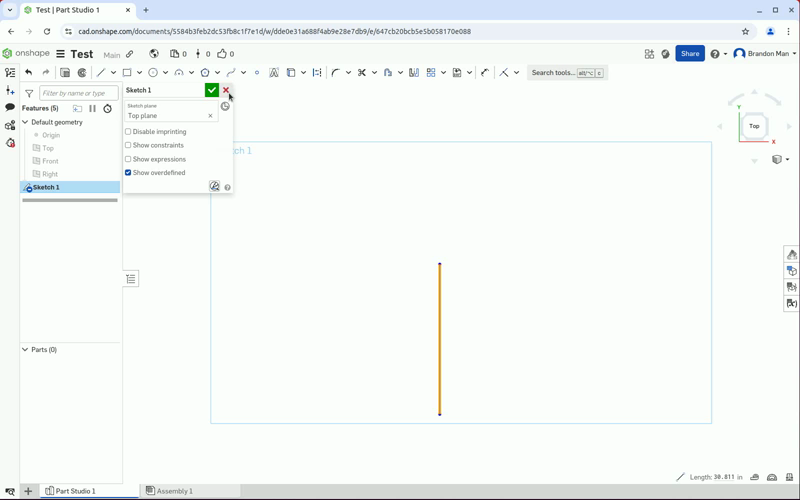
key(shift+h)
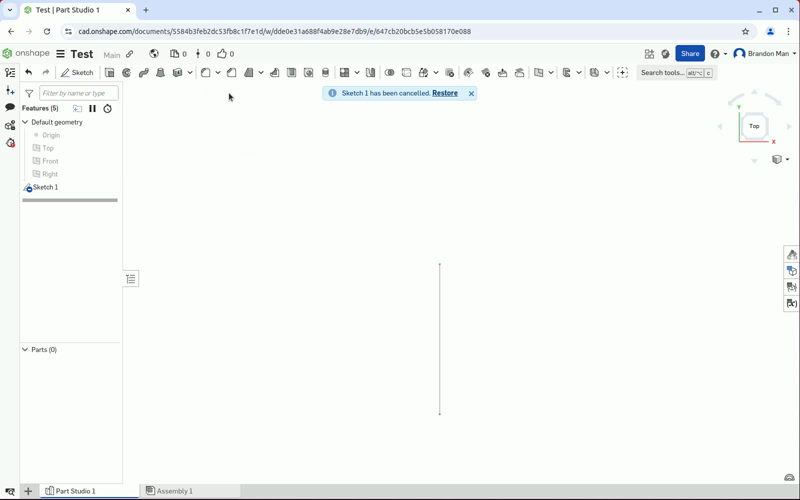
key(shift+s)
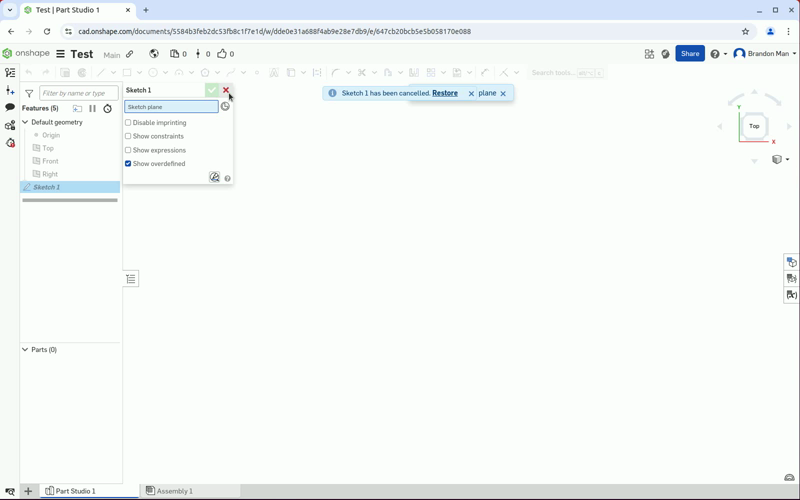
mouse_move(73, 150)
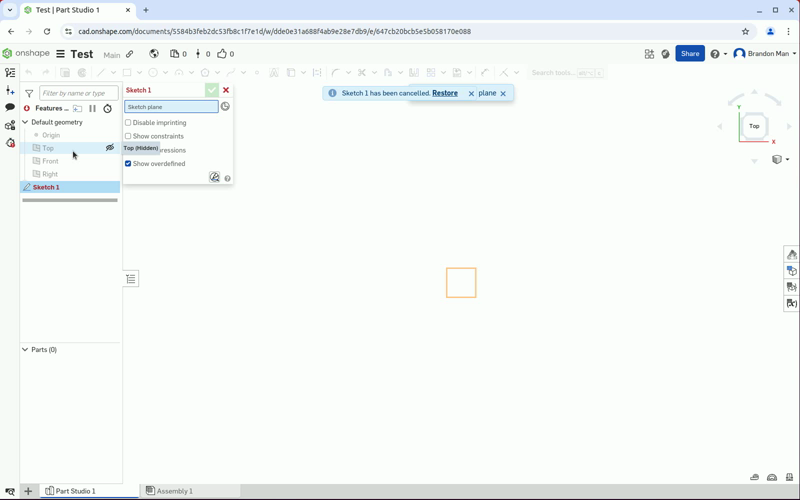
click(73, 150)
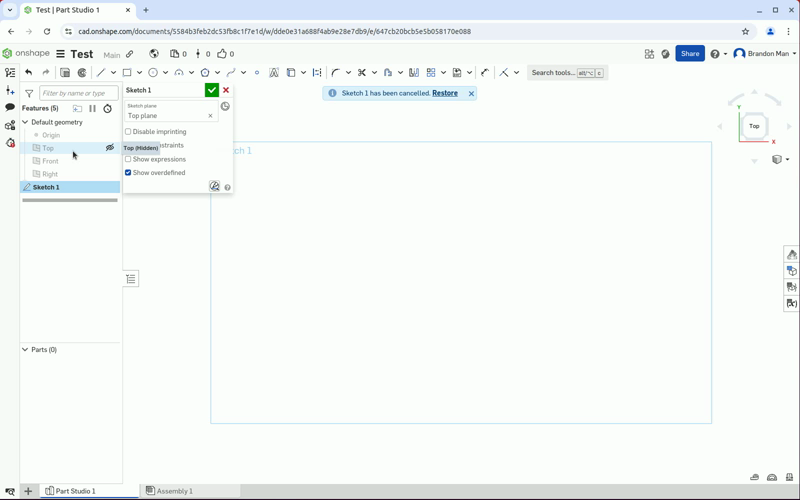
mouse_move(73, 352)
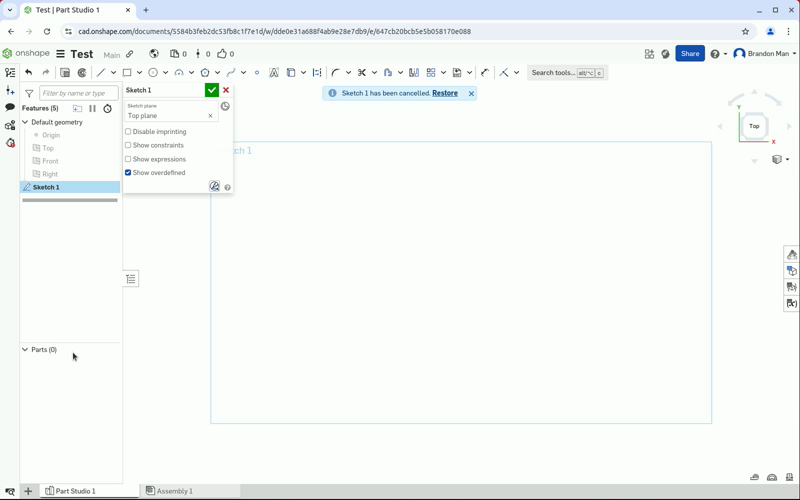
key(y)
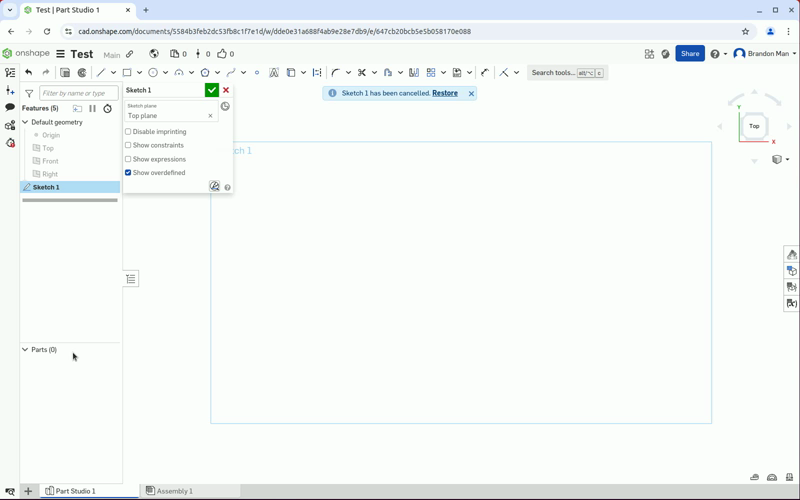
key(l)
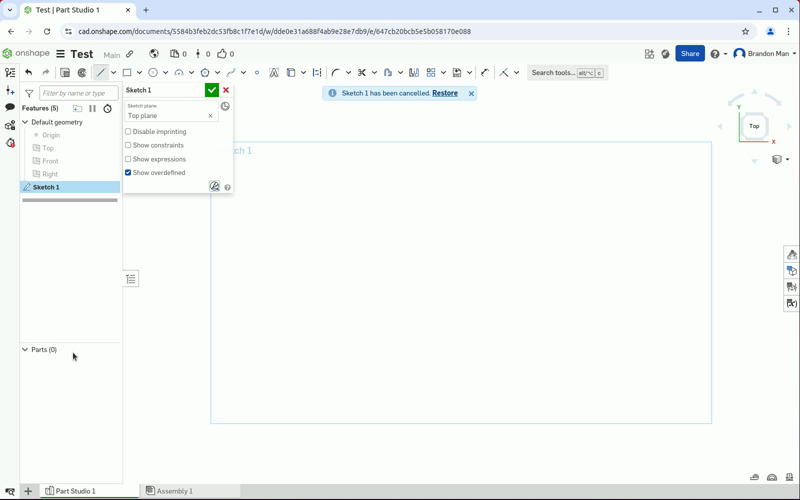
key_down(shift)
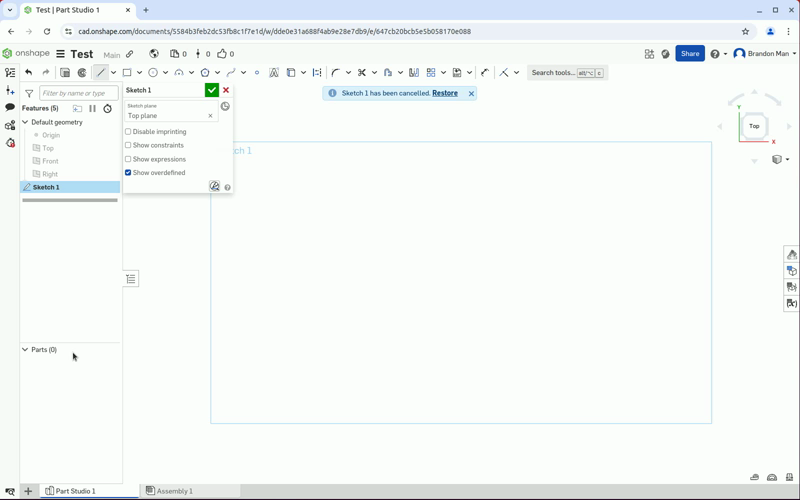
mouse_move(348, 320)
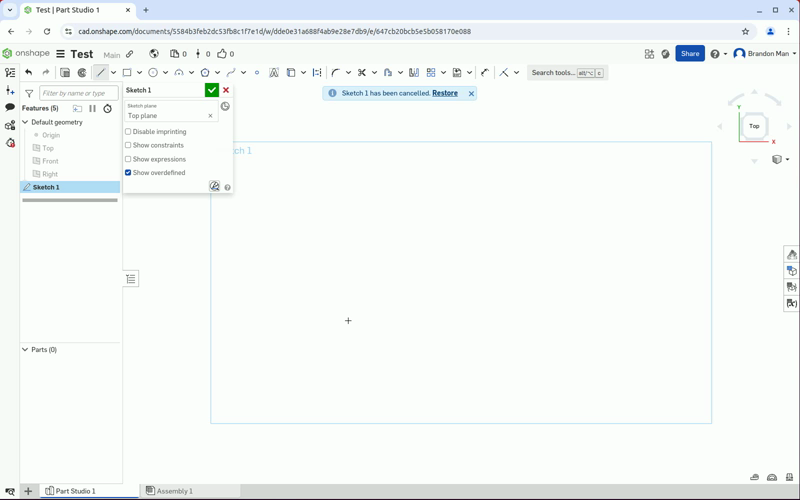
click(348, 320)
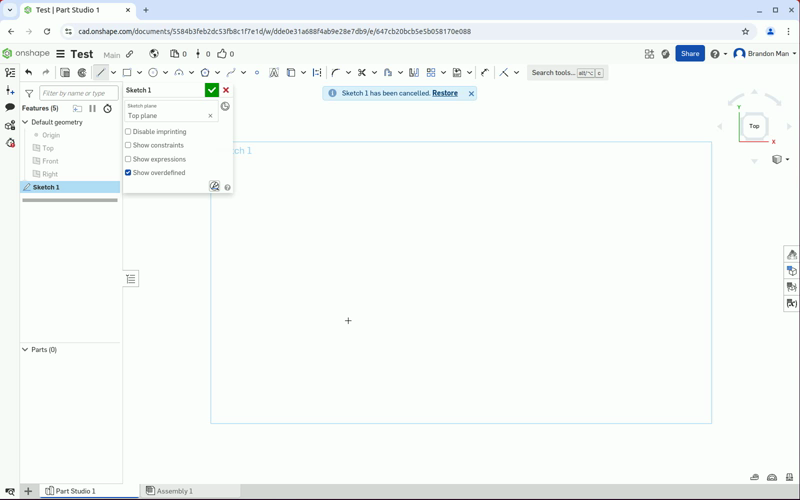
key_up(shift)
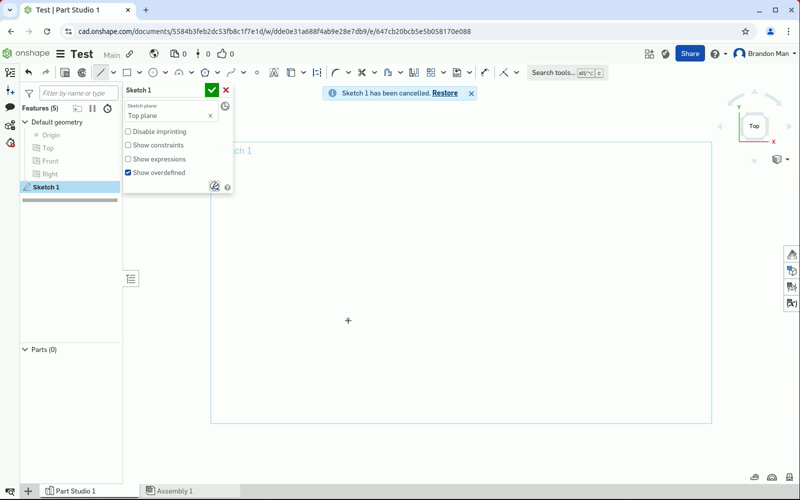
key_down(shift)
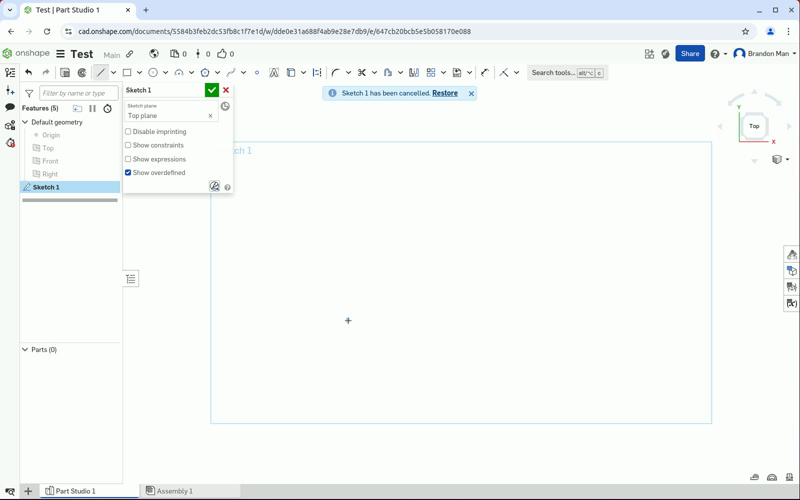
mouse_move(378, 320)
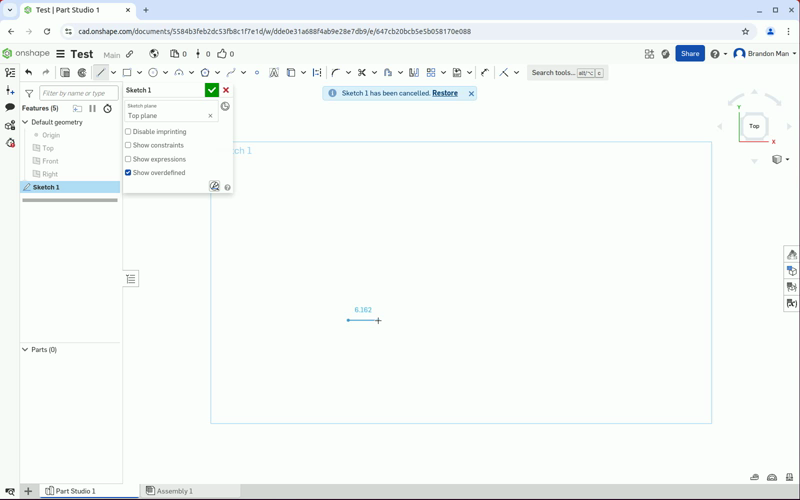
mouse_move(371, 320)
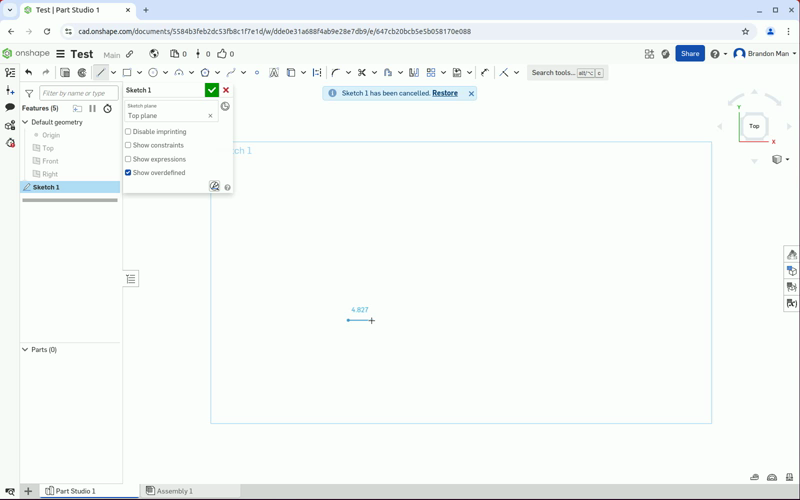
click(371, 320)
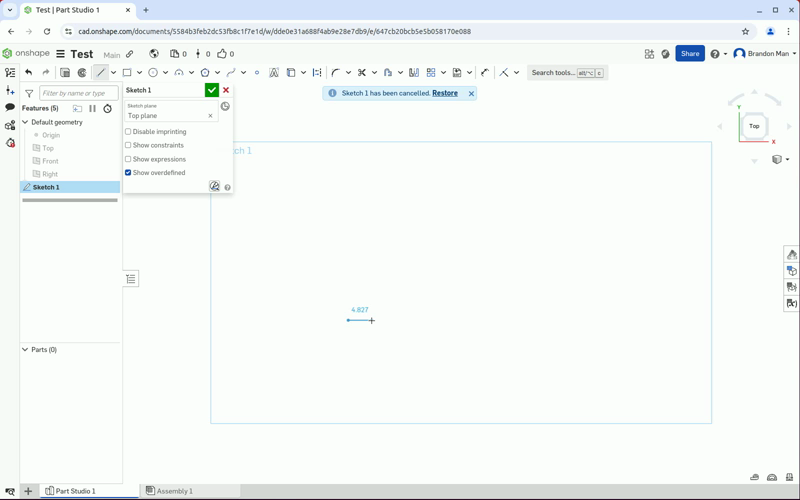
key_up(shift)
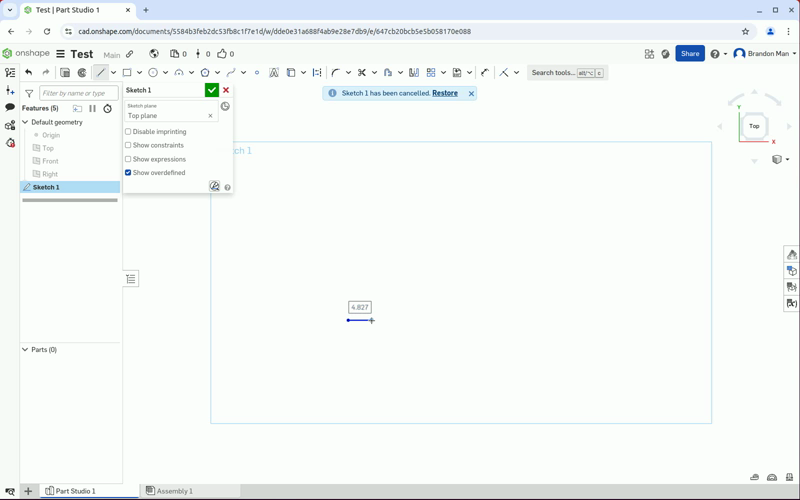
key_down(shift)
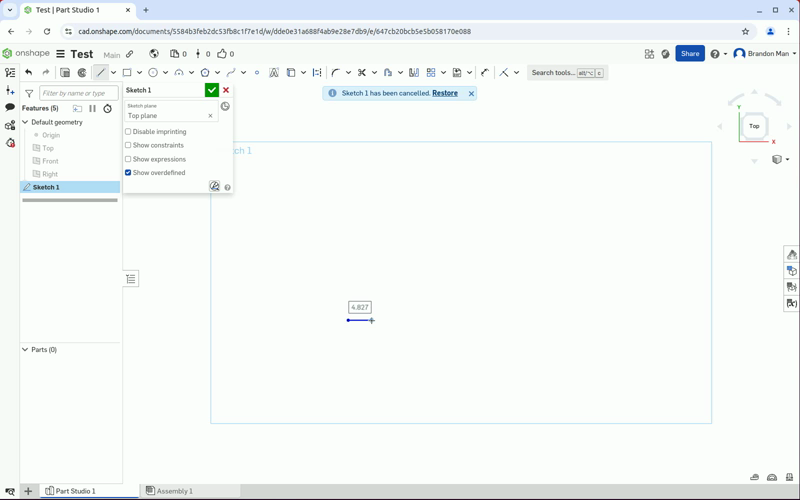
mouse_move(401, 320)
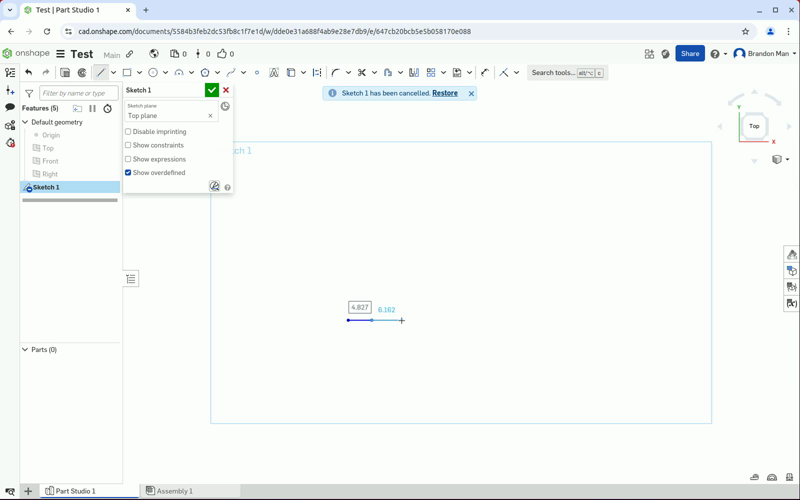
mouse_move(371, 276)
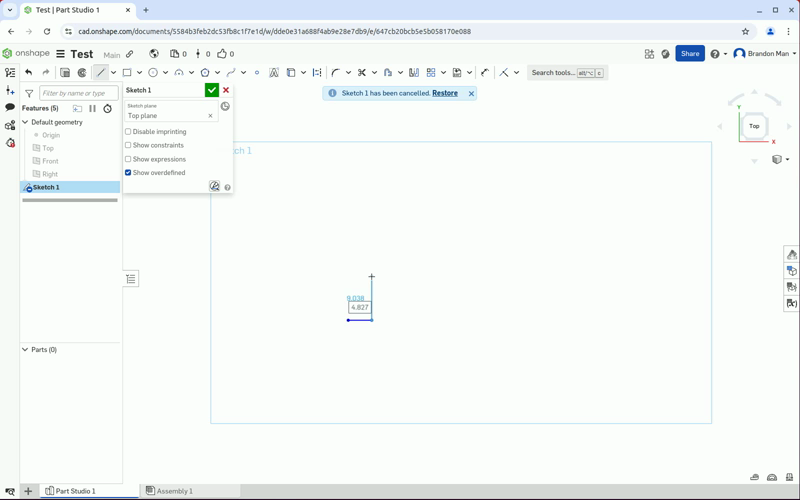
click(371, 276)
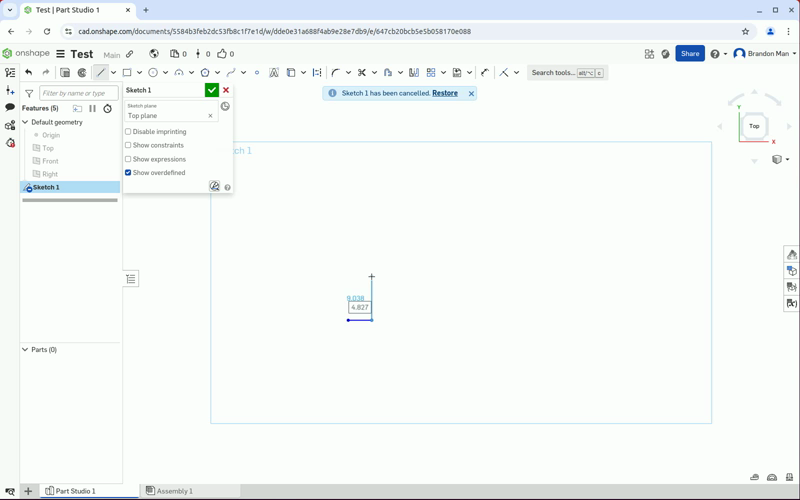
key_up(shift)
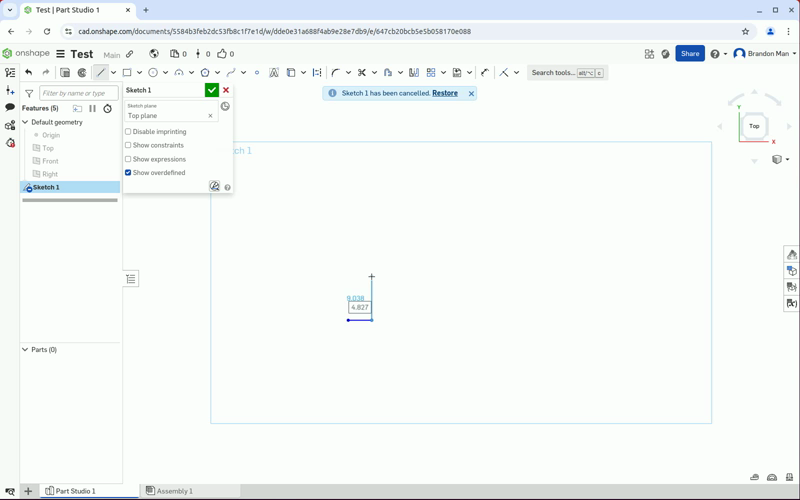
key_down(shift)
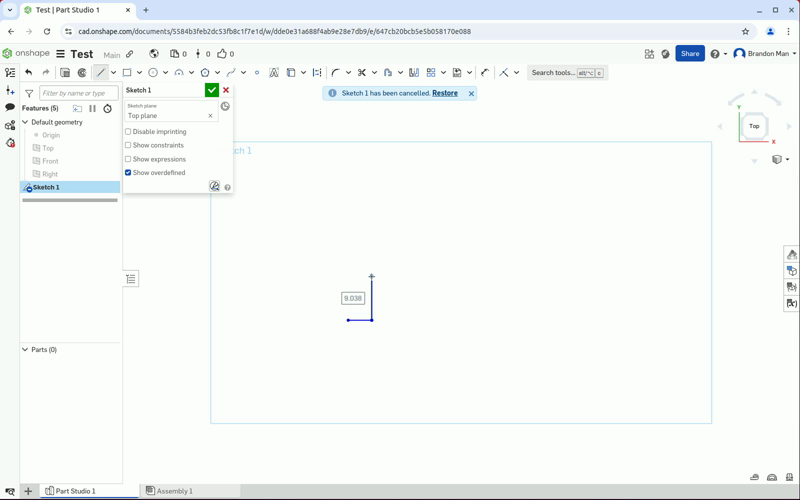
mouse_move(401, 276)
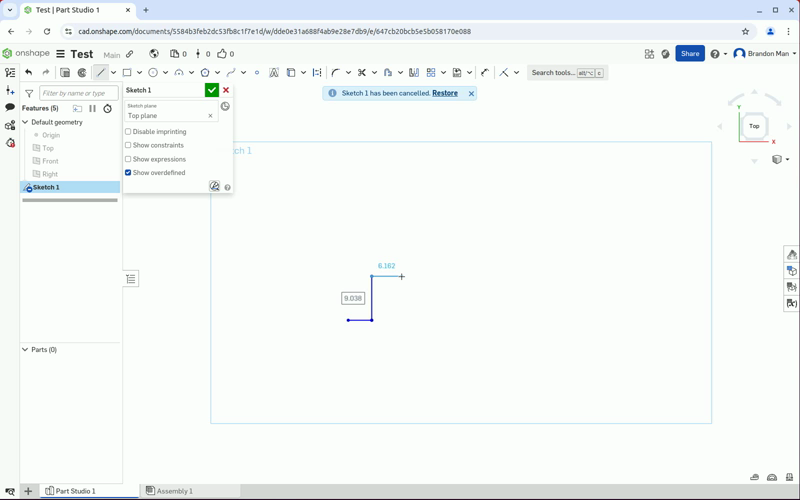
mouse_move(348, 276)
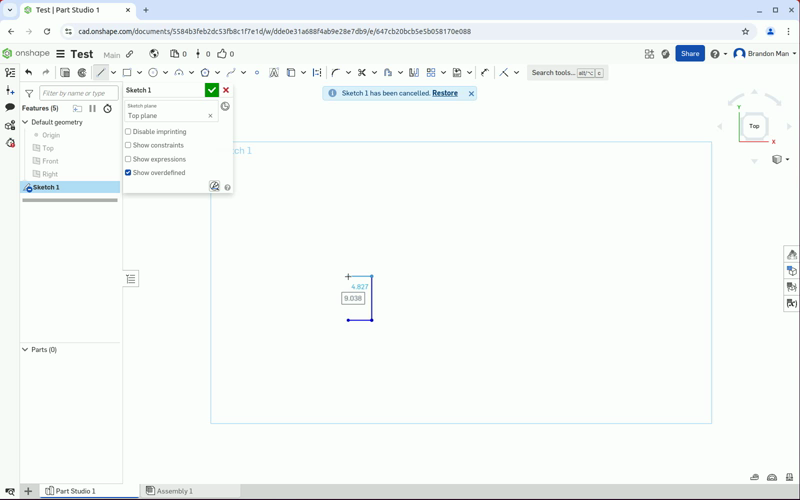
click(348, 276)
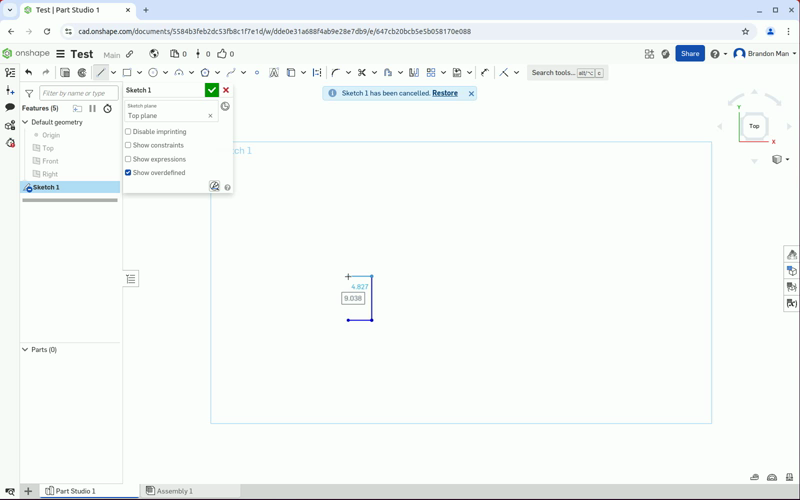
key_up(shift)
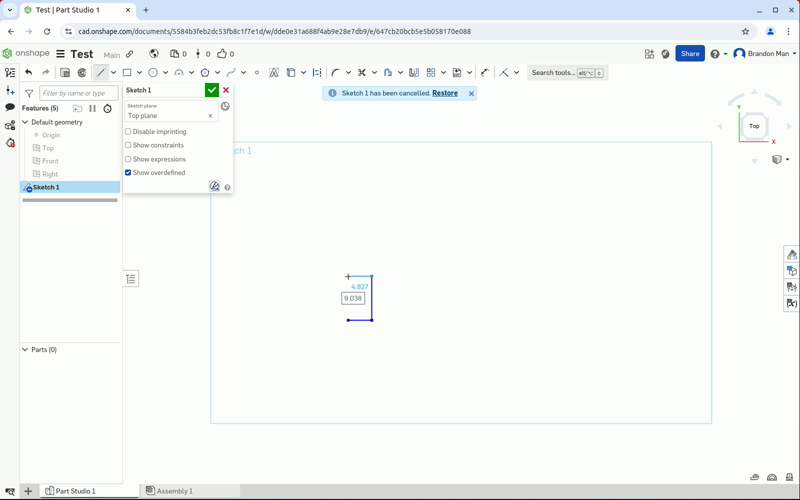
mouse_move(378, 276)
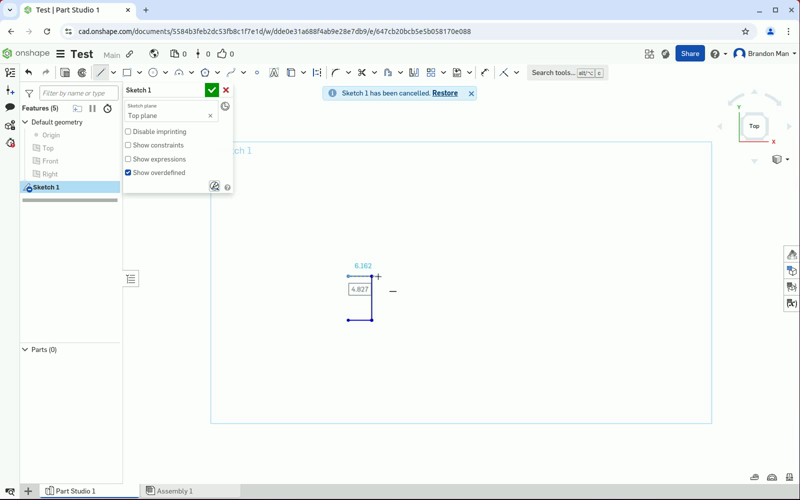
key_down(shift)
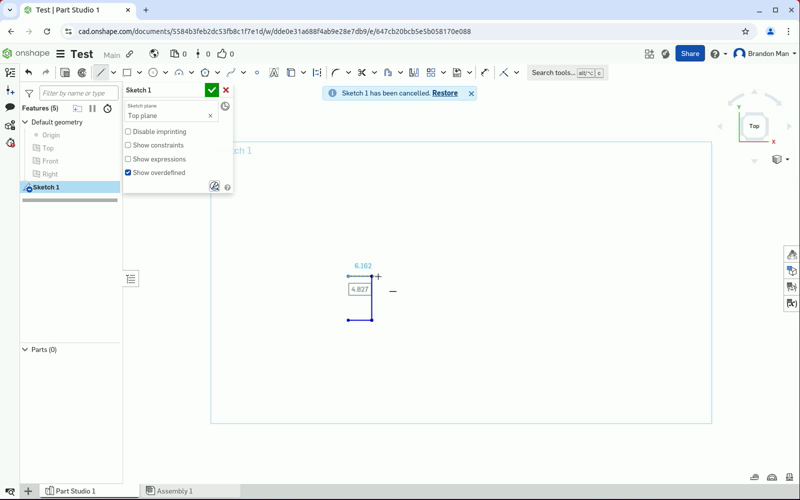
mouse_move(348, 320)
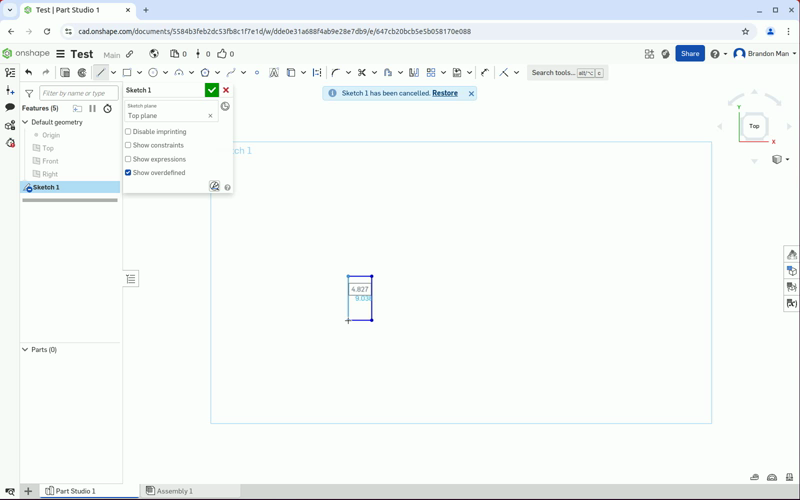
key_up(shift)
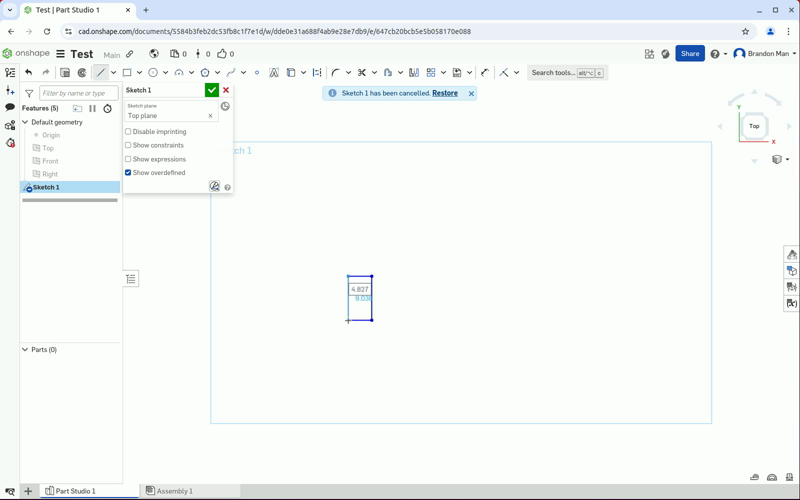
click(348, 320)
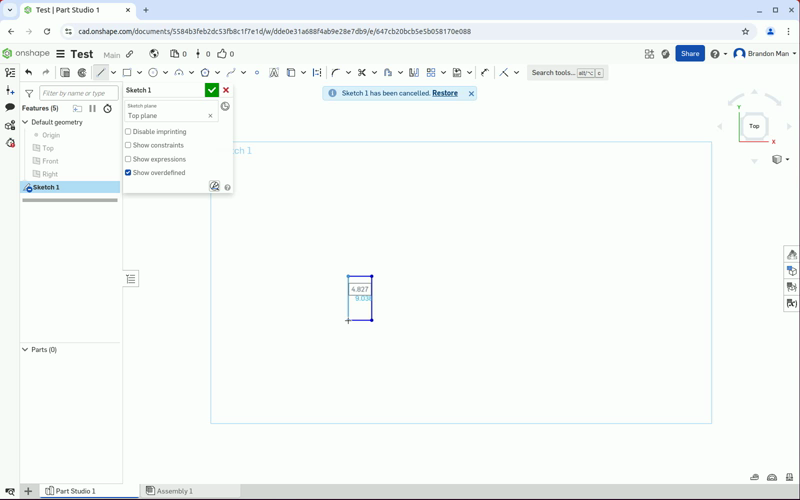
key(esc)
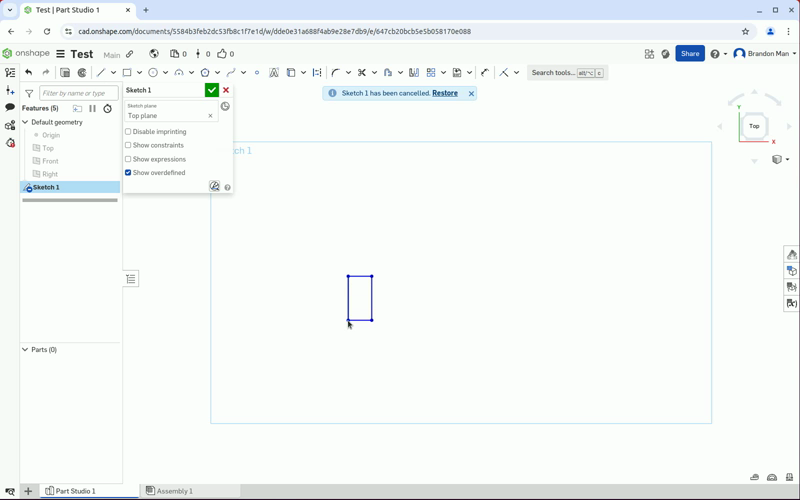
key(c)
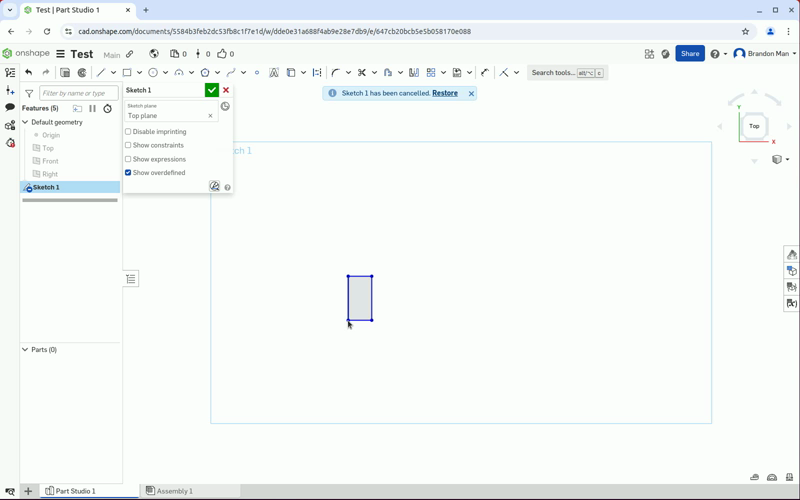
key_down(shift)
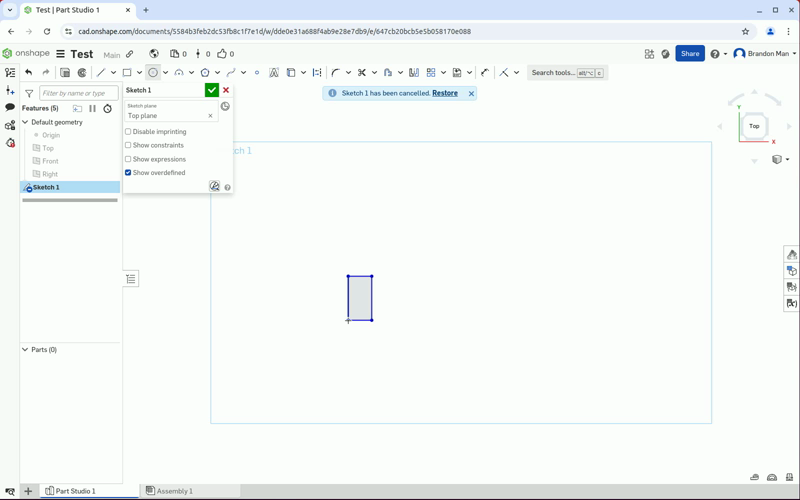
mouse_move(360, 288)
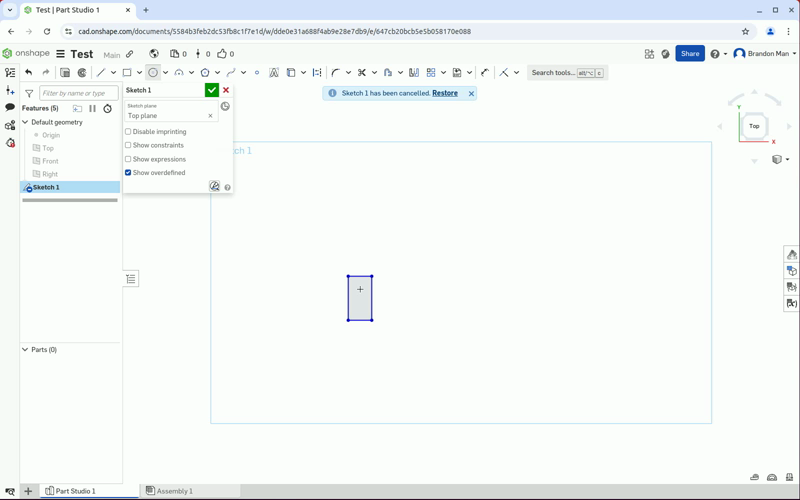
click(360, 288)
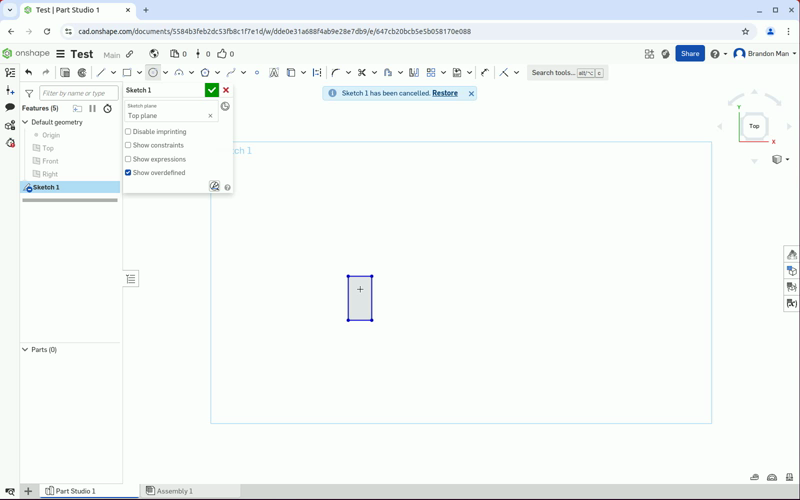
key_up(shift)
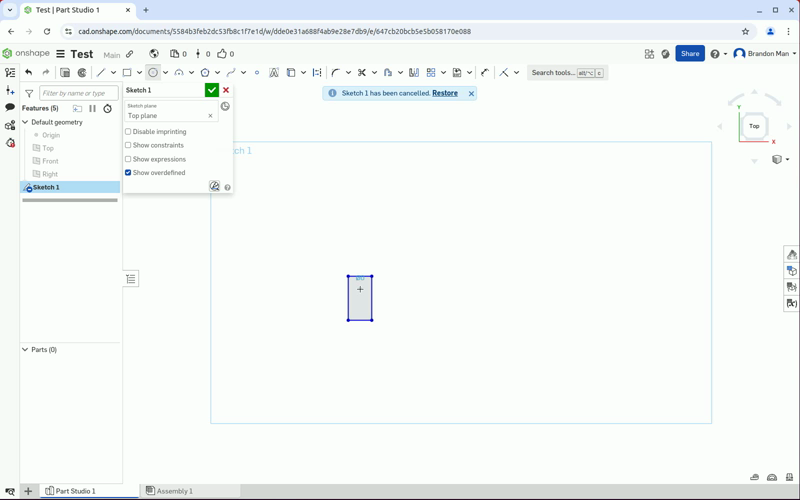
mouse_move(371, 288)
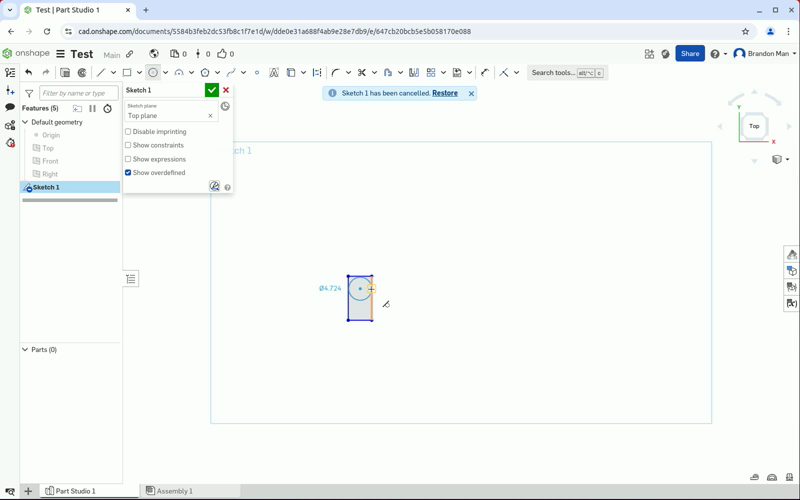
click(371, 288)
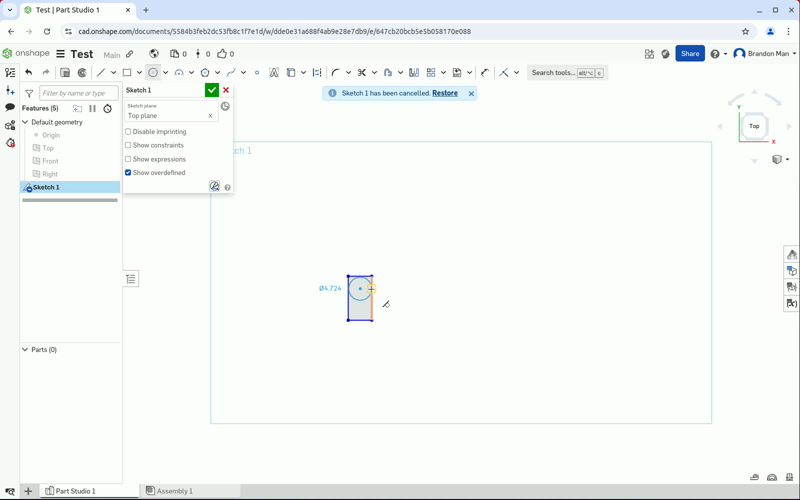
key(esc)
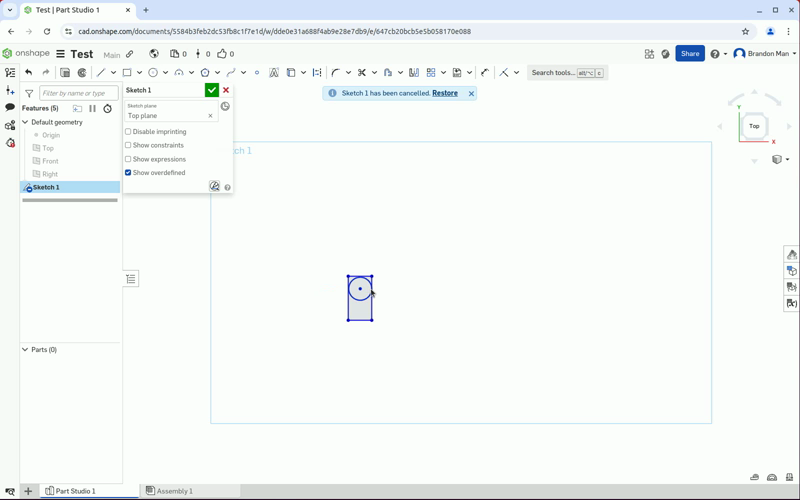
mouse_move(352, 314)
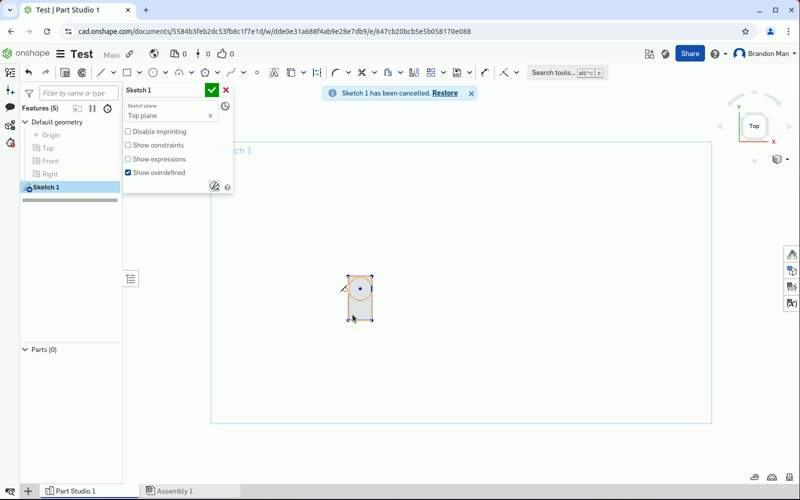
scroll(6)
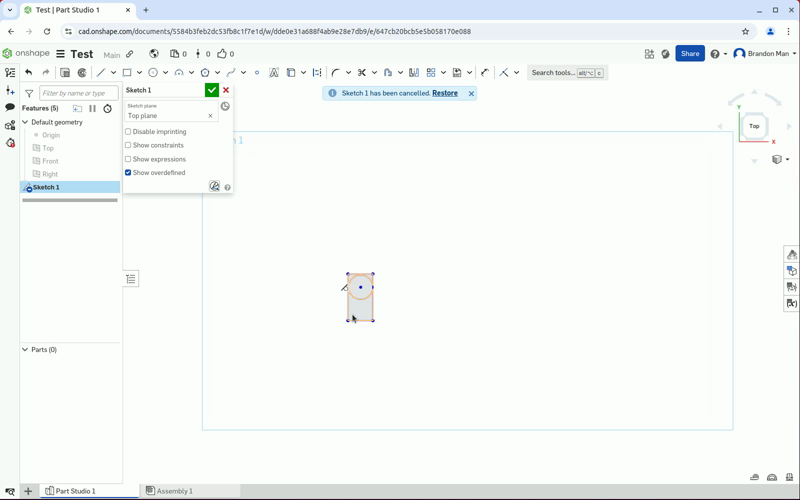
scroll(6)
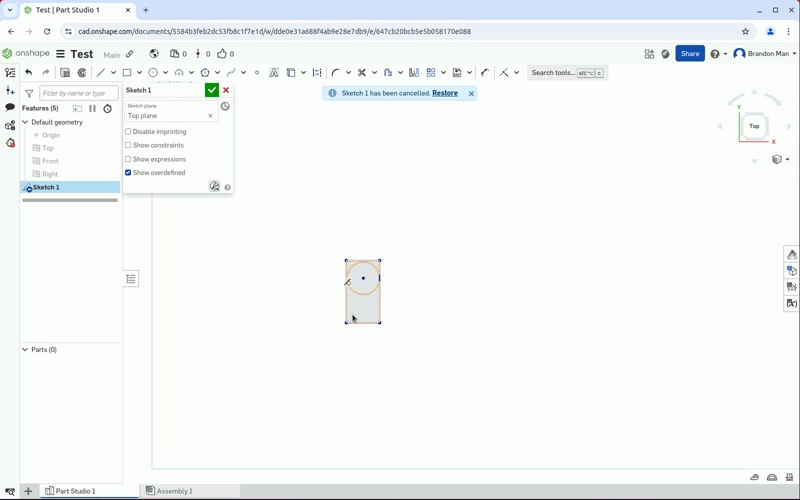
scroll(6)
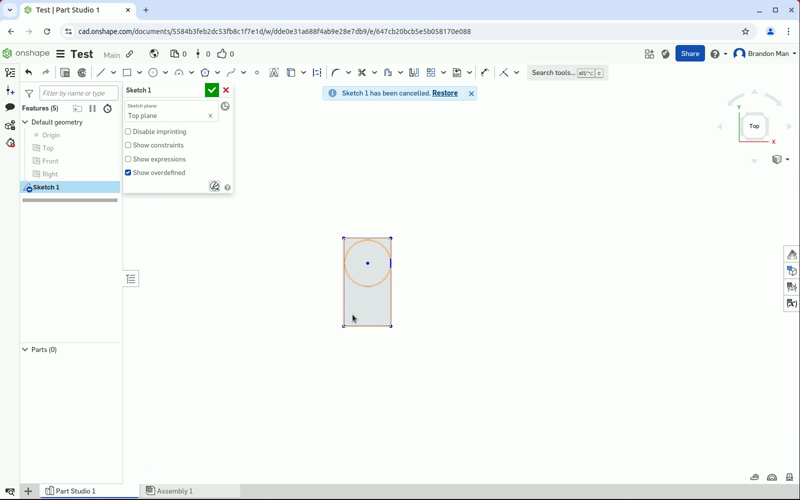
scroll(6)
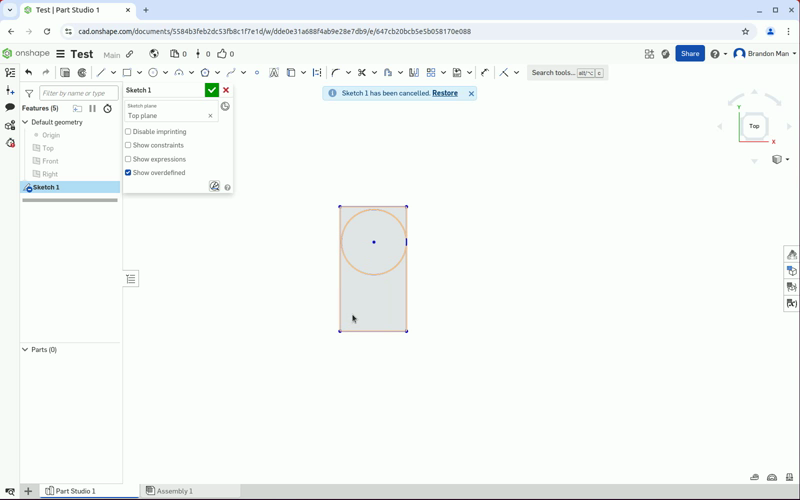
scroll(6)
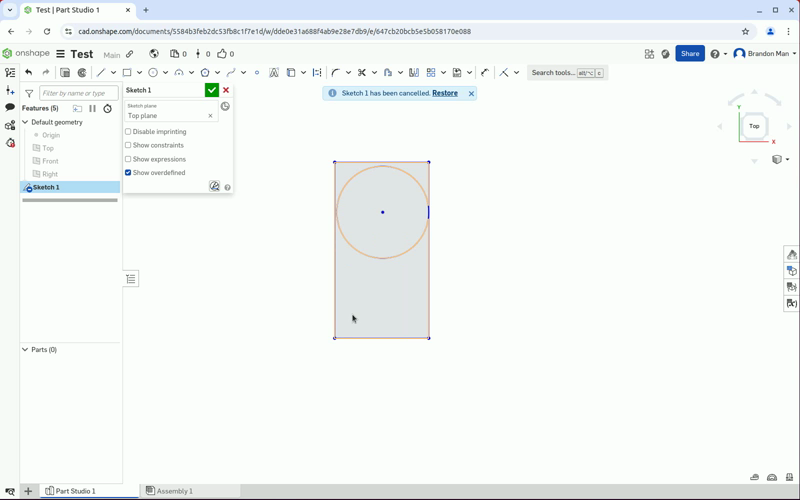
scroll(6)
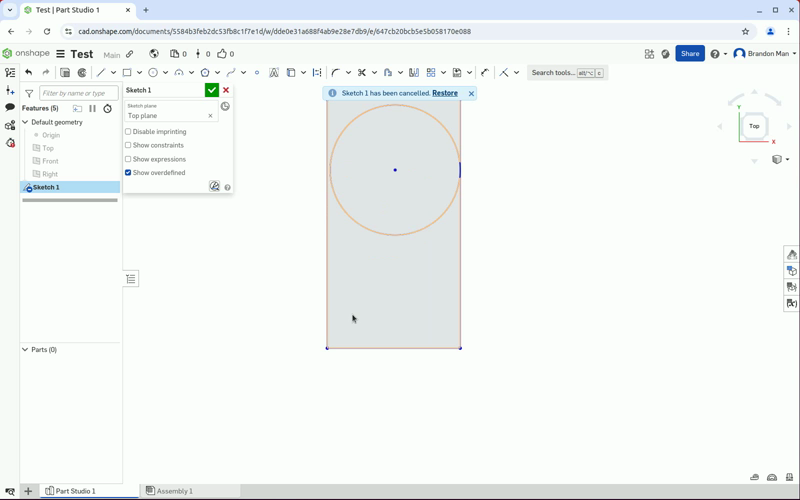
scroll(6)
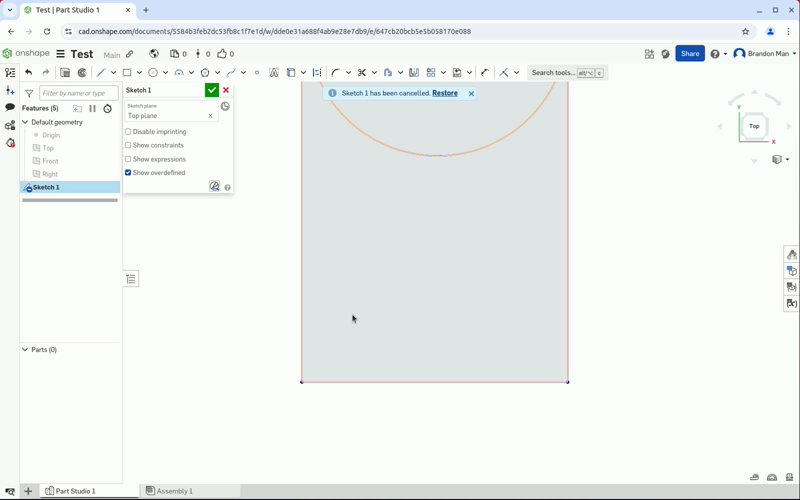
click(352, 314)
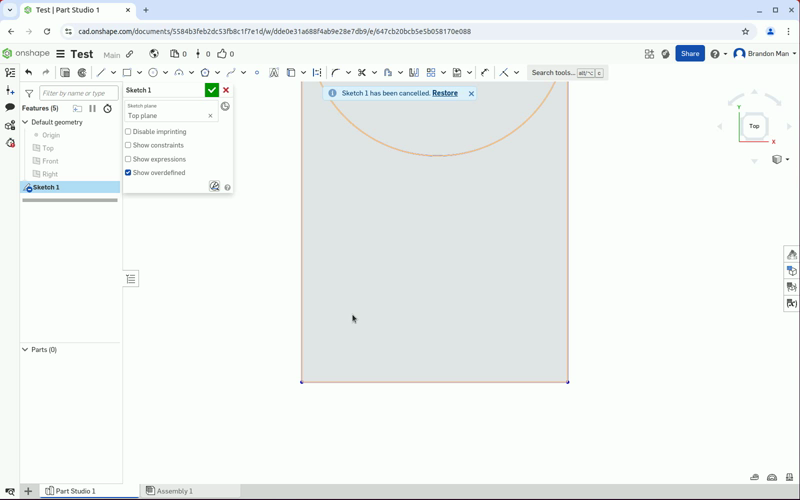
scroll(-6)
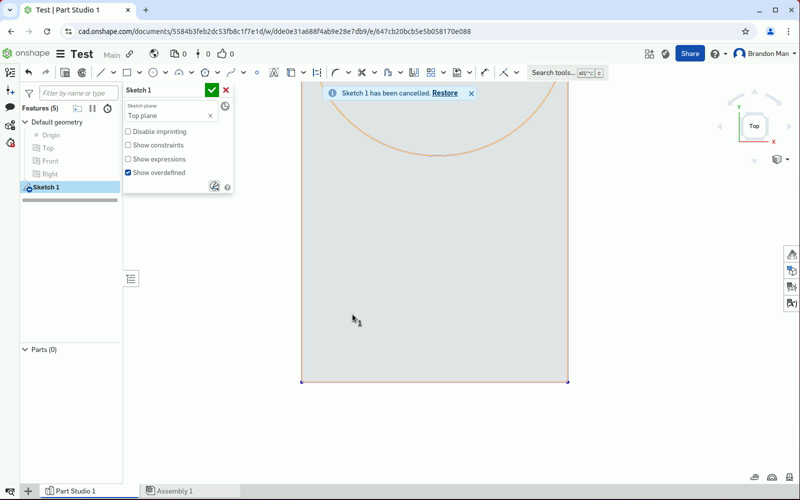
scroll(-6)
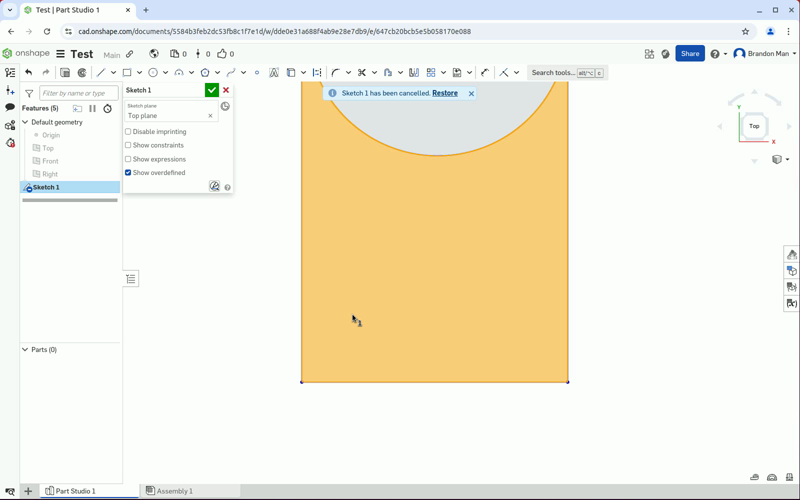
scroll(-6)
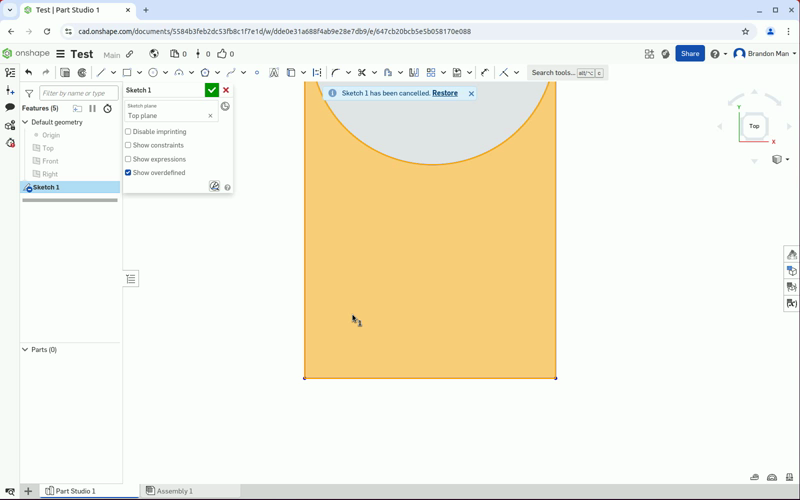
scroll(-6)
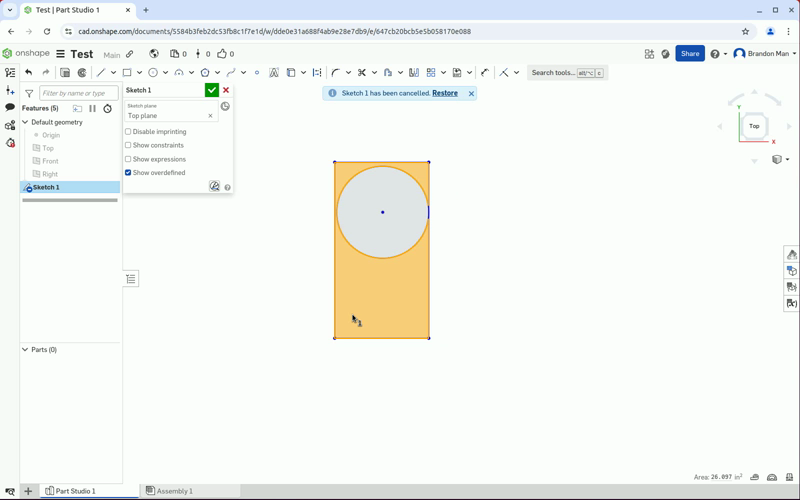
scroll(-6)
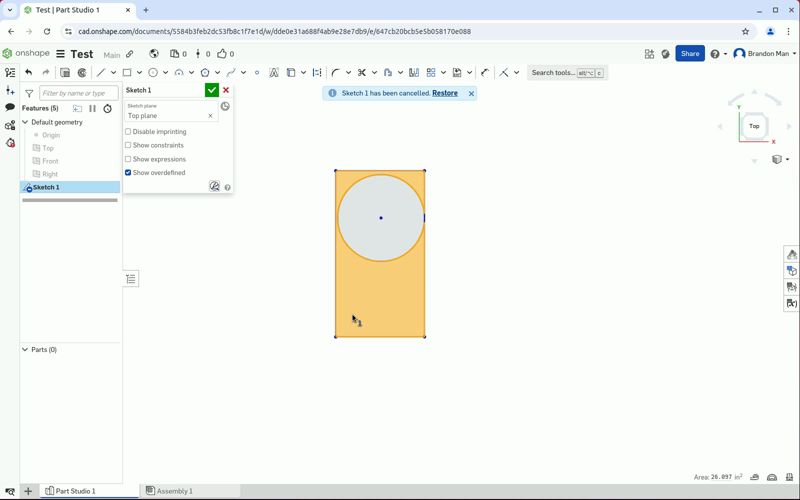
scroll(-6)
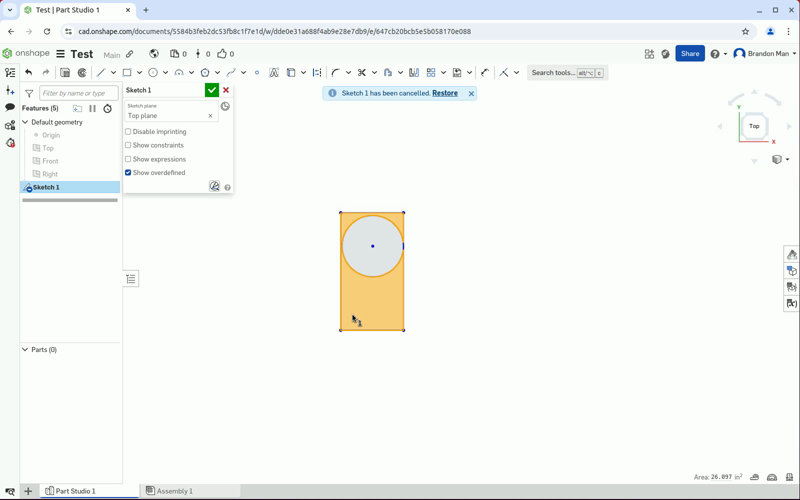
scroll(-6)
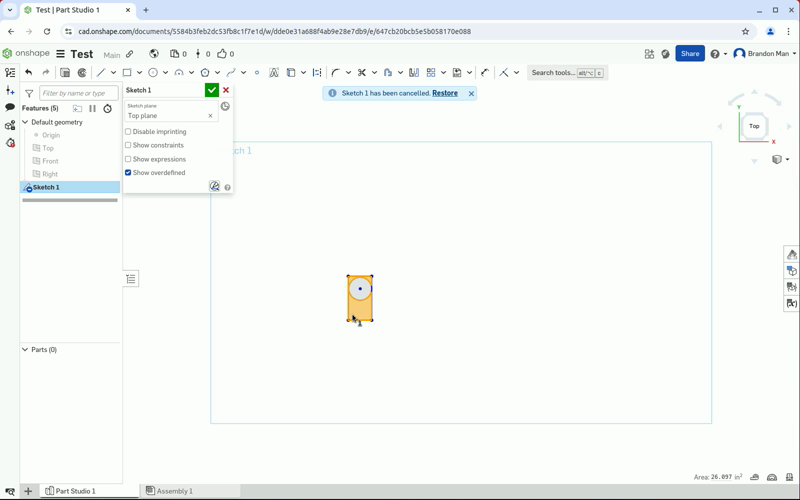
mouse_move(73, 352)
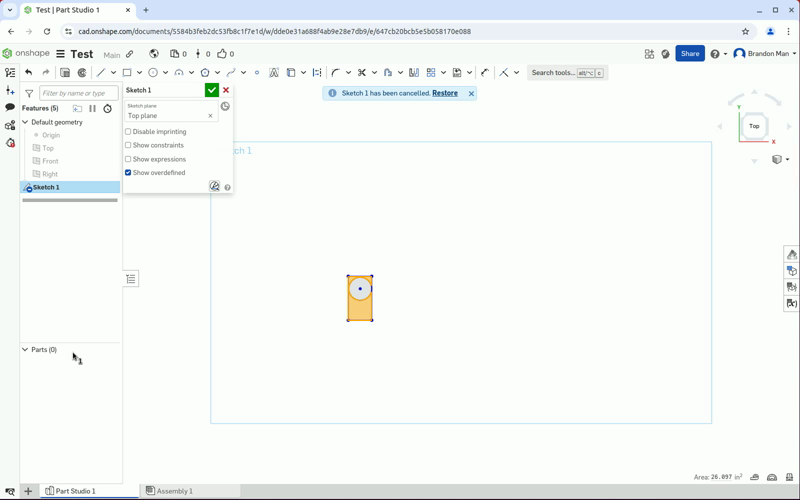
key(shift+y)
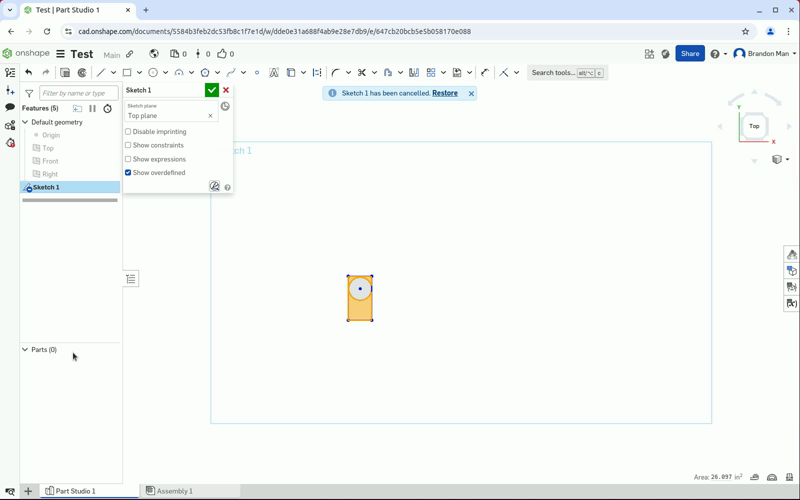
key(shift+e)
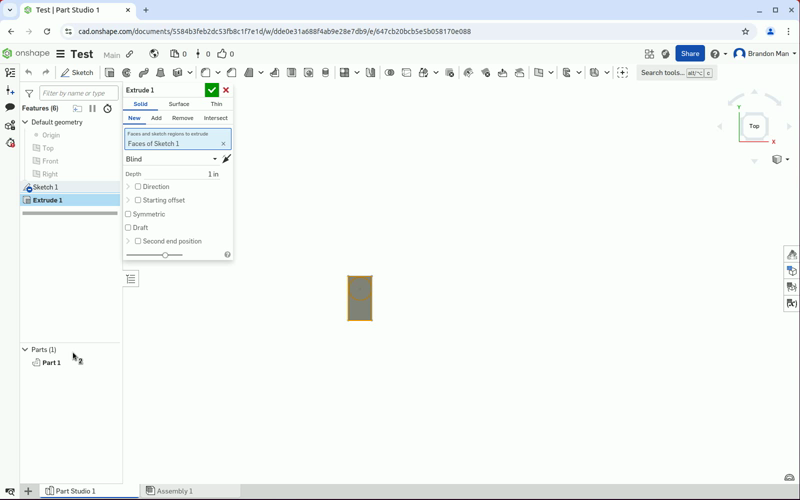
mouse_move(143, 106)
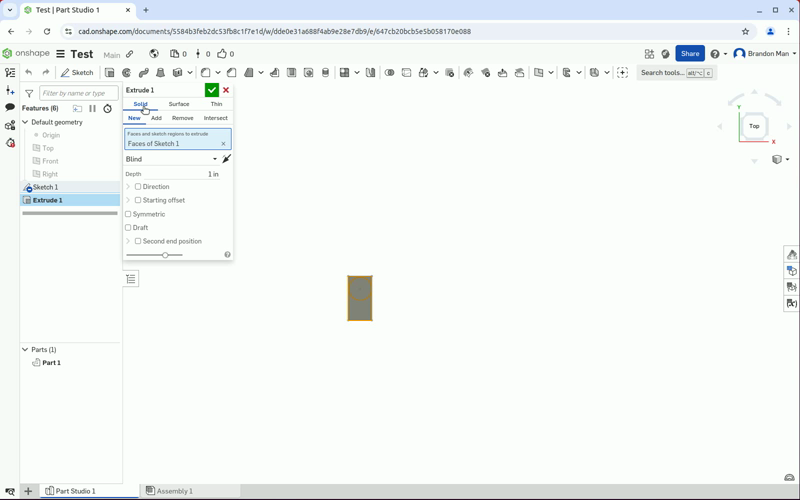
click(143, 106)
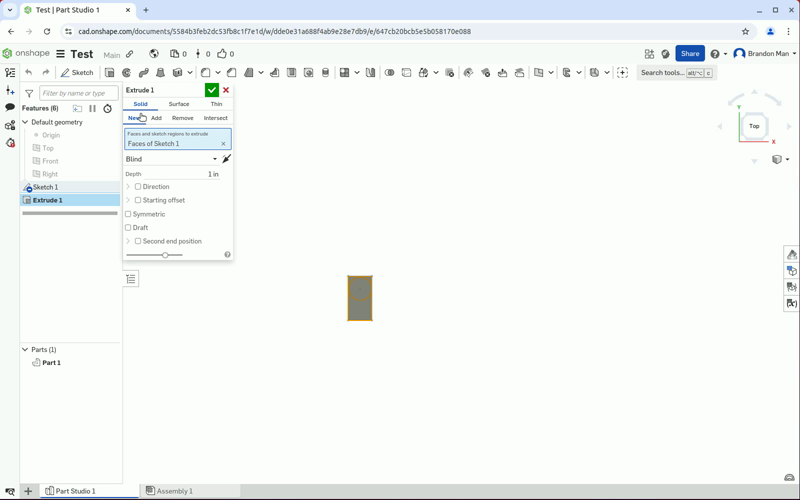
mouse_move(137, 120)
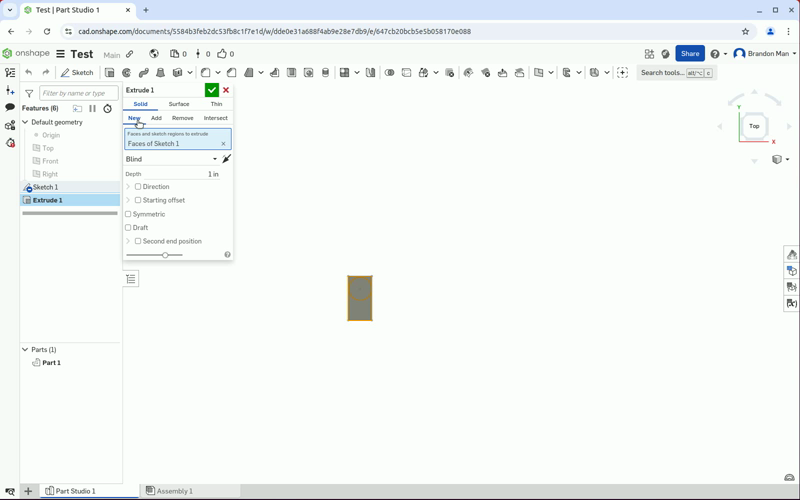
click(137, 120)
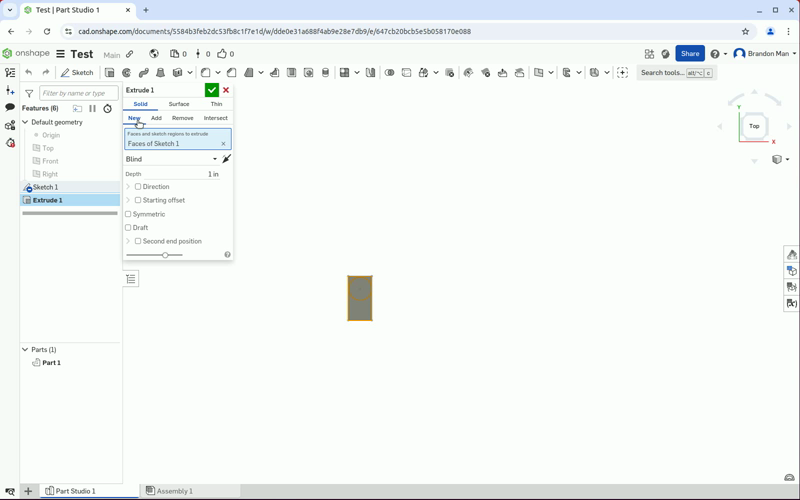
key(tab, 4)
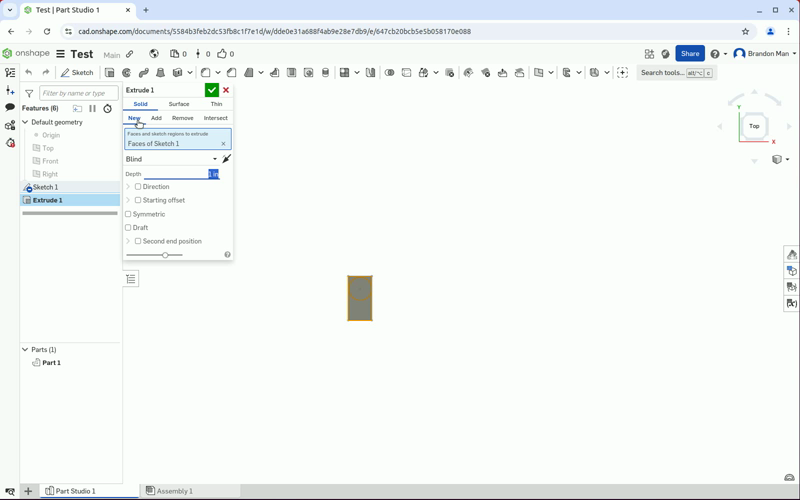
text(8.425)
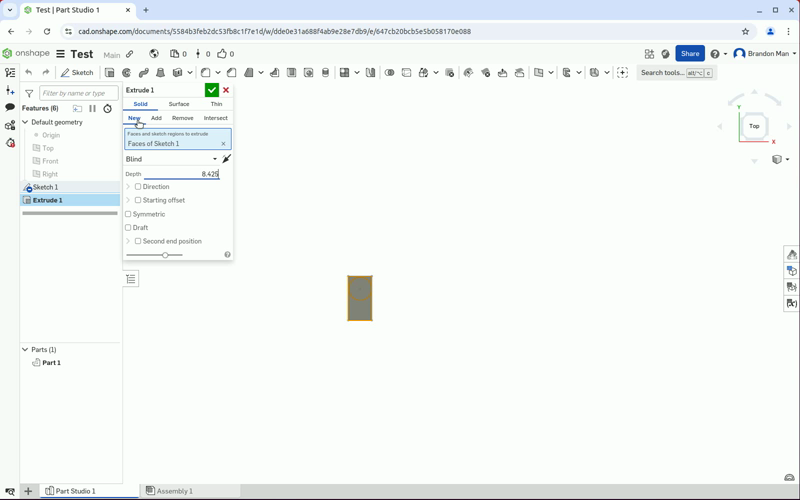
key(enter)
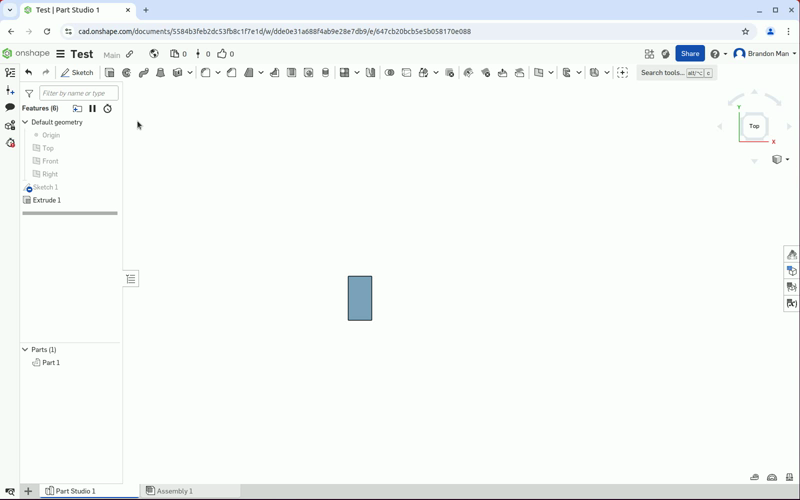
key(shift+h)
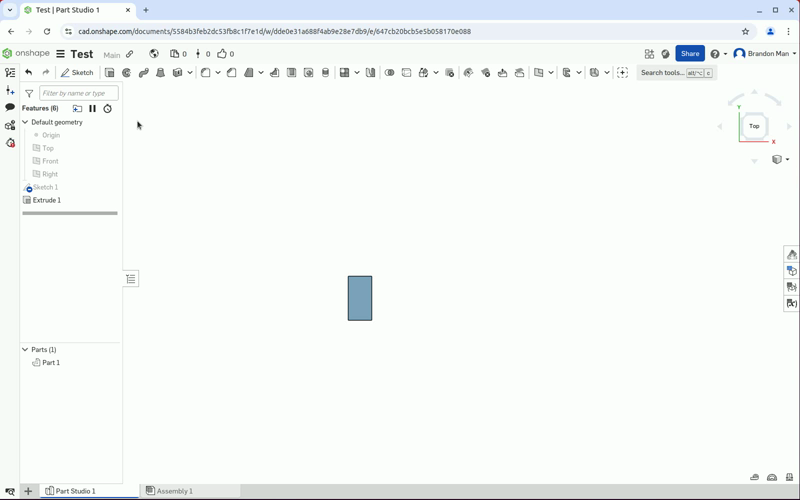
key(shift+h)
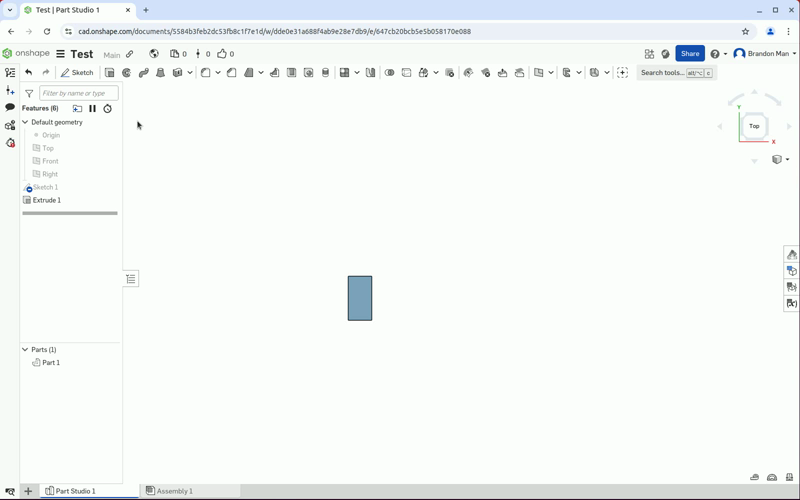
mouse_move(73, 189)
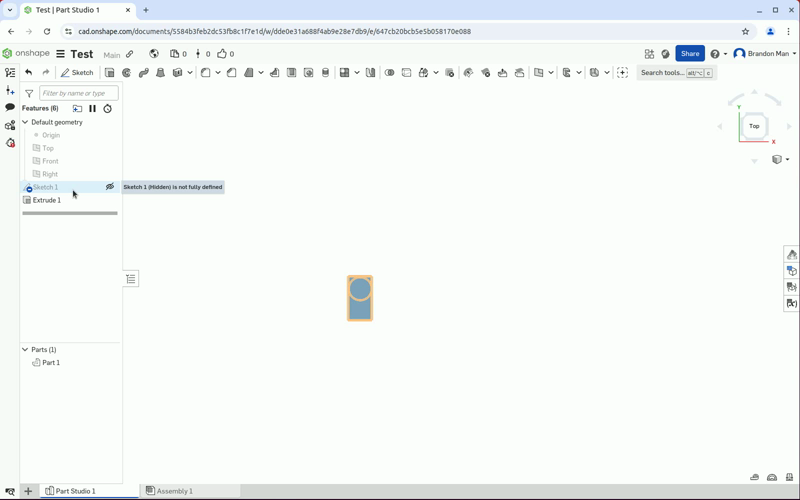
click(73, 189)
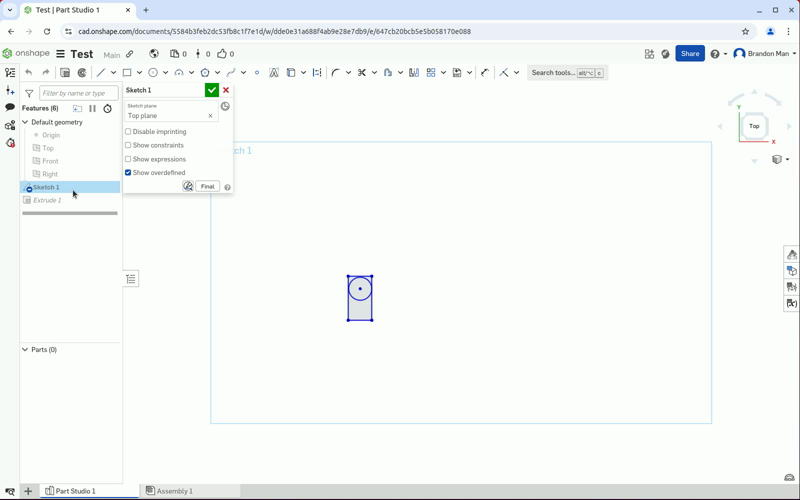
mouse_move(229, 92)
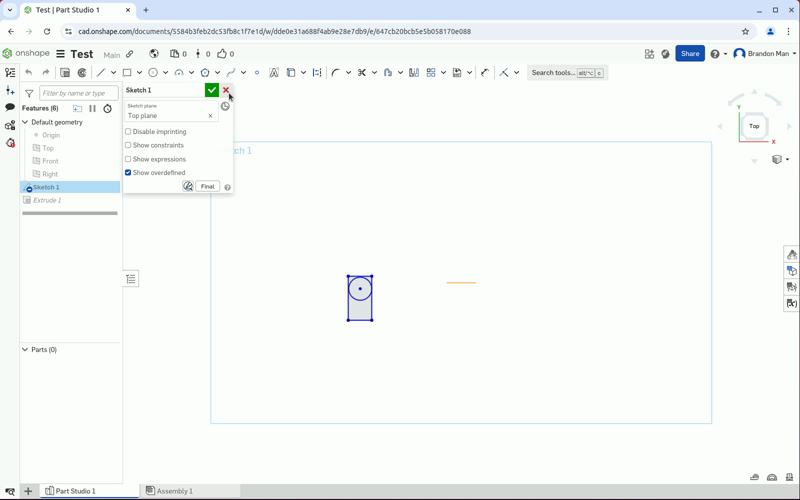
click(229, 92)
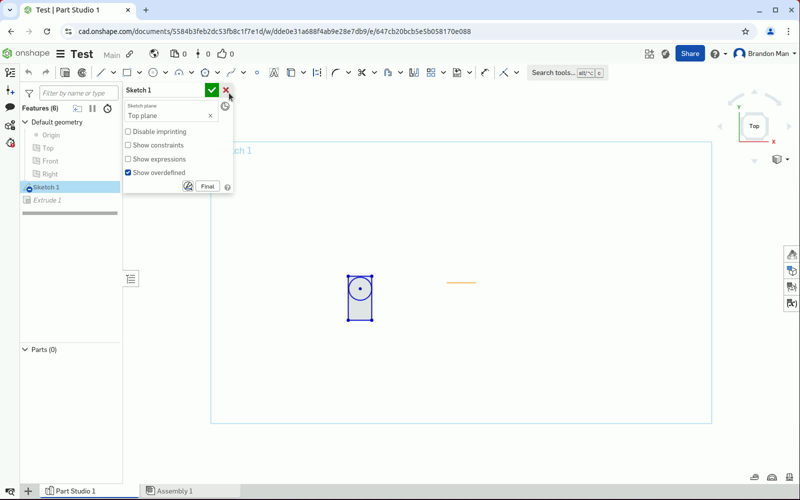
key(shift+s)
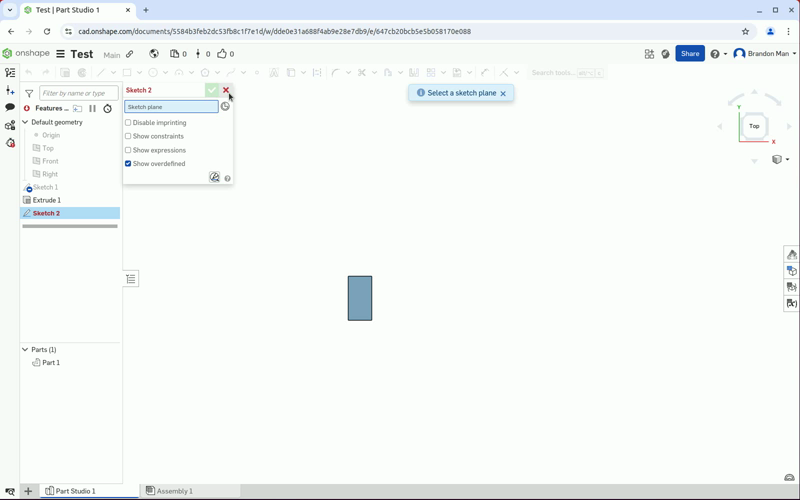
mouse_move(73, 150)
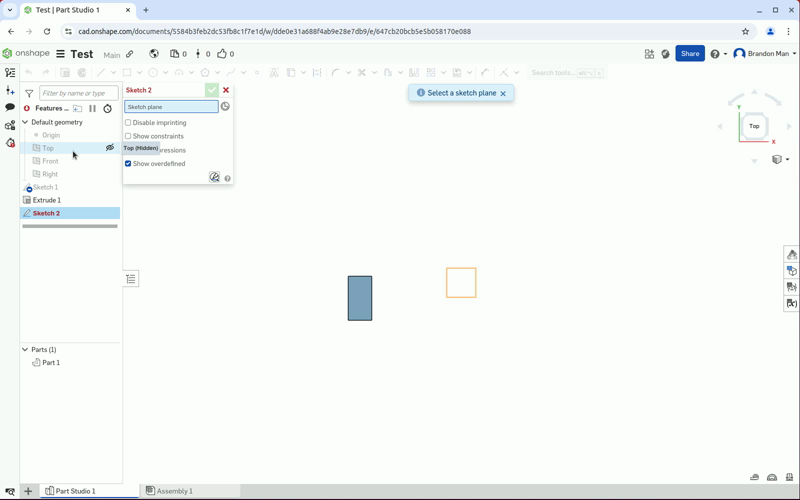
click(73, 150)
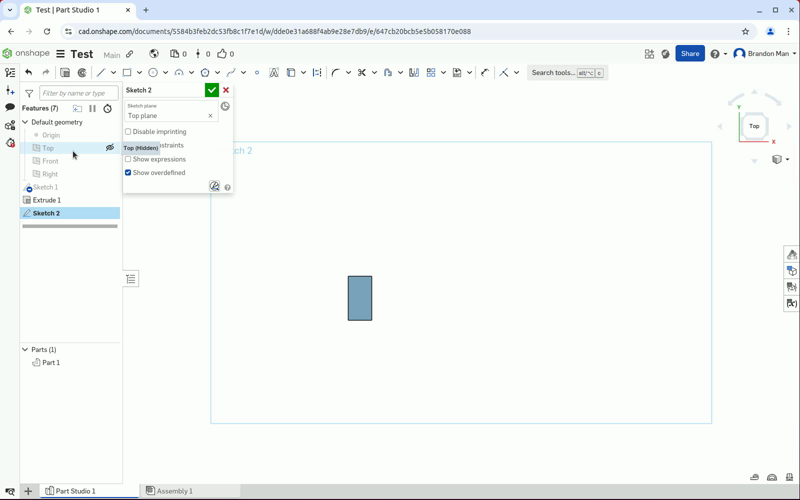
mouse_move(73, 352)
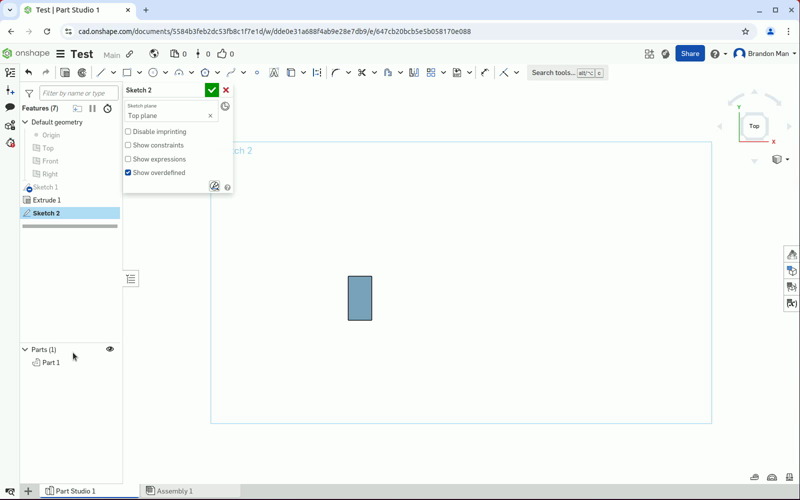
key(y)
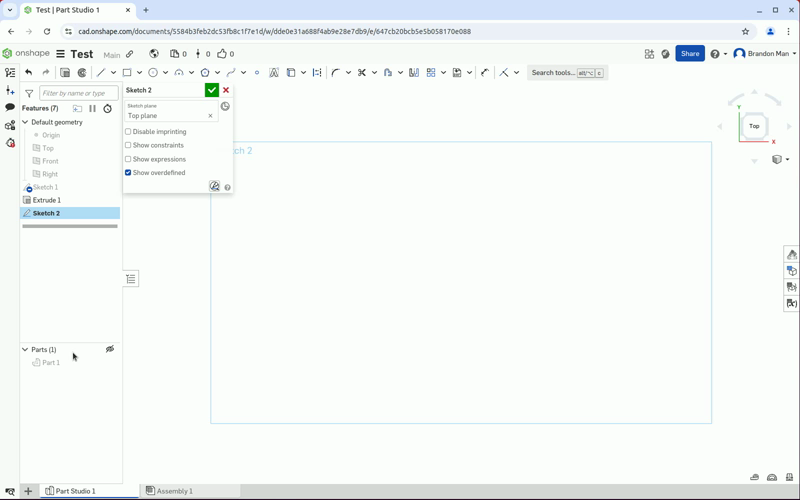
key(c)
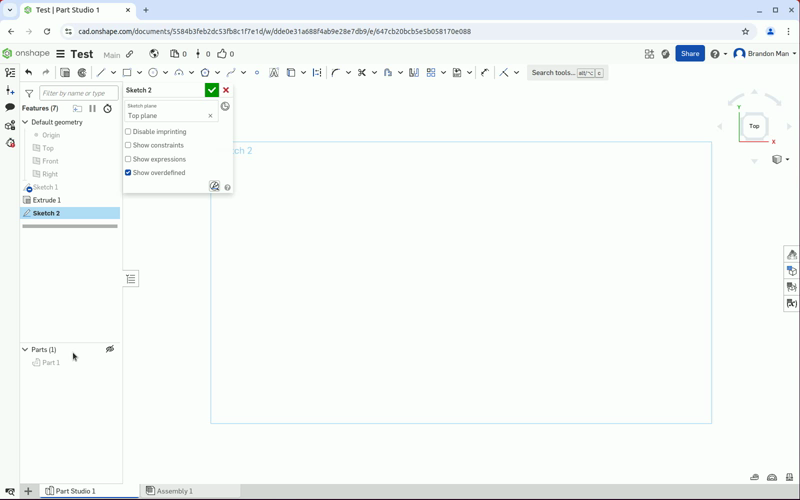
key_down(shift)
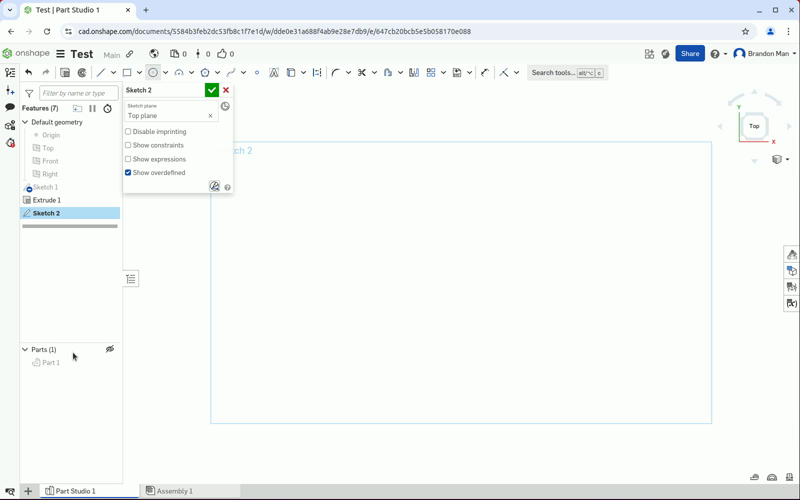
mouse_move(360, 290)
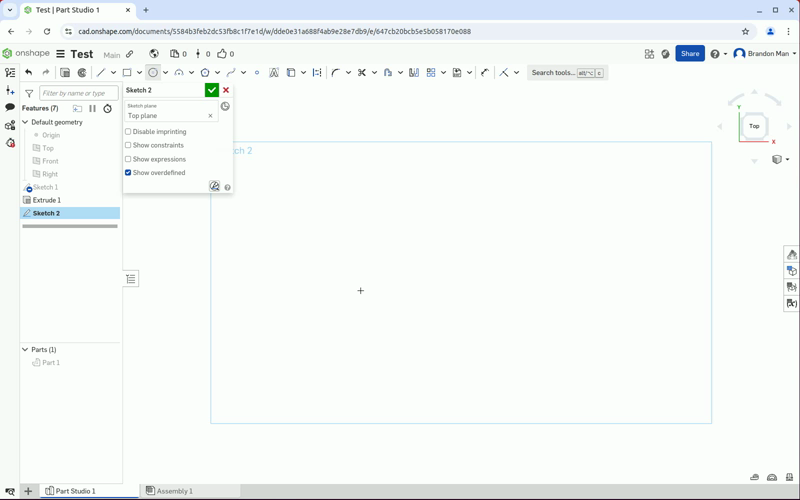
click(360, 290)
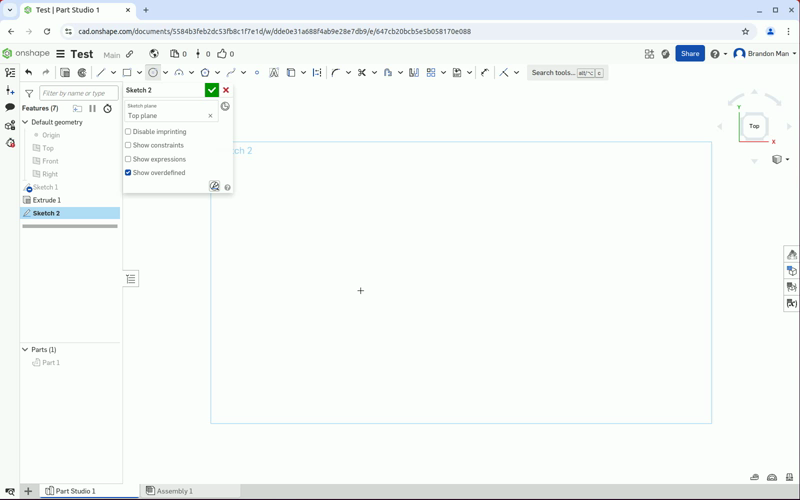
key_up(shift)
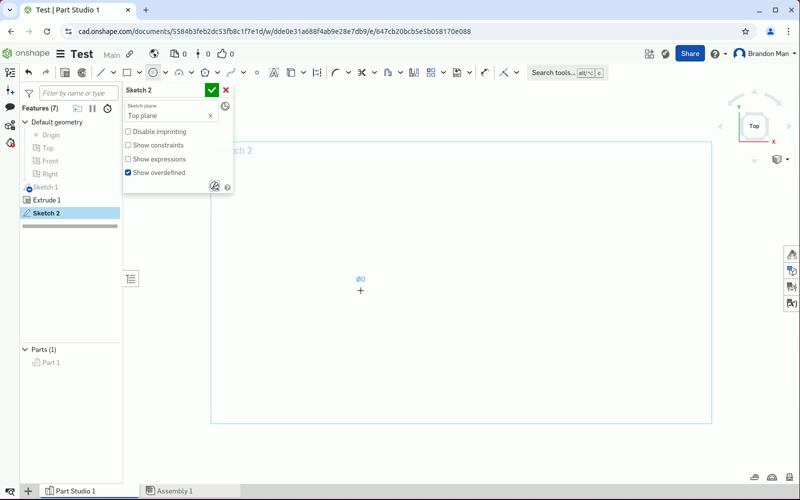
mouse_move(371, 290)
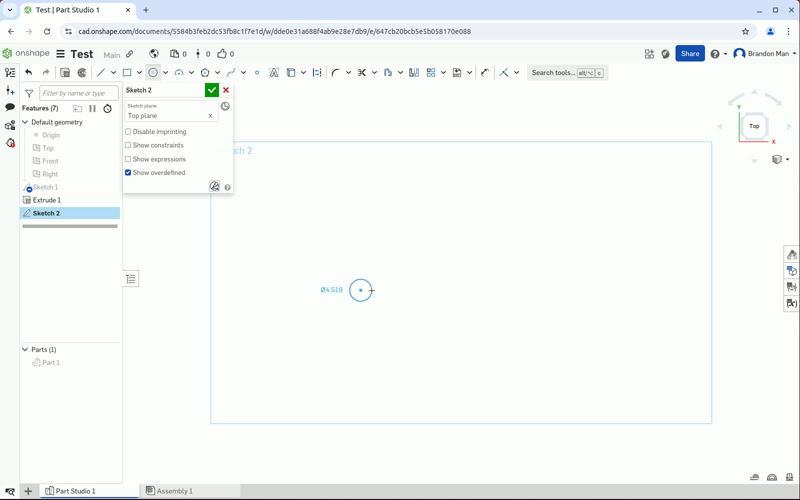
click(371, 290)
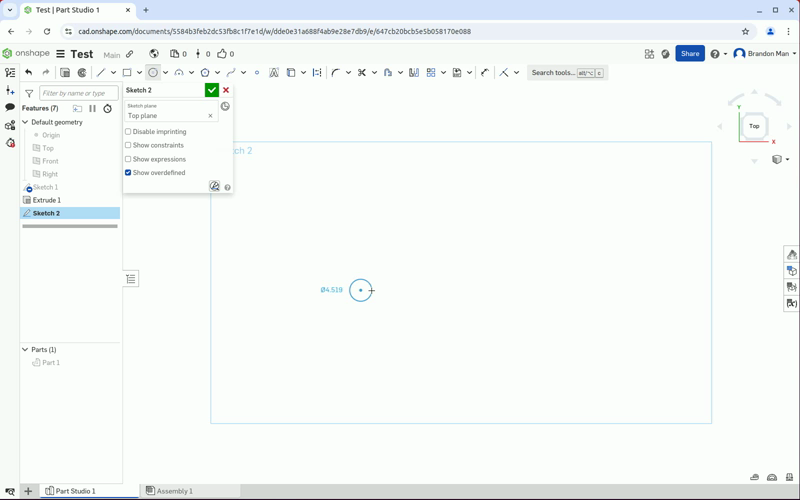
key(esc)
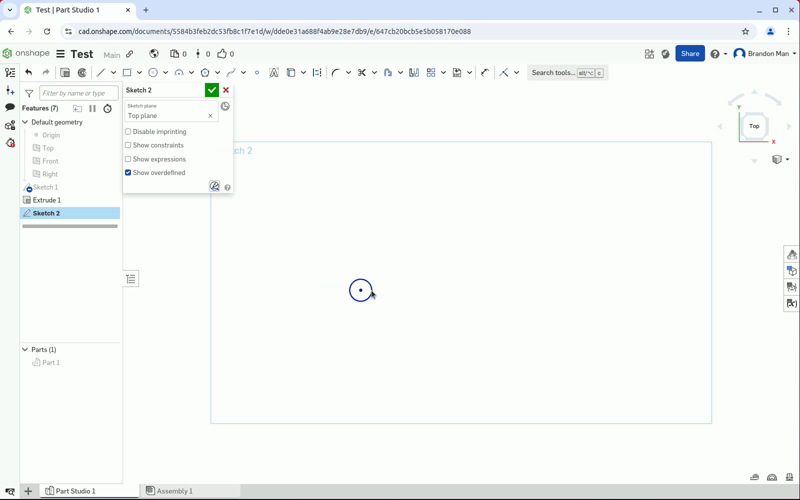
key(c)
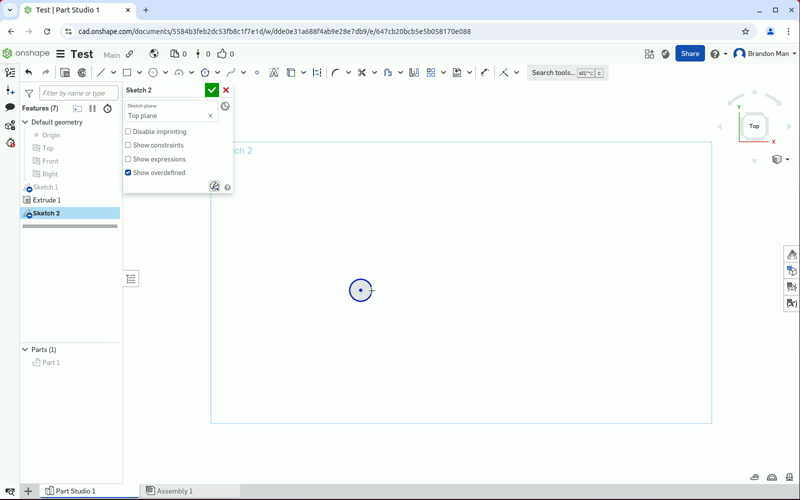
key_down(shift)
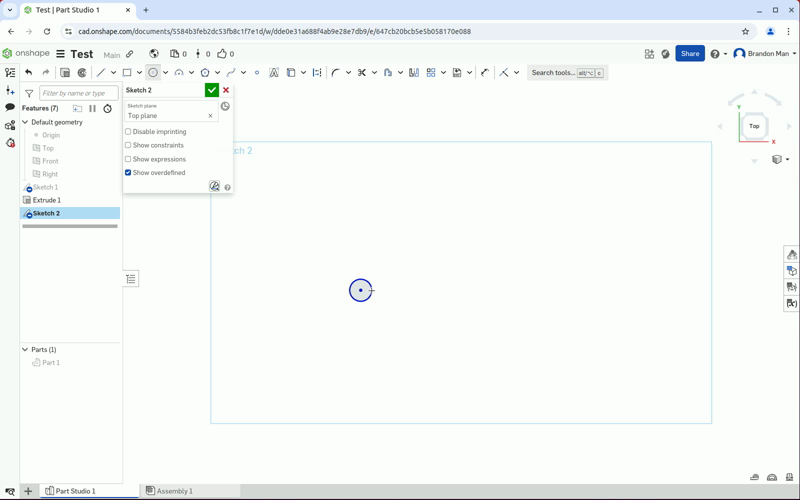
mouse_move(360, 290)
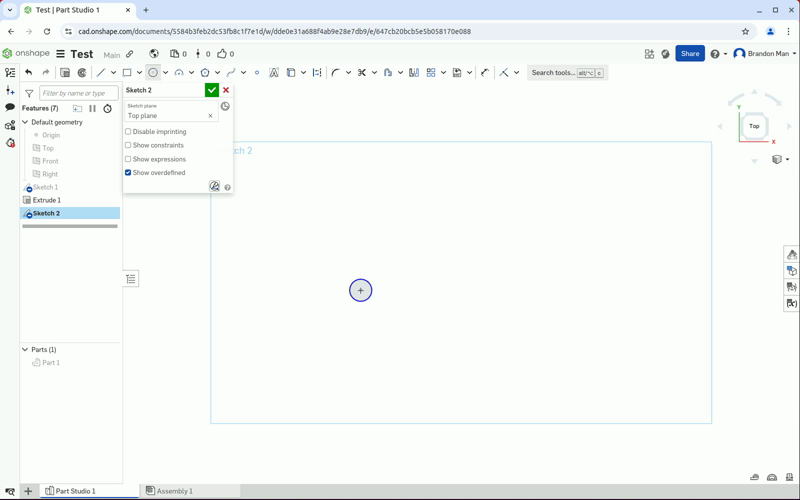
click(360, 290)
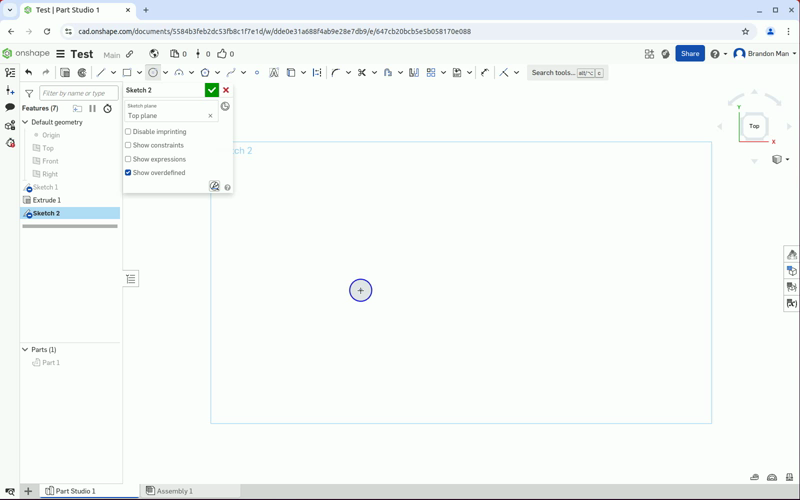
key_up(shift)
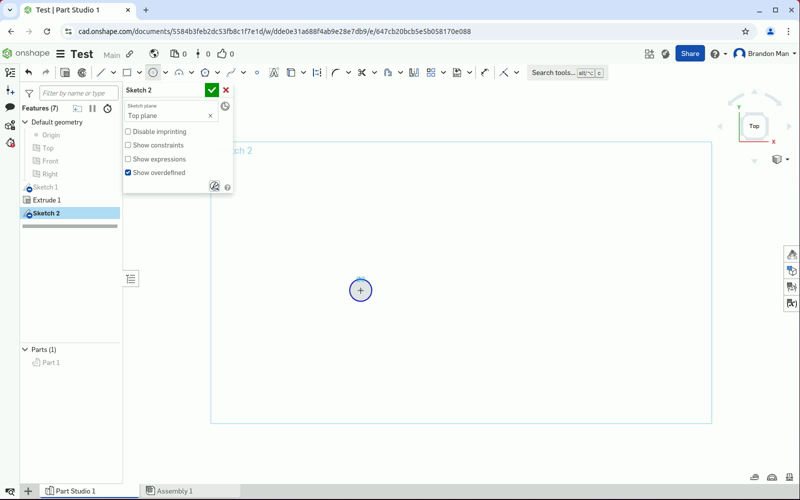
mouse_move(363, 290)
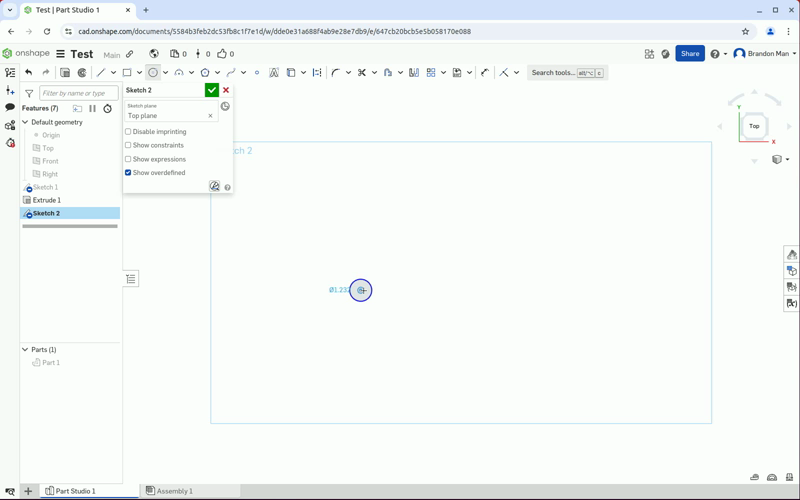
scroll(6)
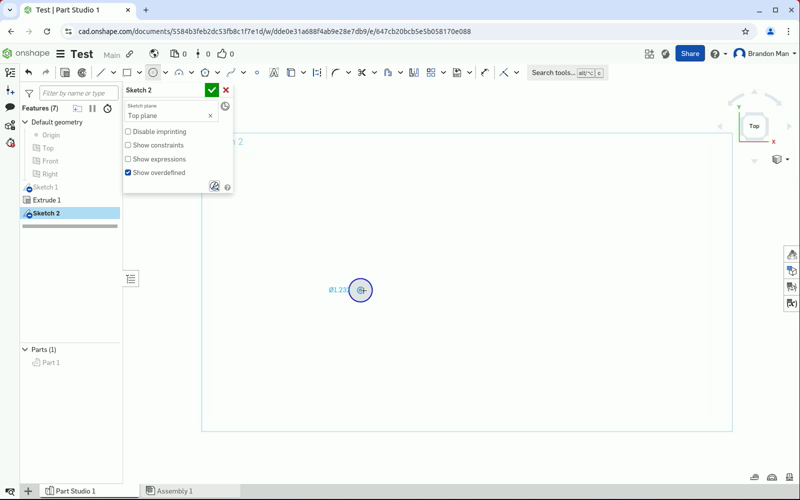
scroll(6)
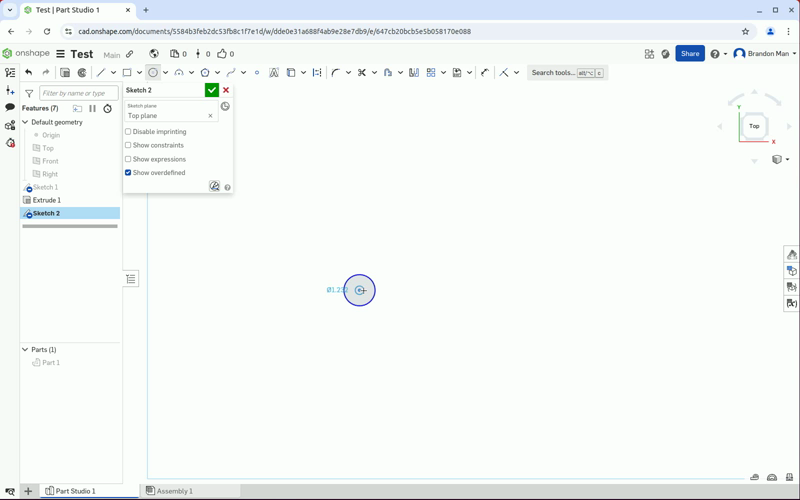
scroll(6)
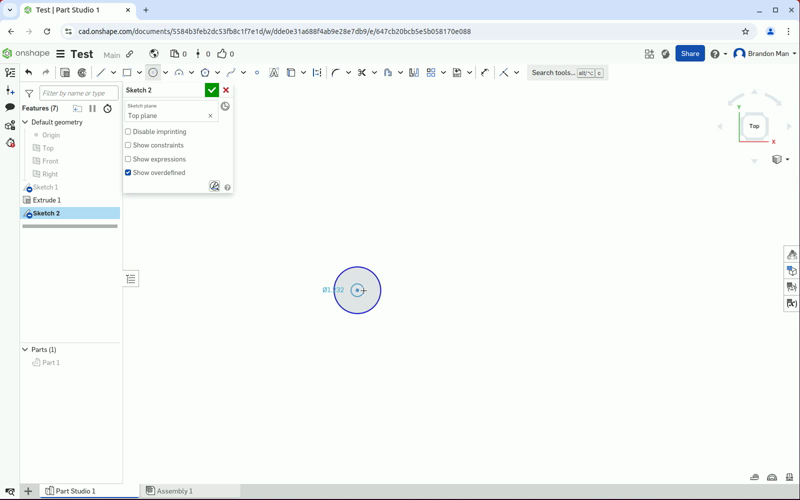
scroll(6)
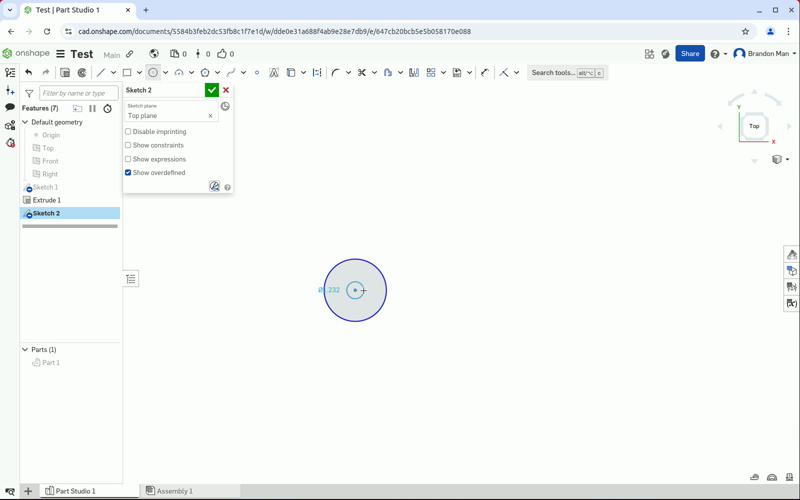
scroll(6)
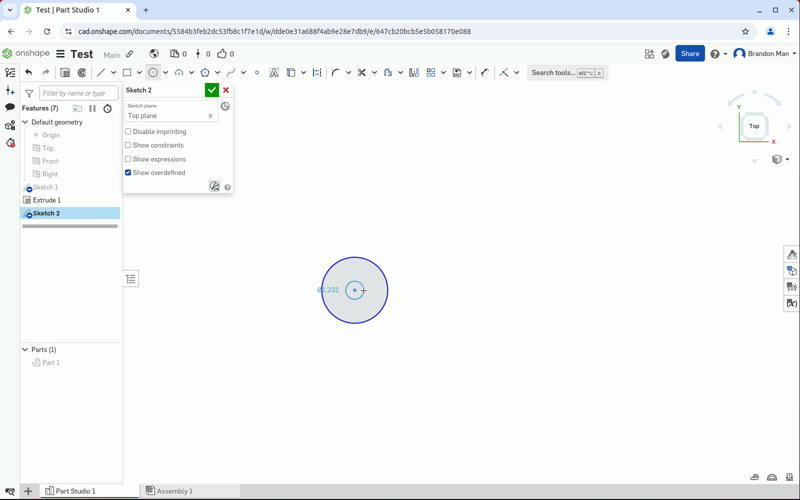
scroll(6)
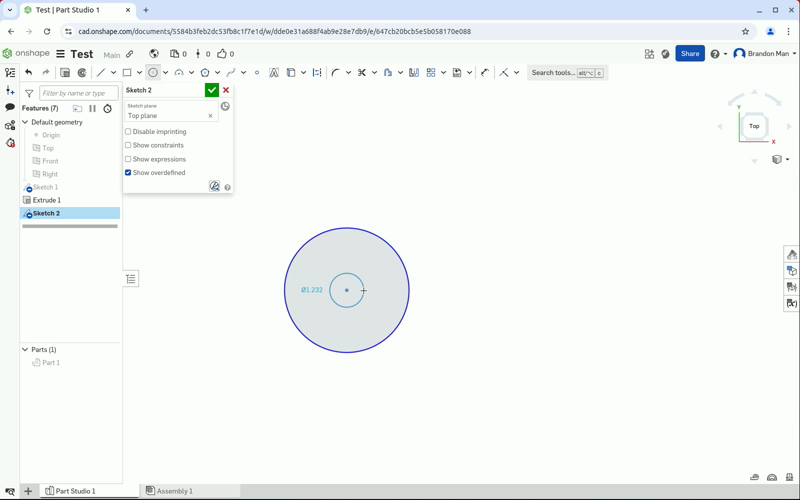
scroll(6)
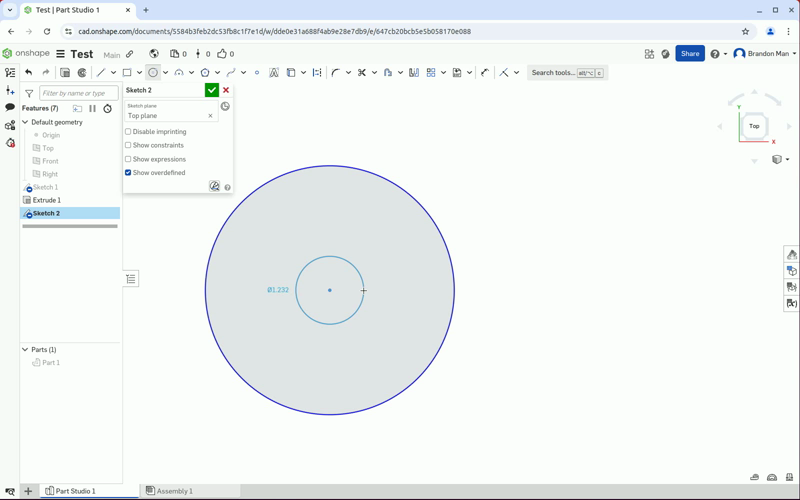
click(363, 290)
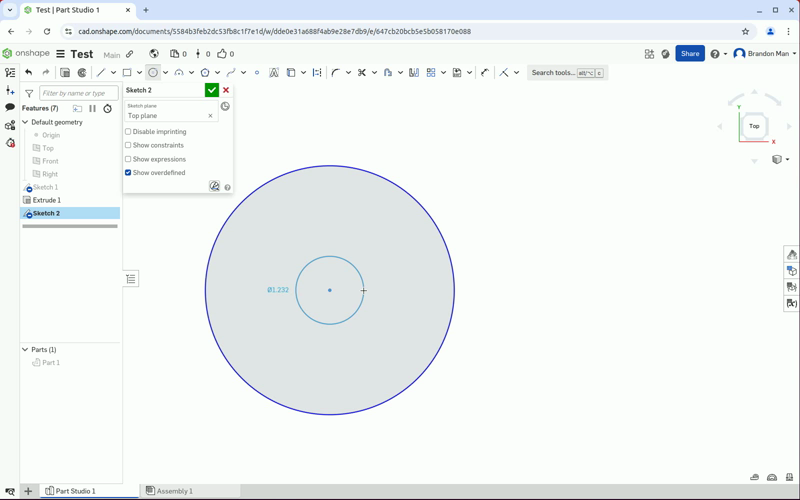
scroll(-6)
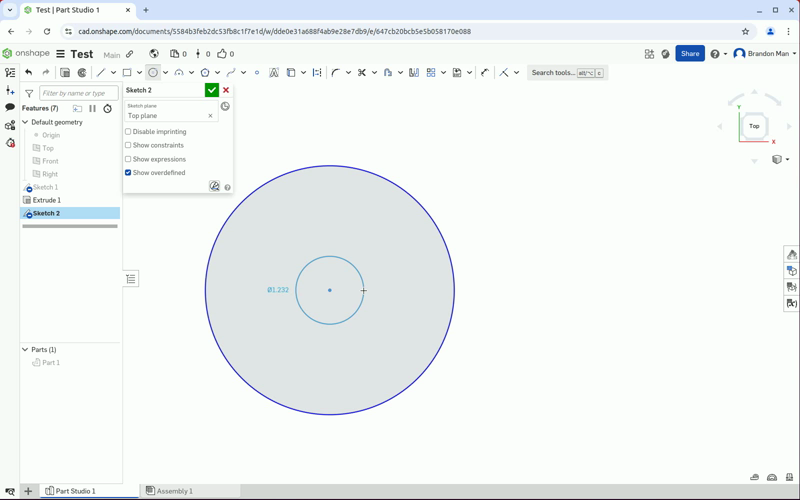
scroll(-6)
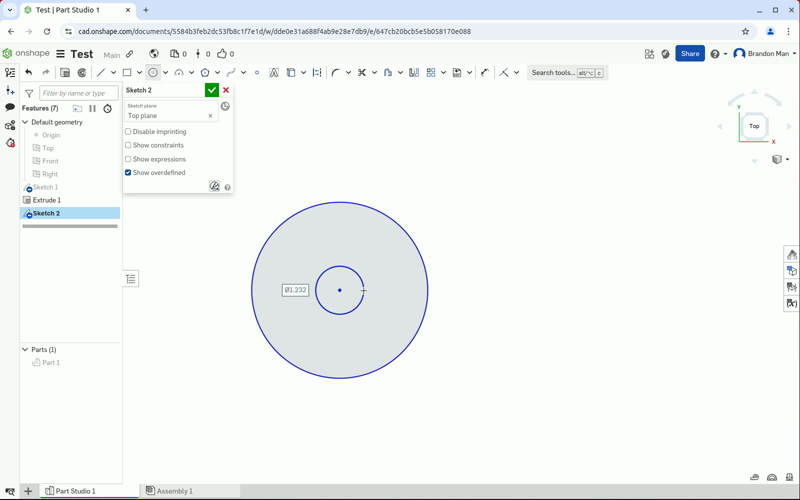
scroll(-6)
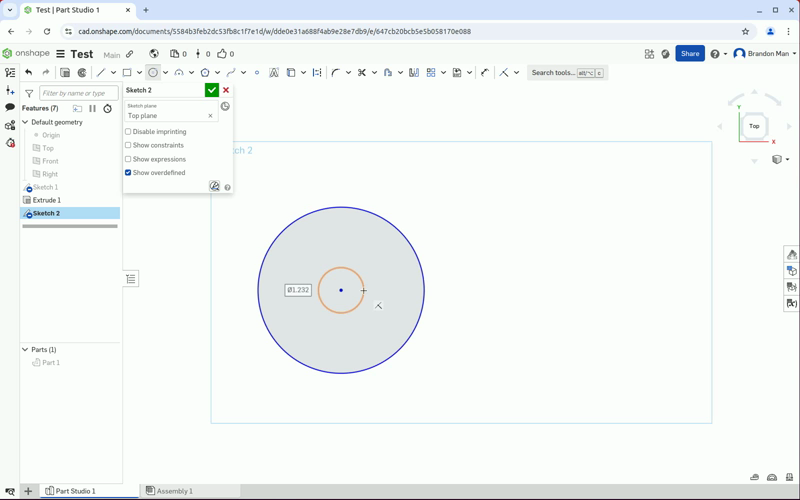
scroll(-6)
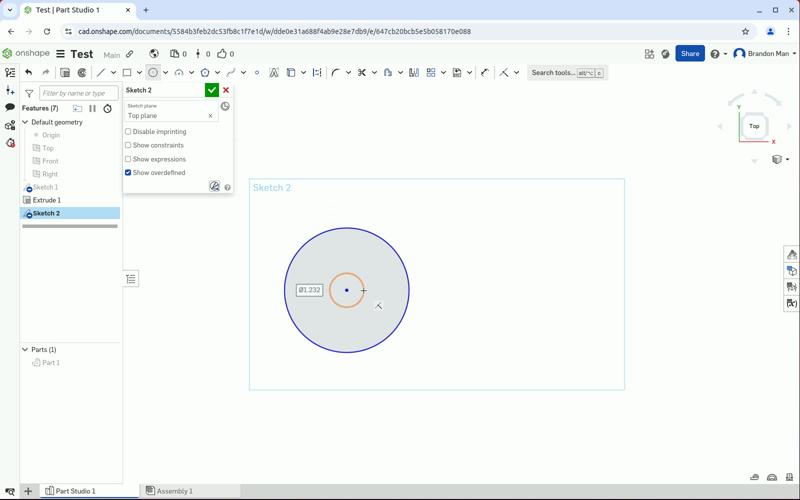
scroll(-6)
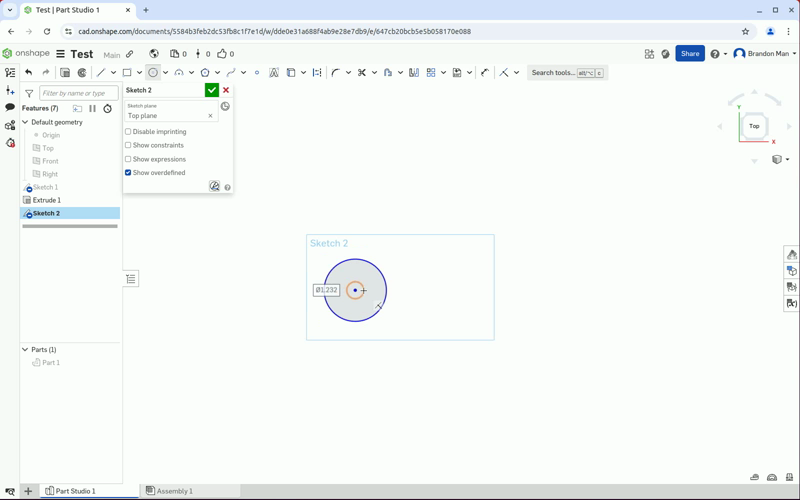
scroll(-6)
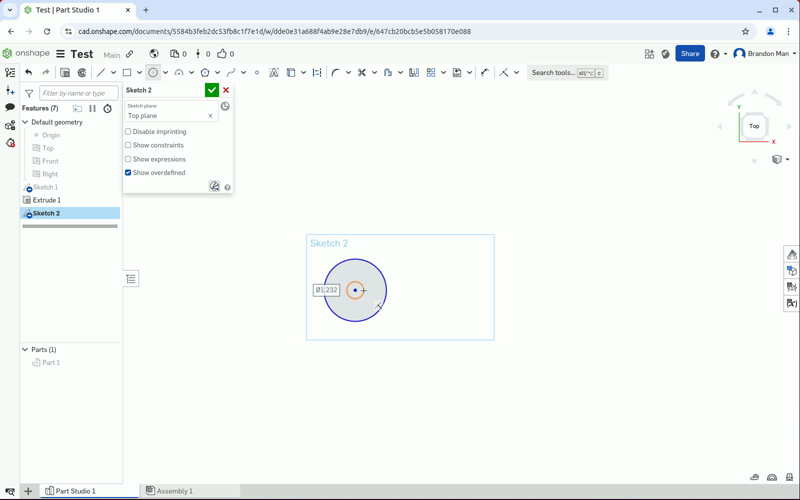
scroll(-6)
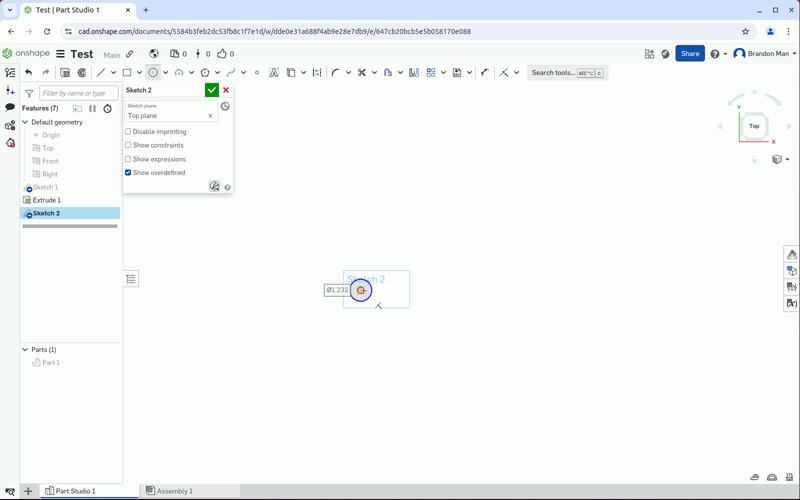
key(esc)
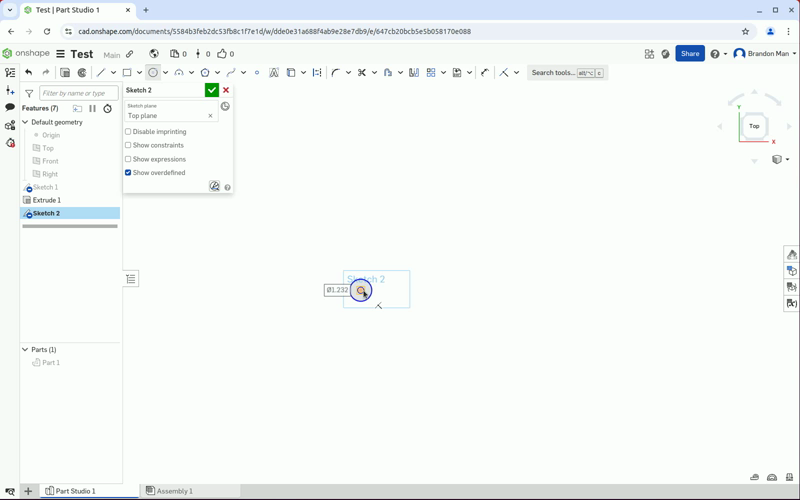
mouse_move(355, 286)
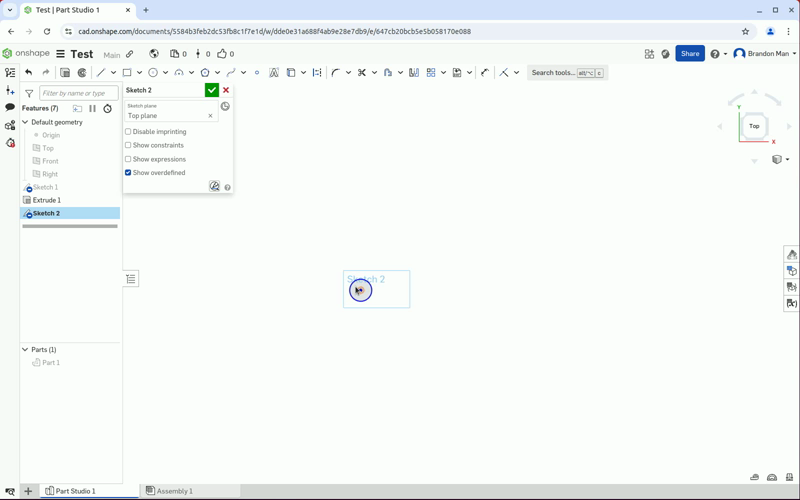
scroll(6)
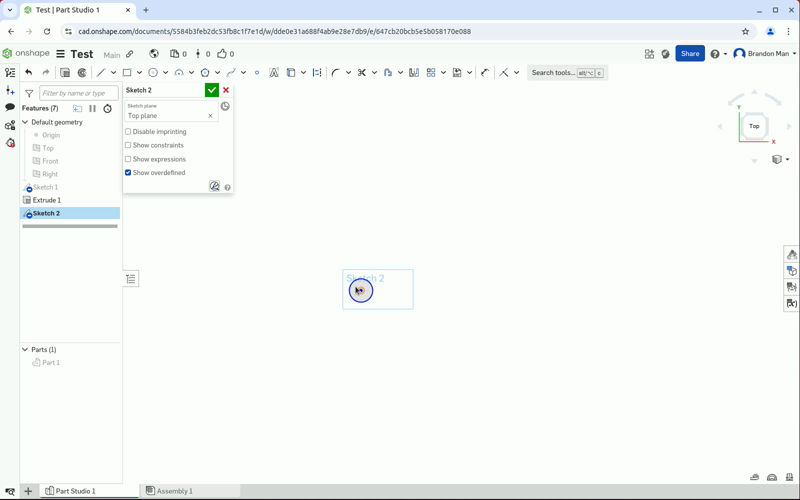
scroll(6)
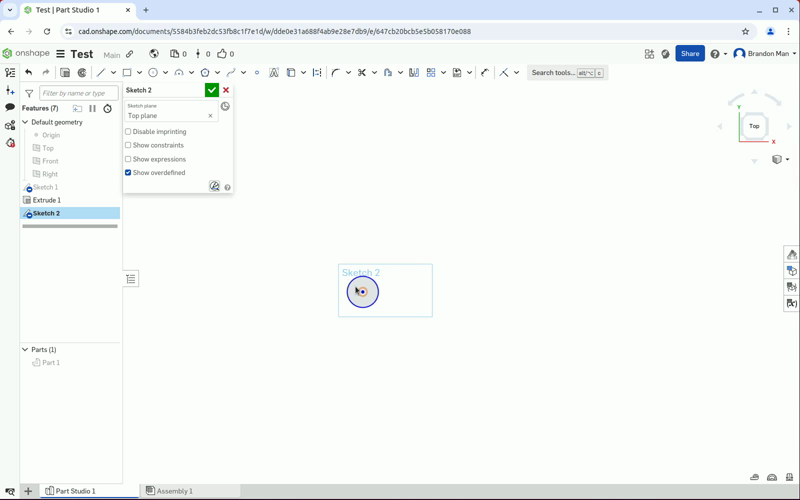
scroll(6)
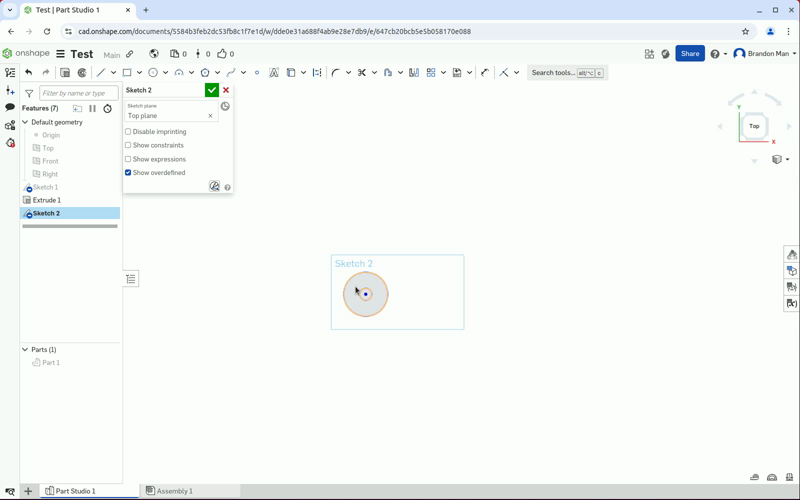
scroll(6)
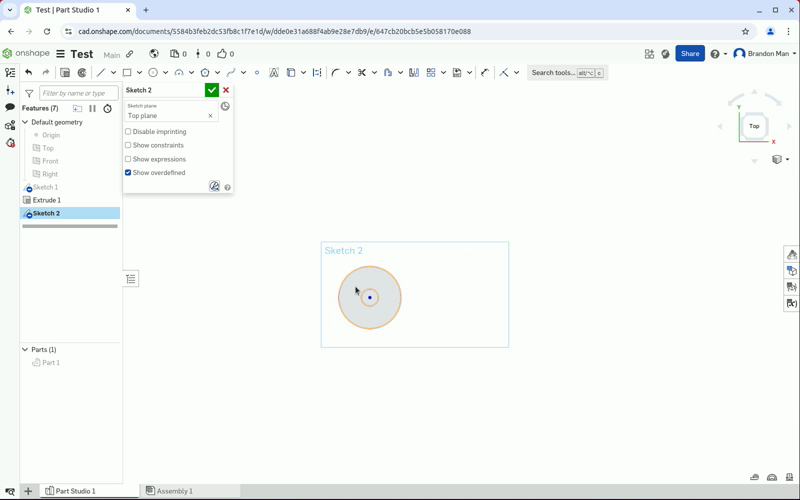
scroll(6)
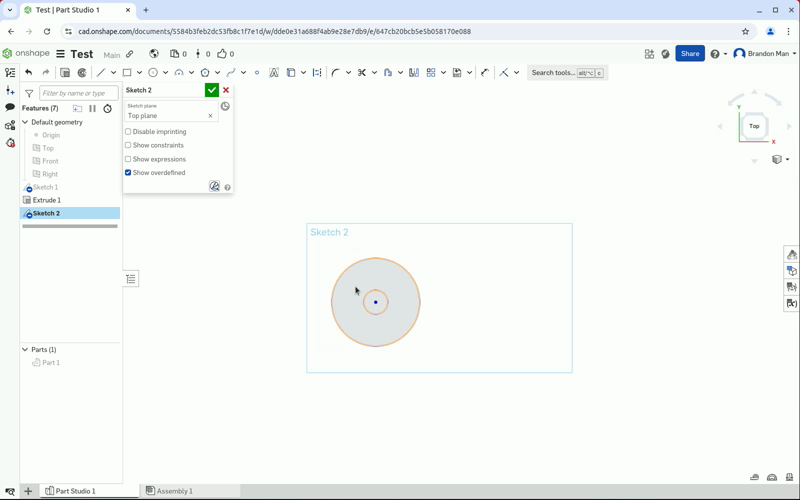
scroll(6)
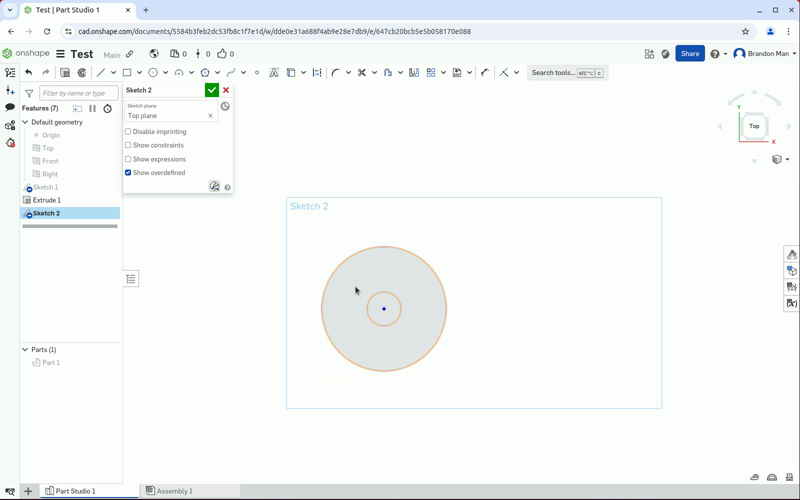
scroll(6)
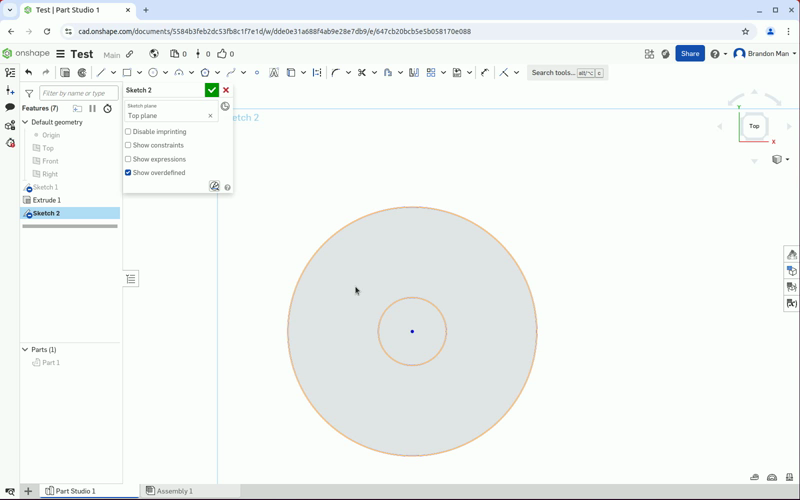
click(355, 286)
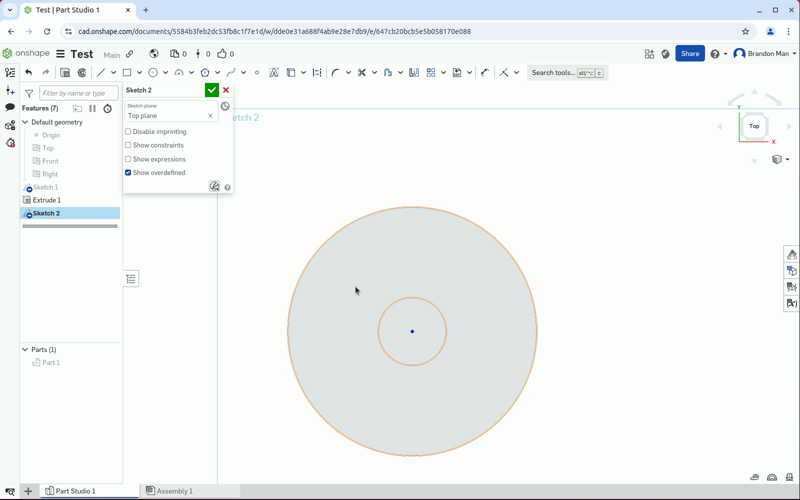
scroll(-6)
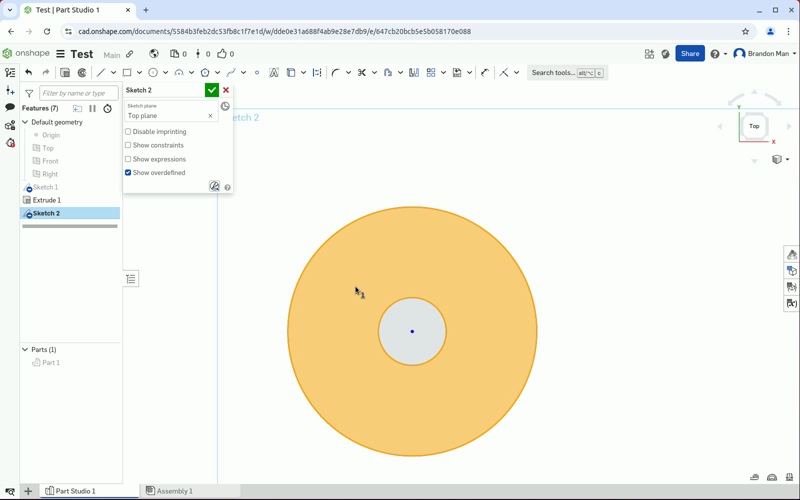
scroll(-6)
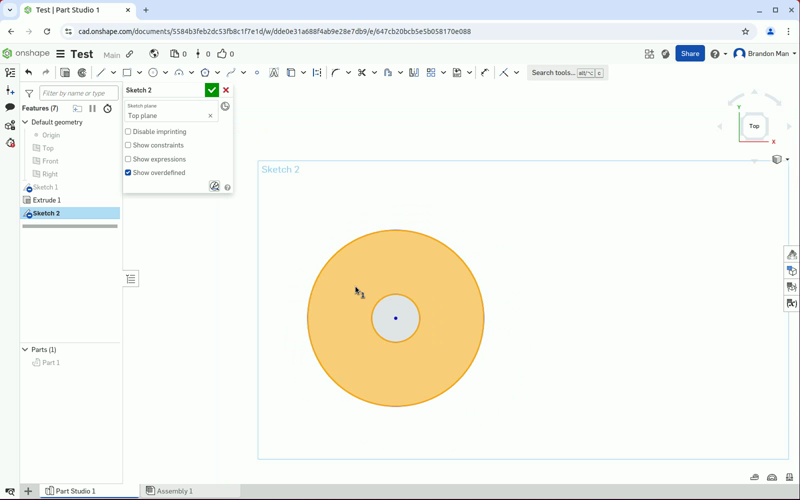
scroll(-6)
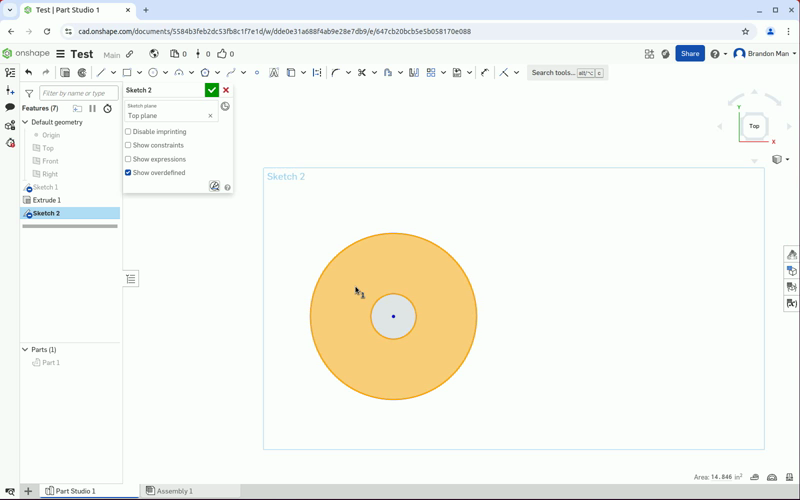
scroll(-6)
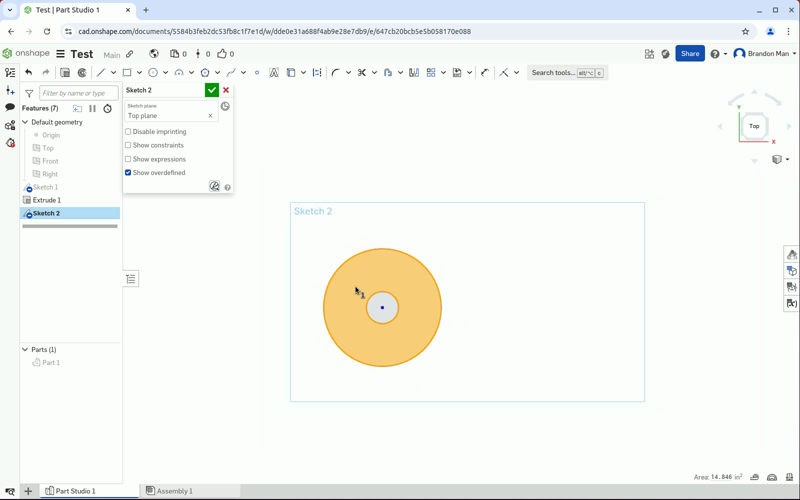
scroll(-6)
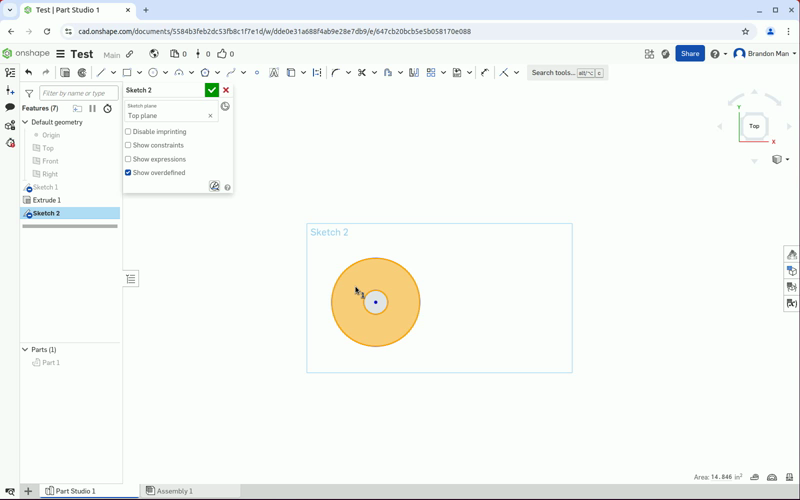
scroll(-6)
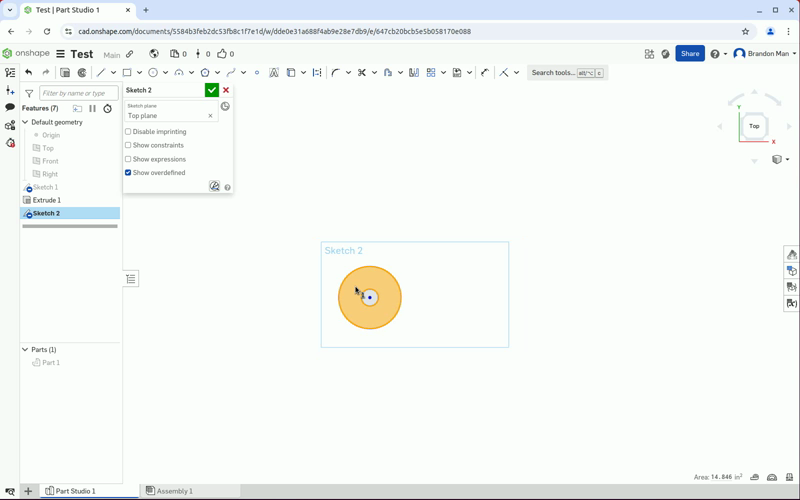
scroll(-6)
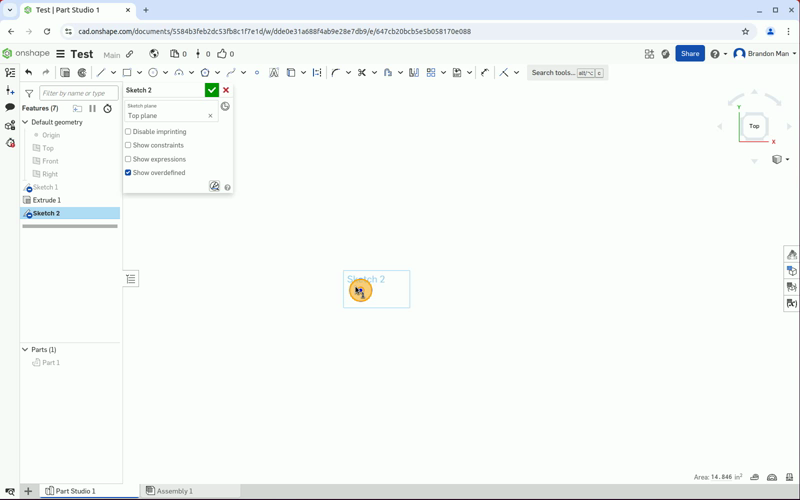
mouse_move(73, 352)
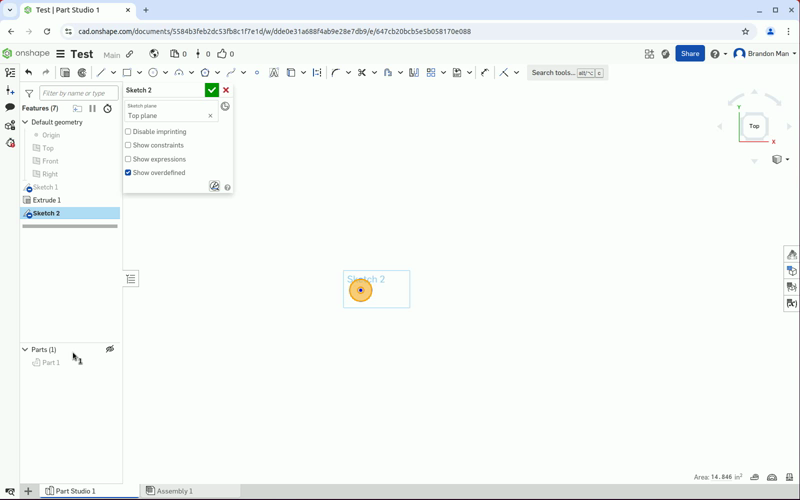
key(shift+y)
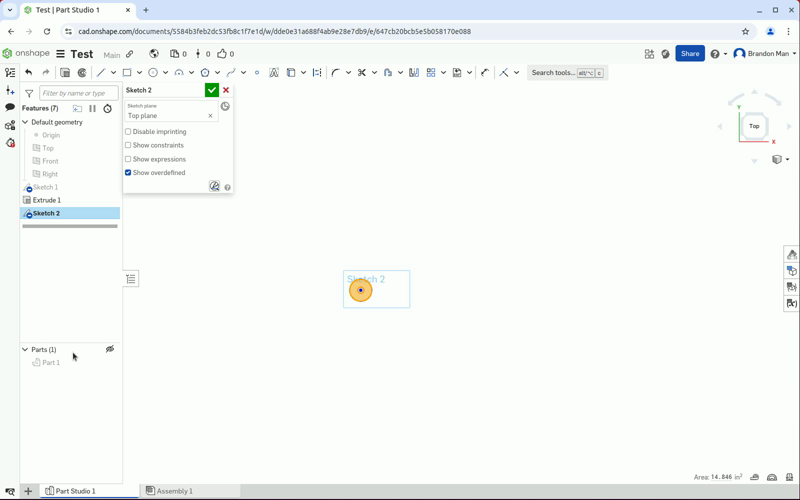
key(shift+e)
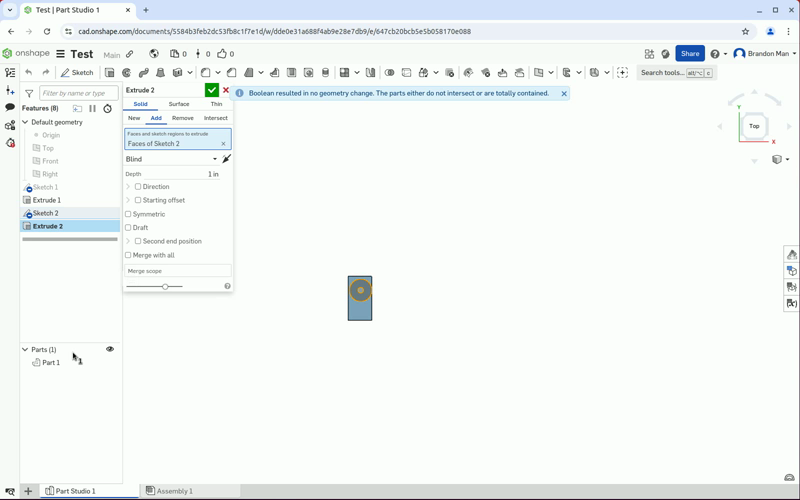
mouse_move(143, 106)
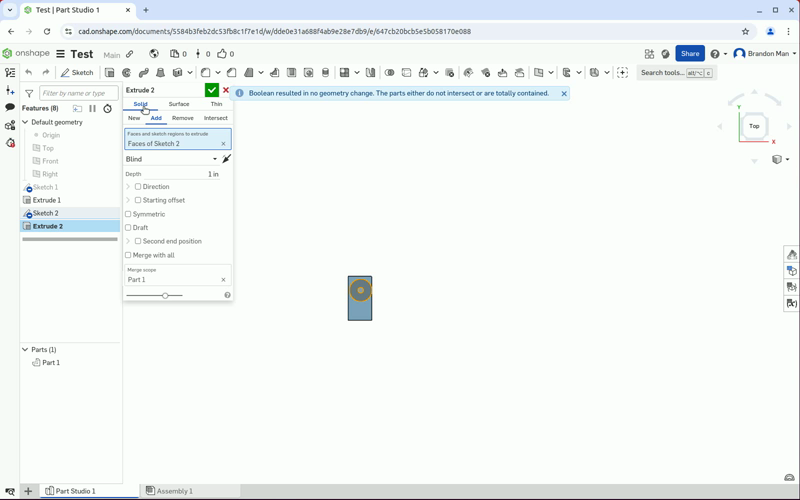
click(143, 106)
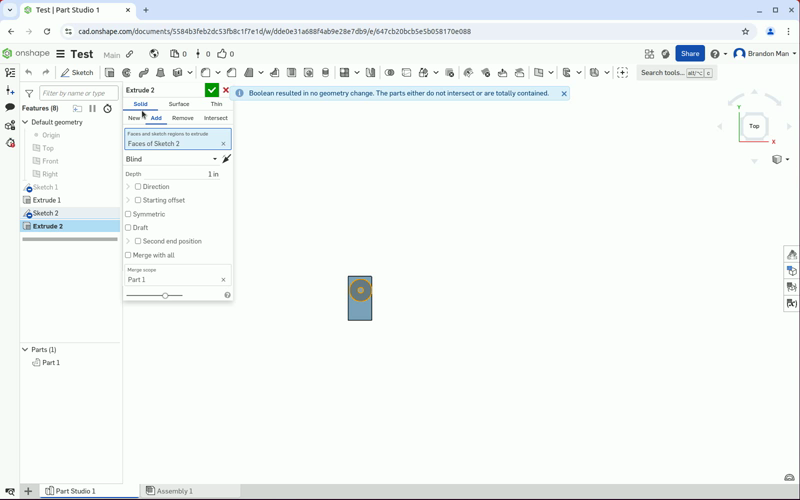
mouse_move(137, 120)
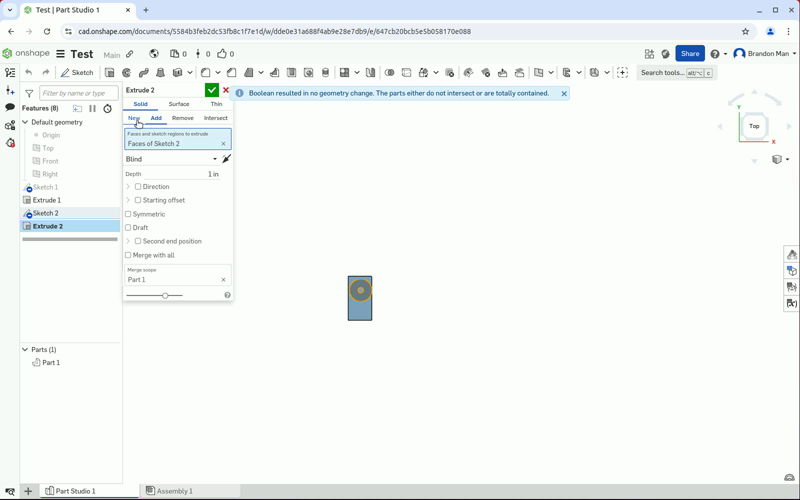
click(137, 120)
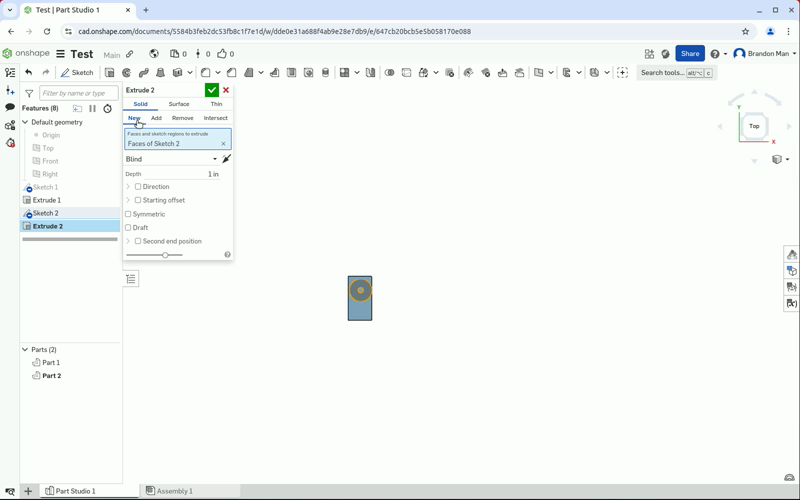
key(tab, 4)
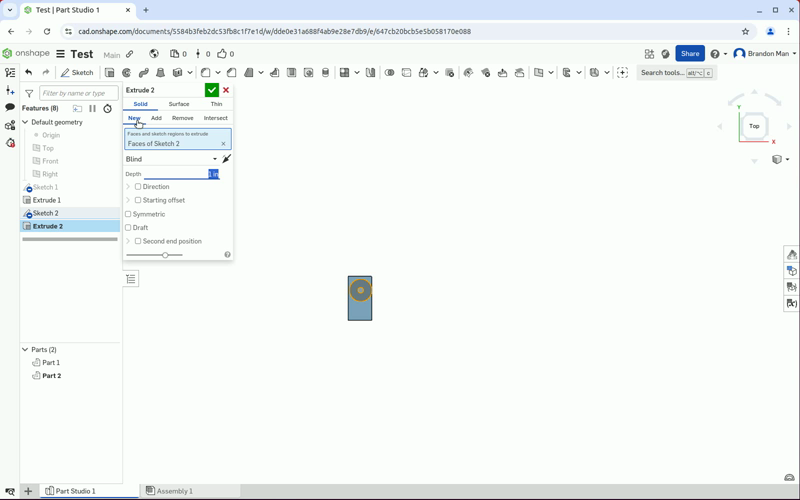
text(8.425)
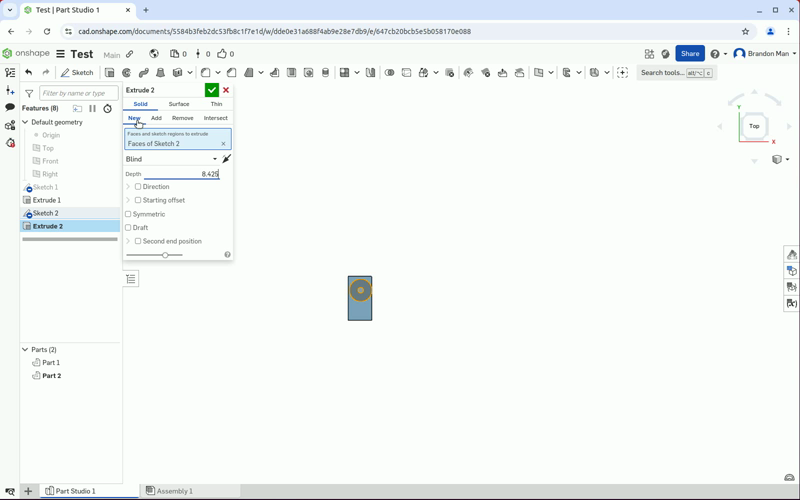
key(enter)
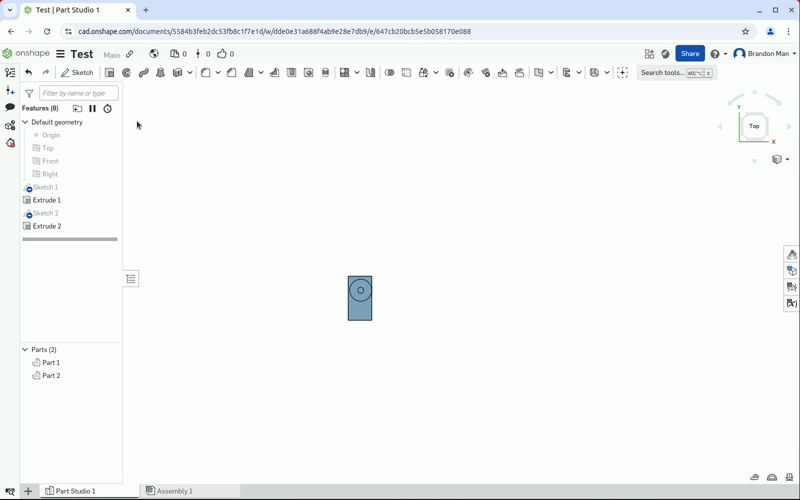
key(shift+h)
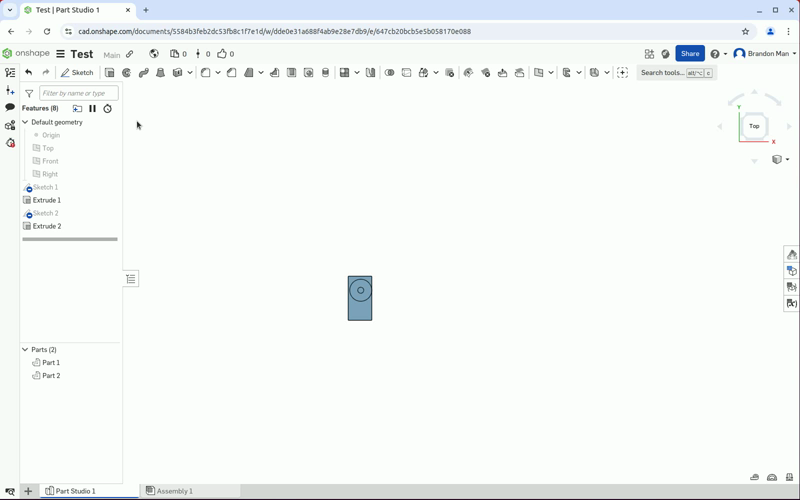
key(shift+h)
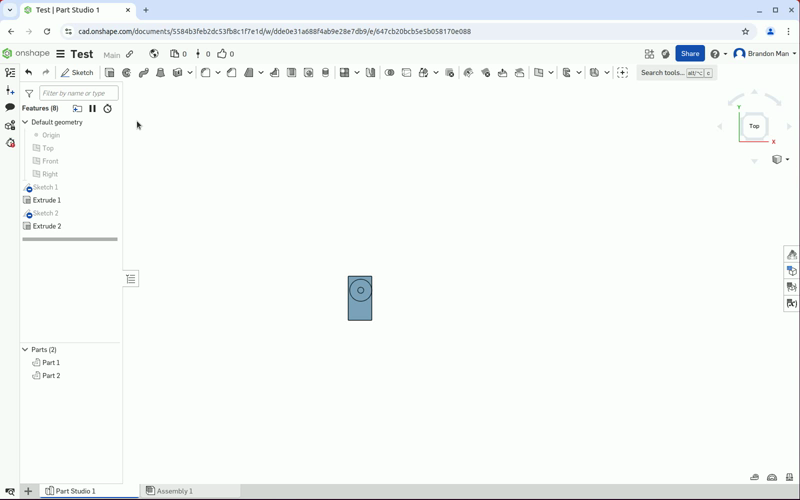
mouse_move(73, 189)
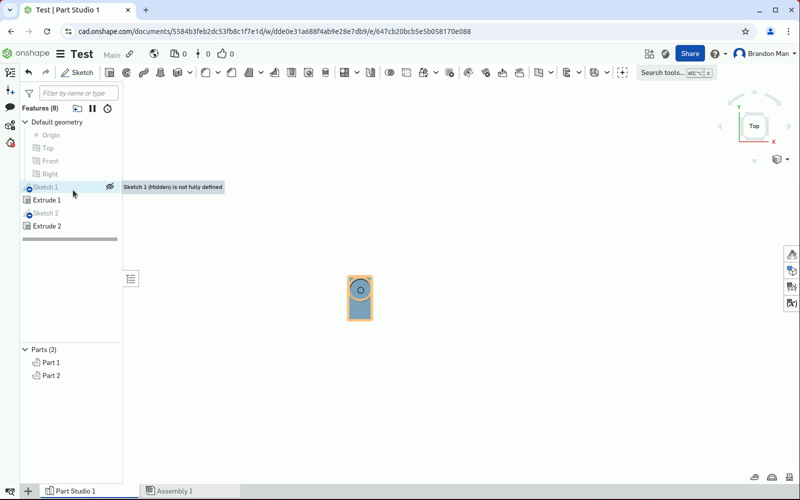
click(73, 189)
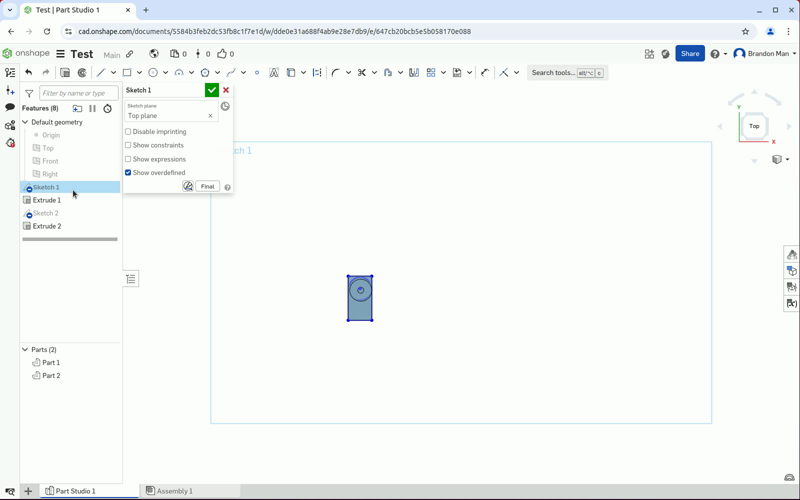
mouse_move(229, 92)
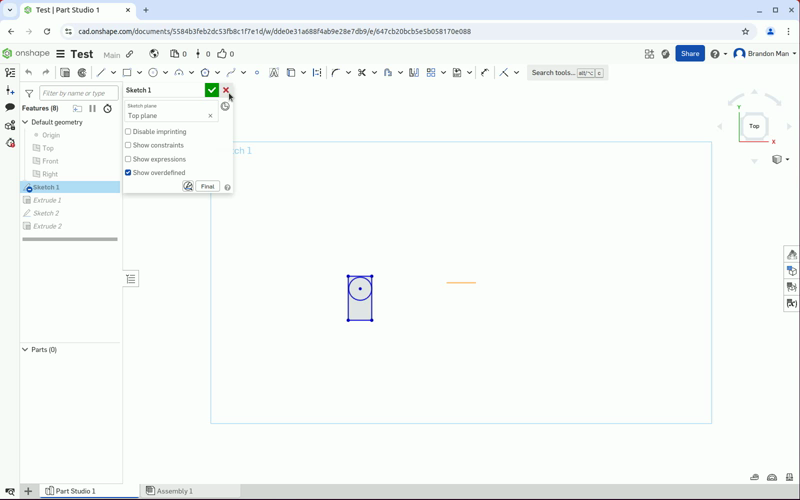
click(229, 92)
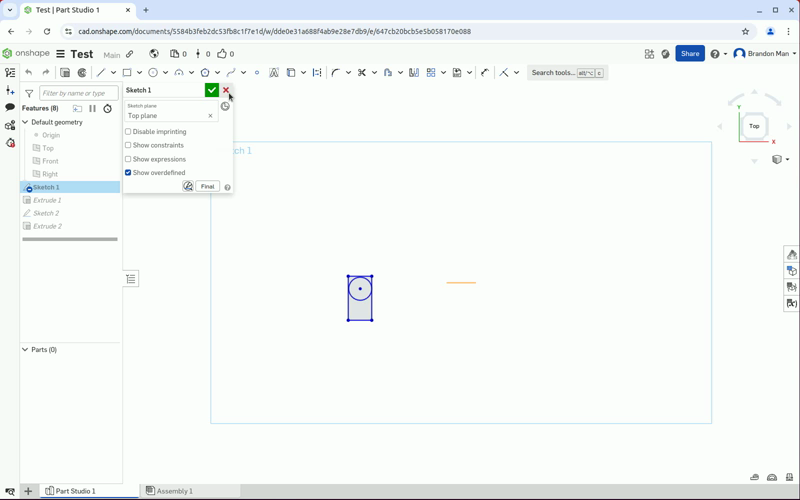
key(shift+s)
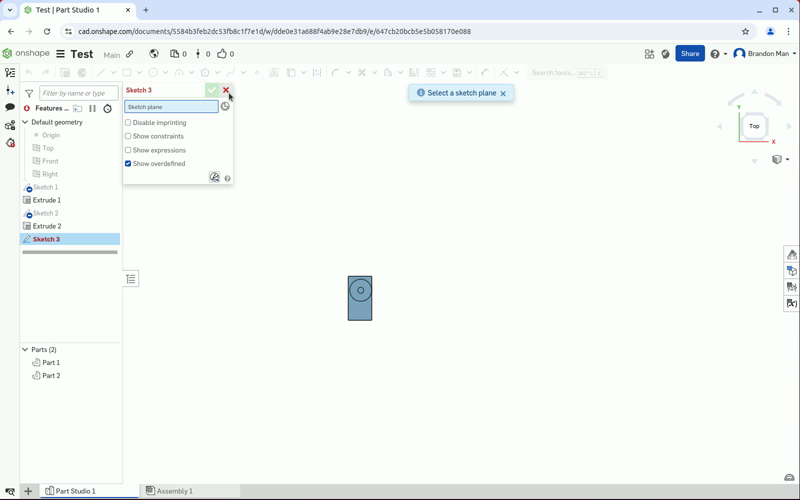
mouse_move(73, 150)
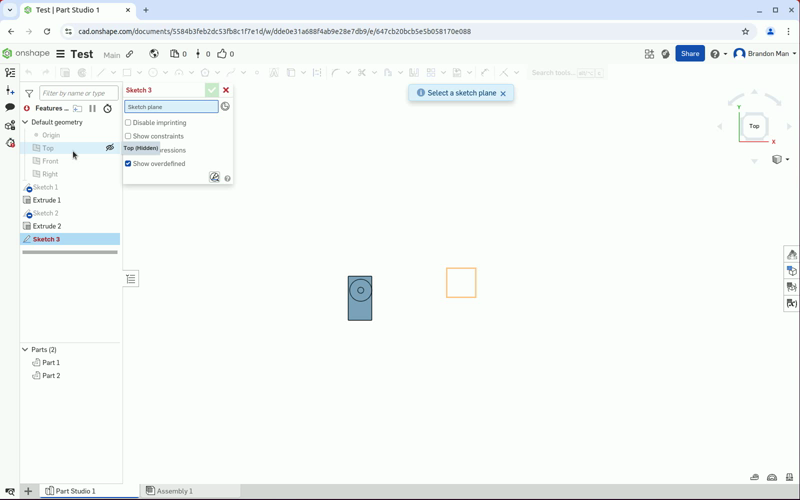
click(73, 150)
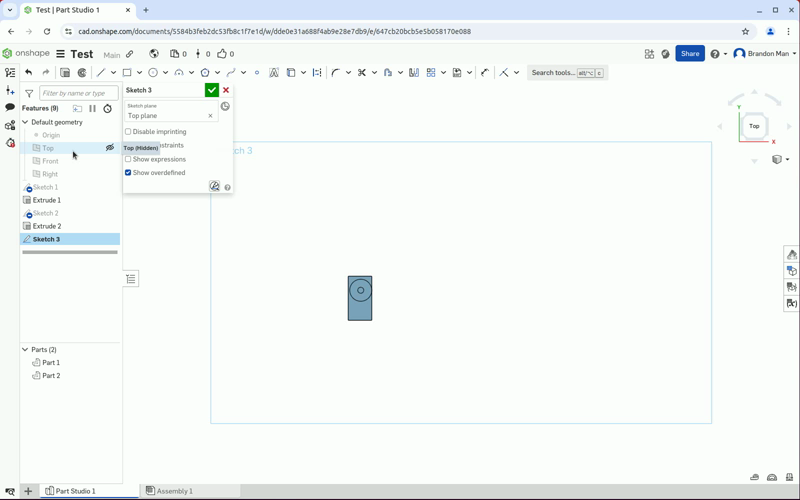
mouse_move(73, 352)
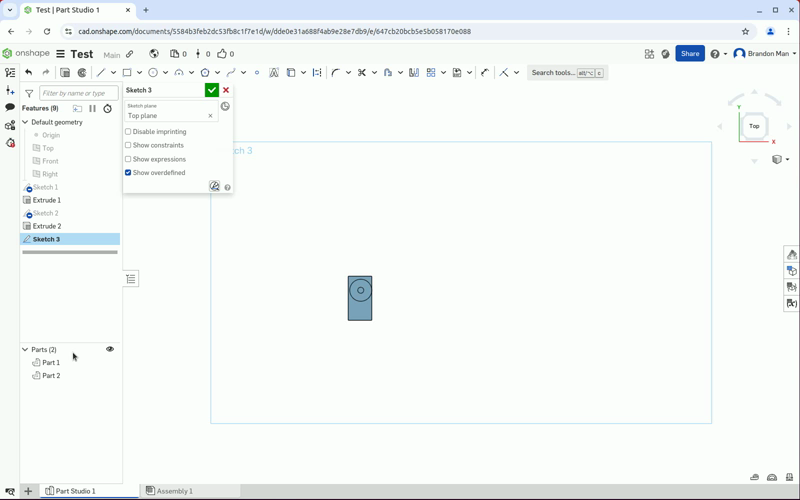
key(y)
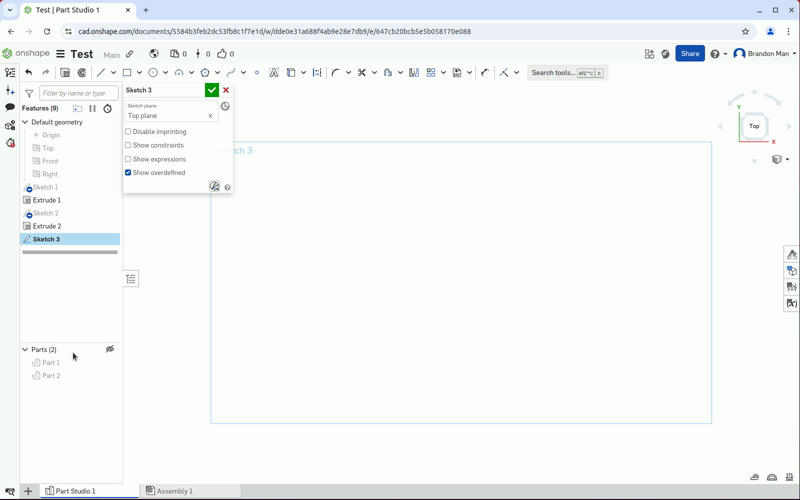
key(c)
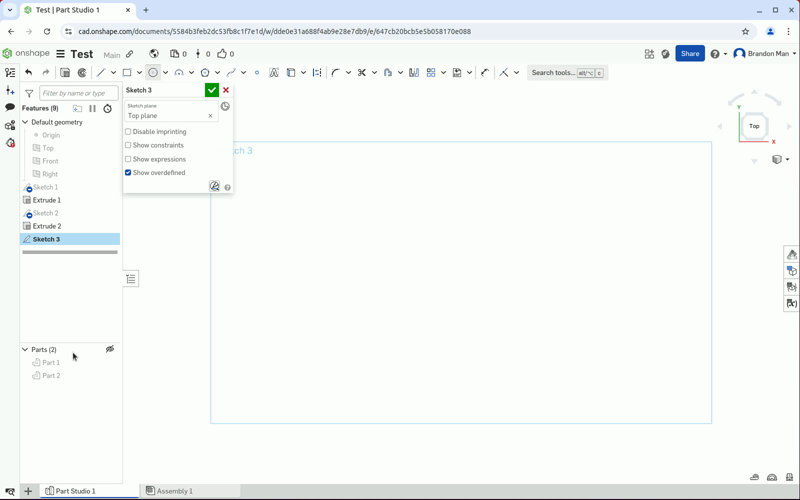
key_down(shift)
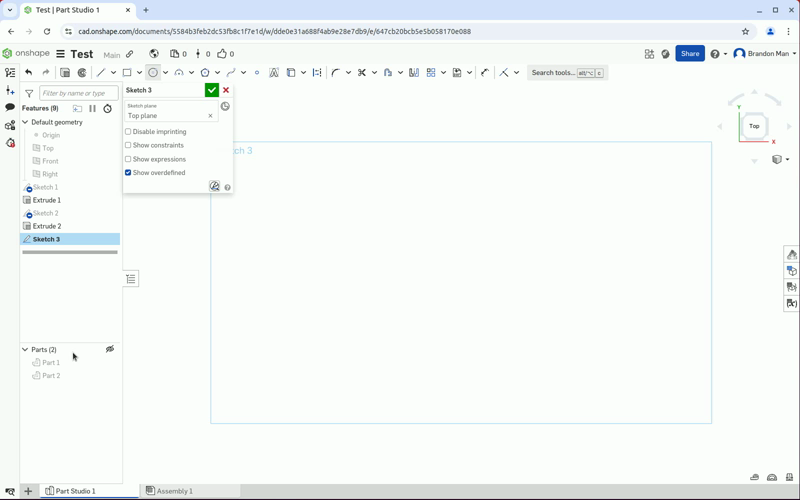
mouse_move(359, 290)
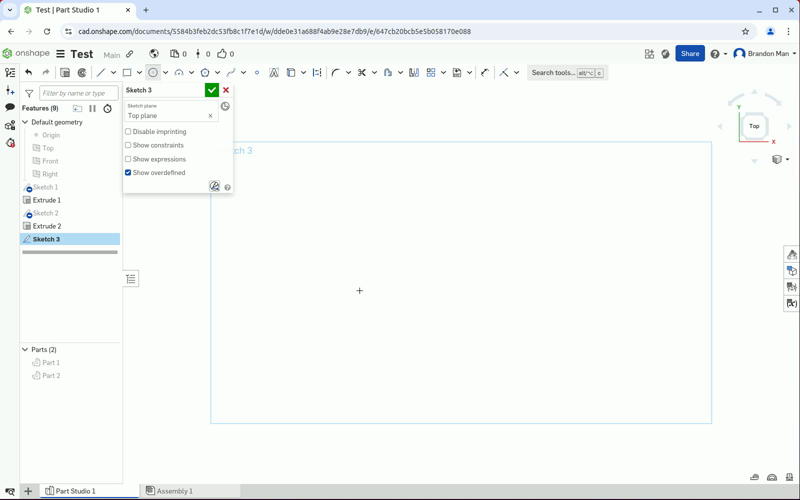
click(359, 290)
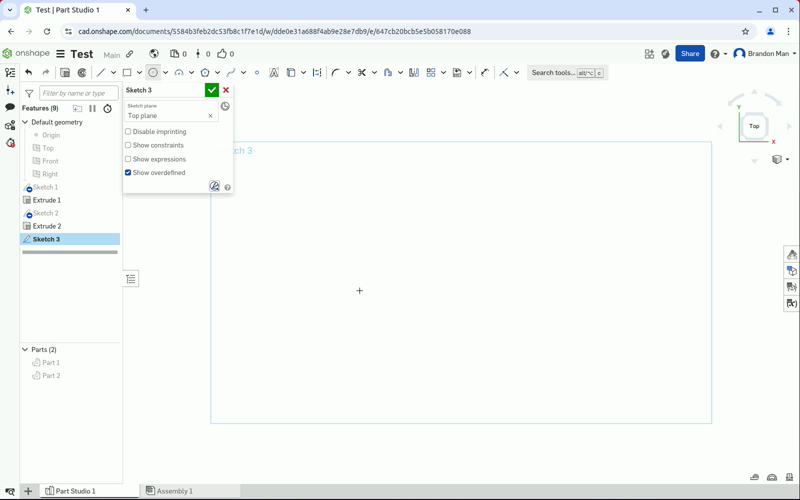
key_up(shift)
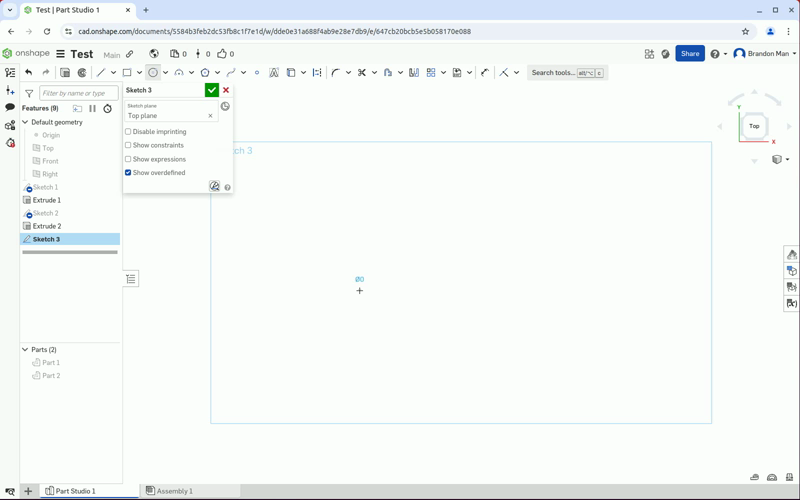
mouse_move(363, 290)
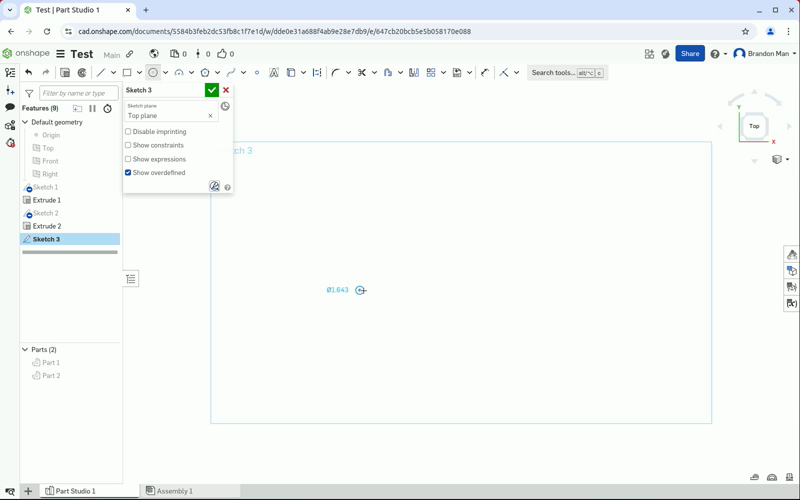
click(363, 290)
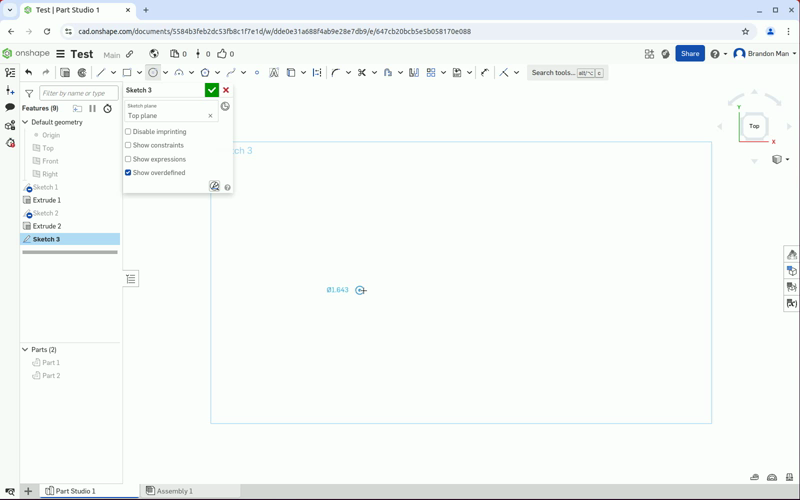
key(esc)
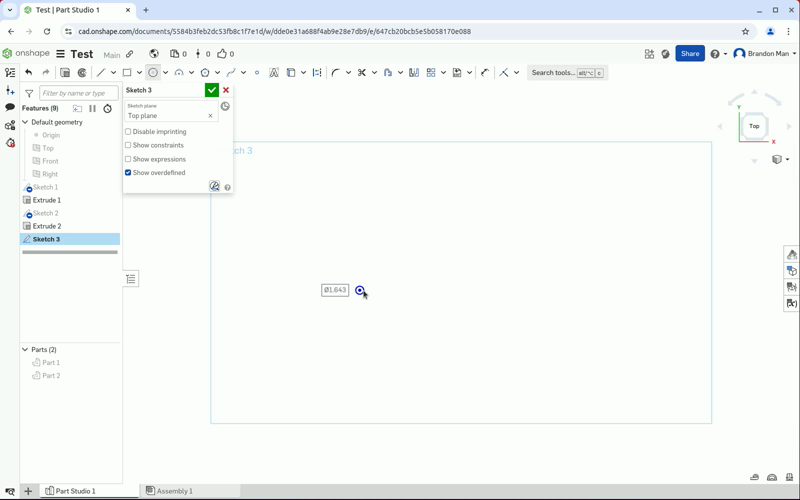
mouse_move(361, 293)
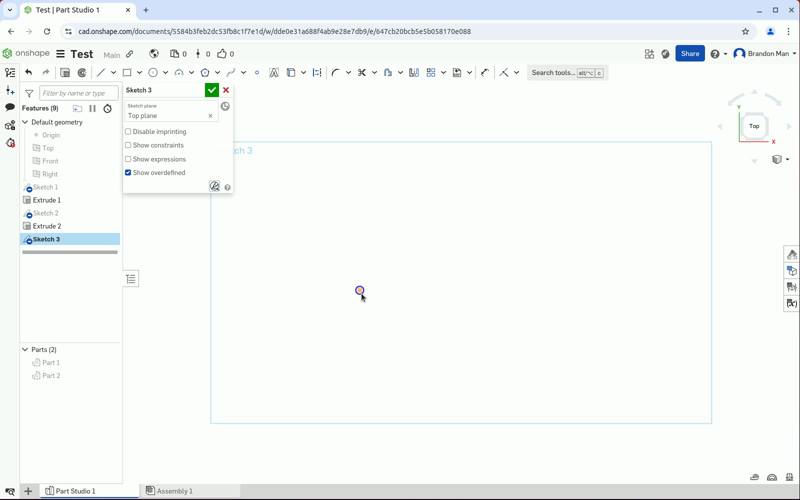
scroll(6)
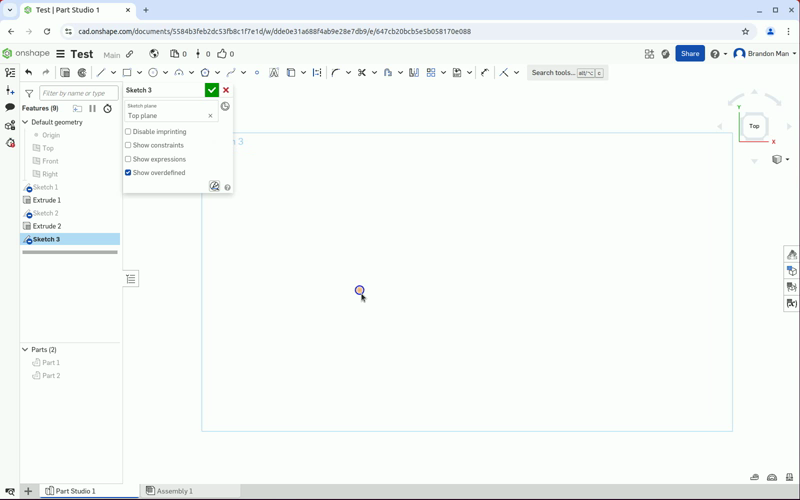
scroll(6)
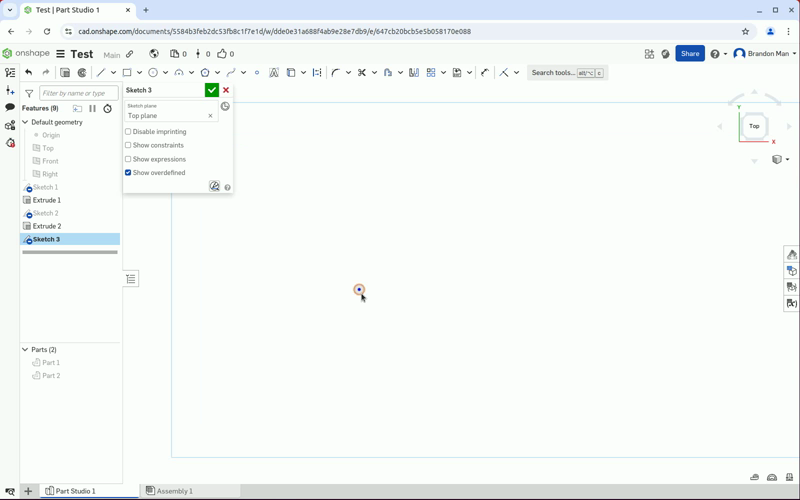
scroll(6)
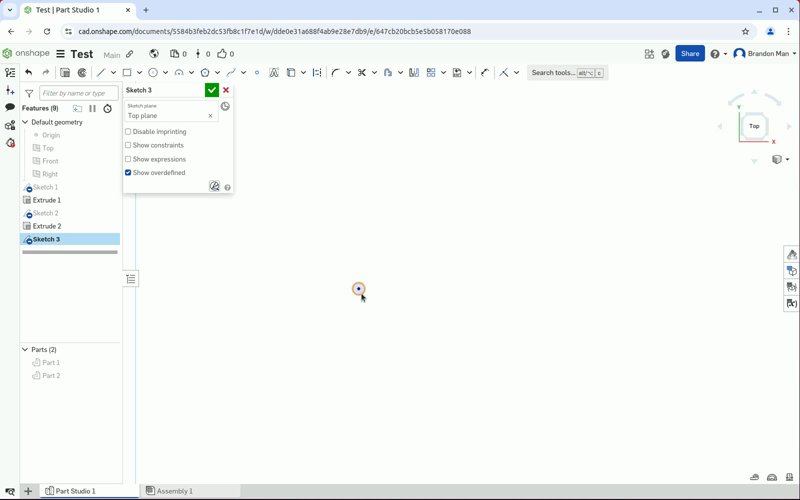
scroll(6)
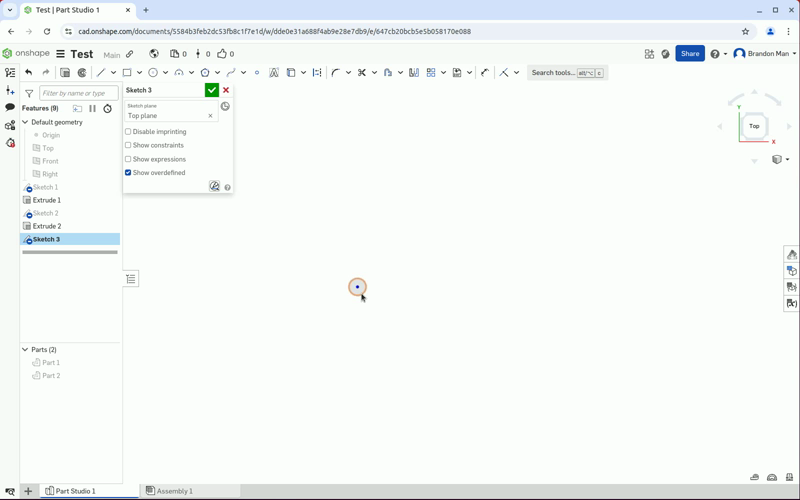
scroll(6)
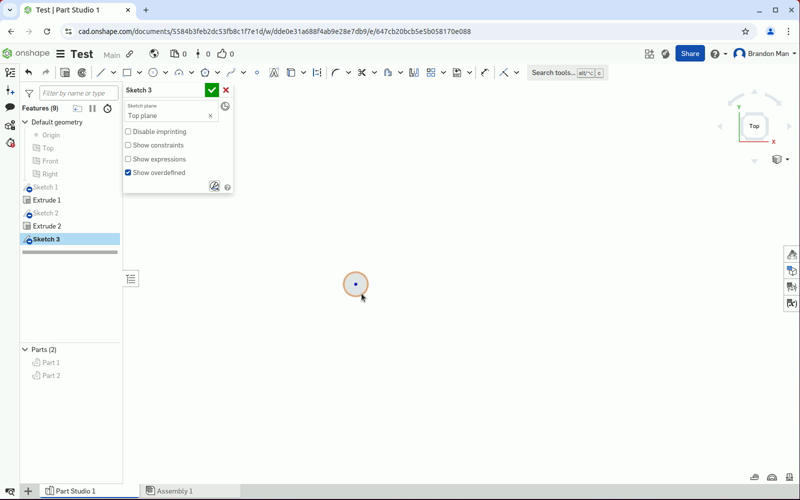
scroll(6)
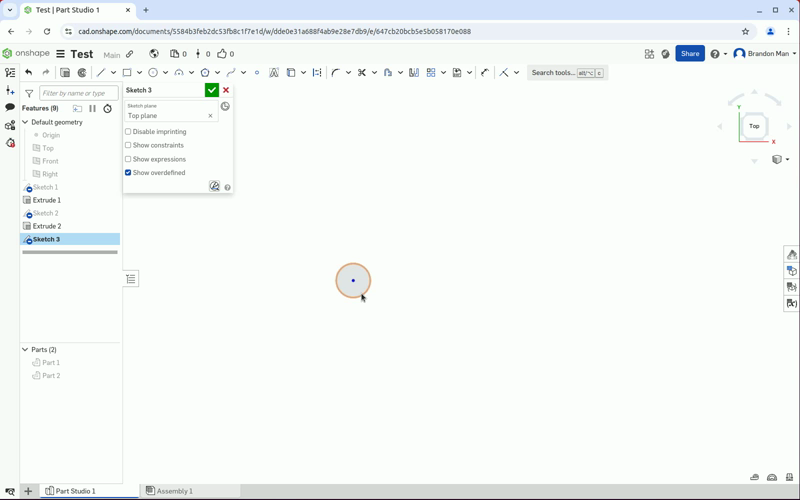
scroll(6)
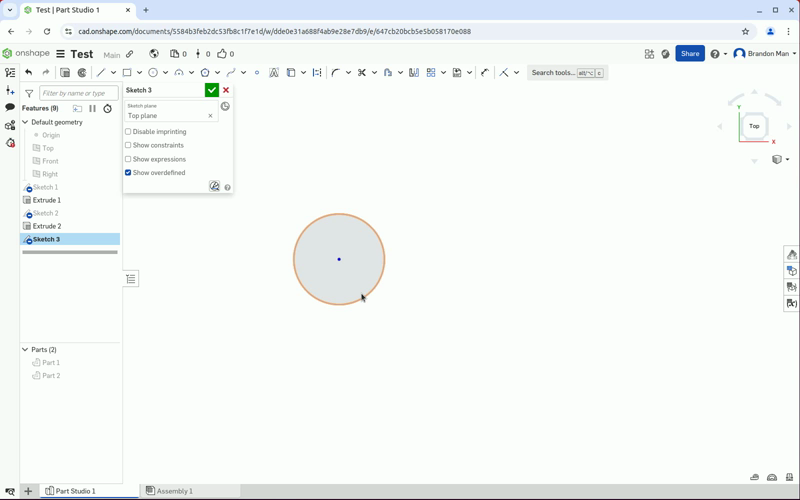
click(361, 293)
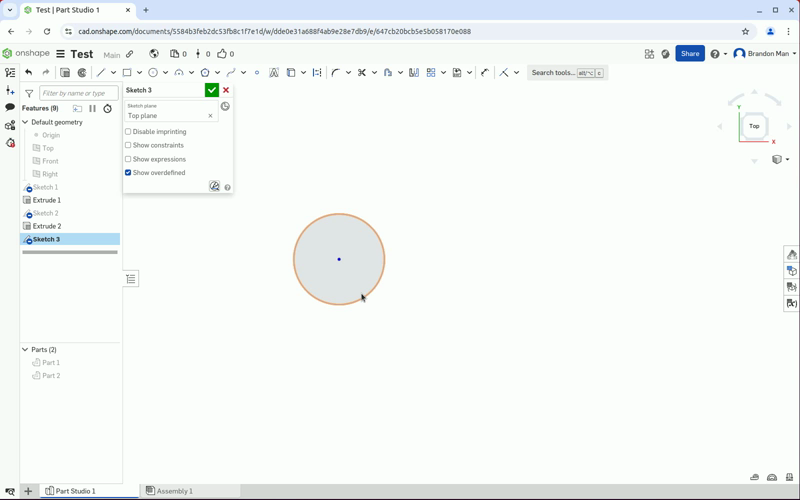
scroll(-6)
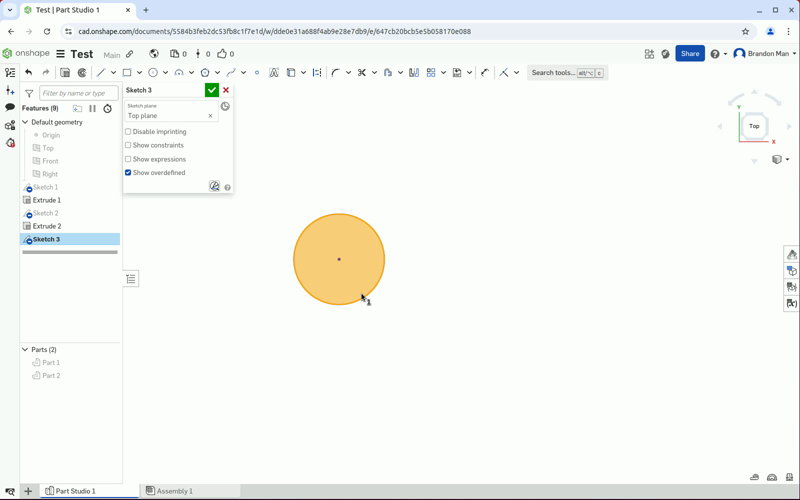
scroll(-6)
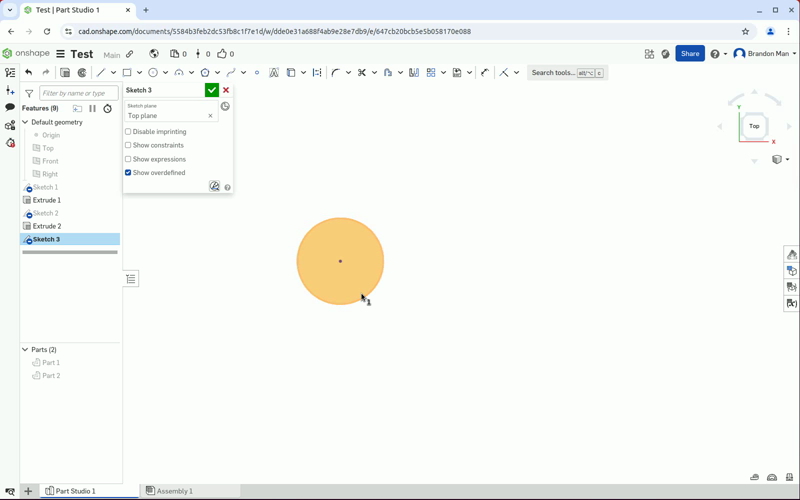
scroll(-6)
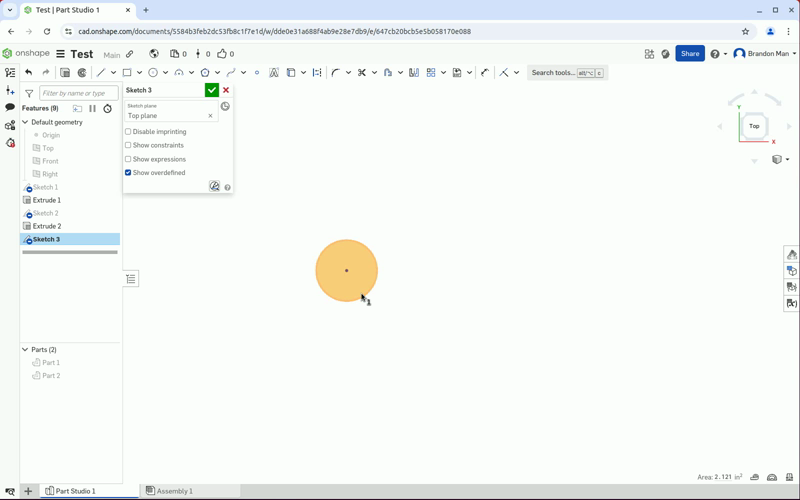
scroll(-6)
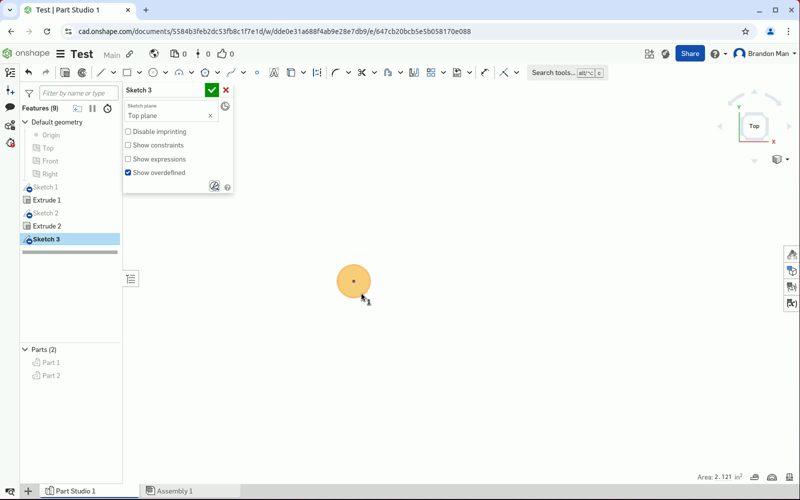
scroll(-6)
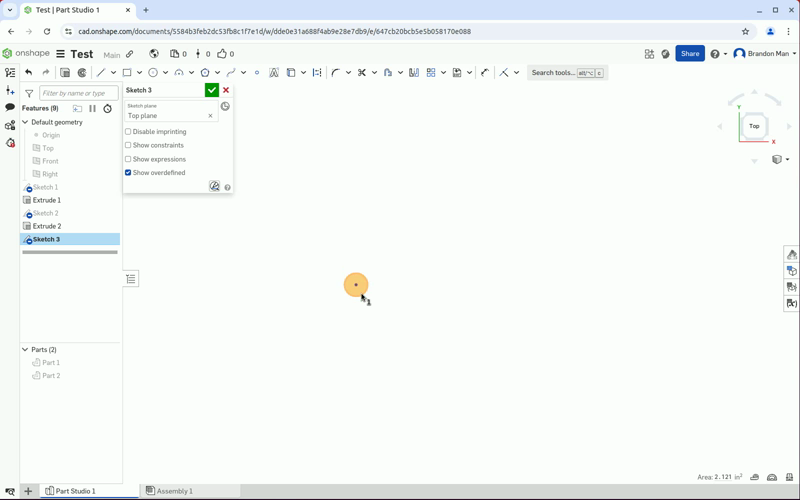
scroll(-6)
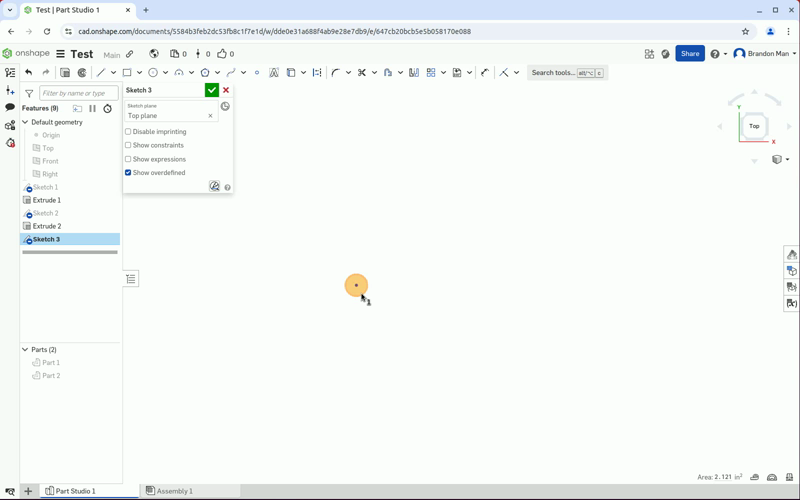
scroll(-6)
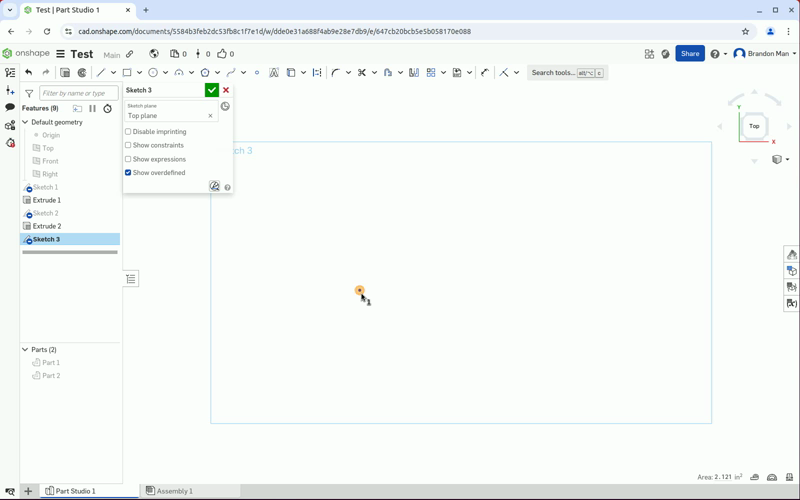
mouse_move(73, 352)
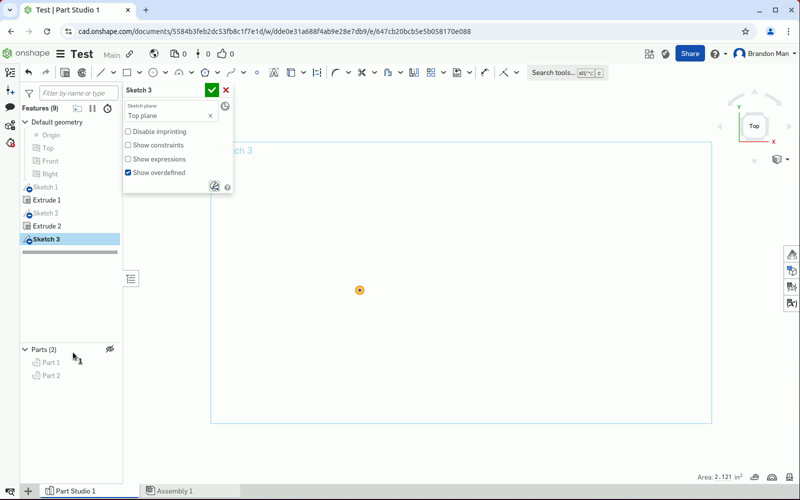
key(shift+y)
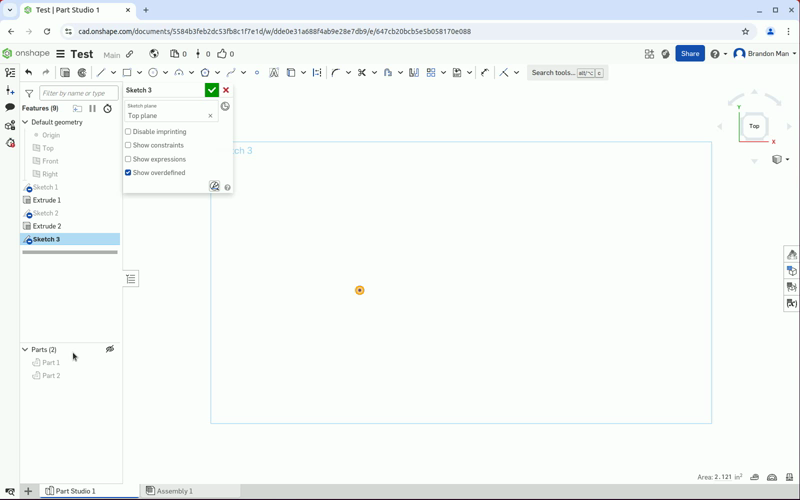
key(shift+e)
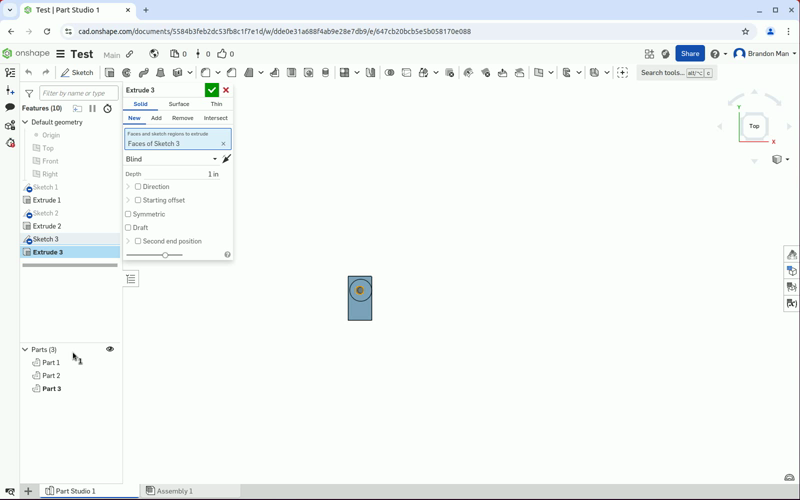
mouse_move(143, 106)
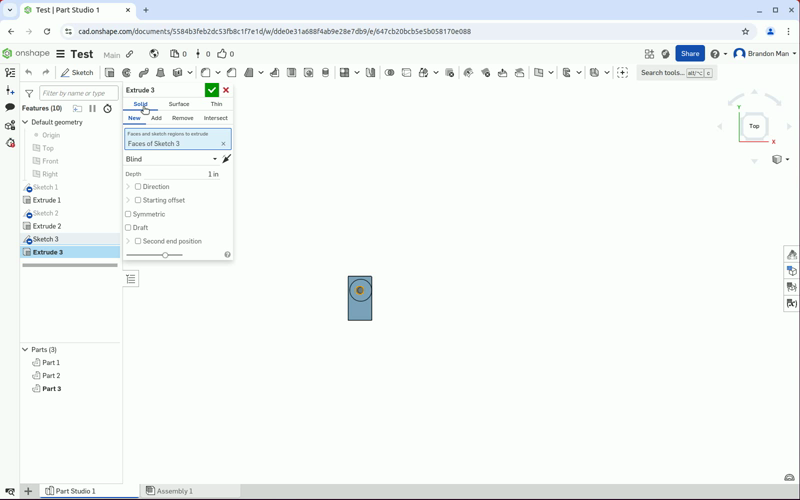
click(143, 106)
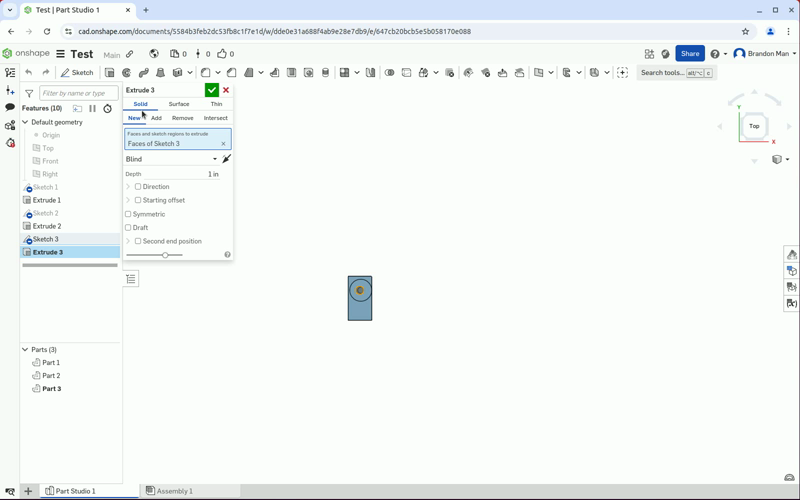
mouse_move(137, 120)
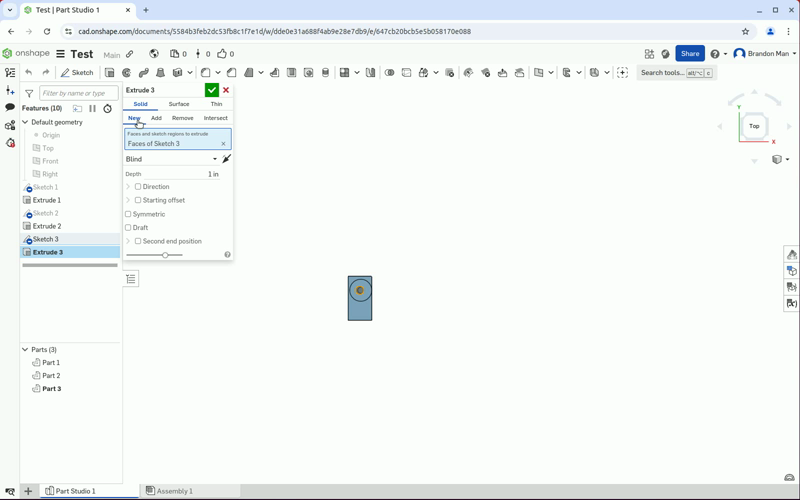
click(137, 120)
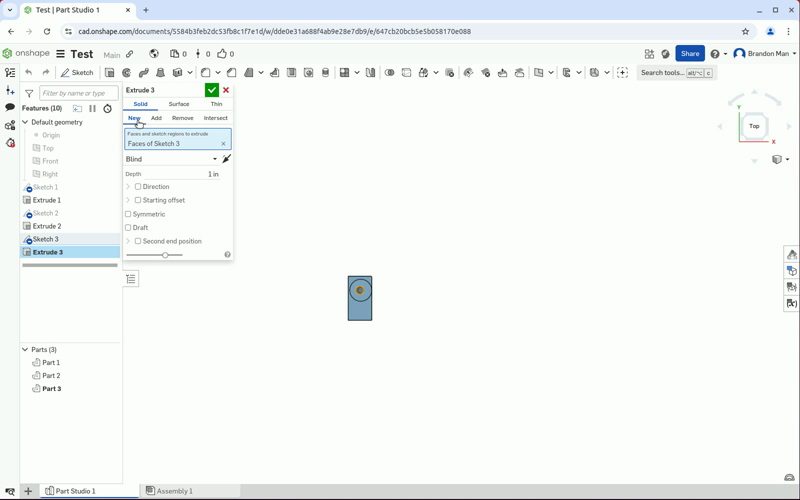
key(tab, 4)
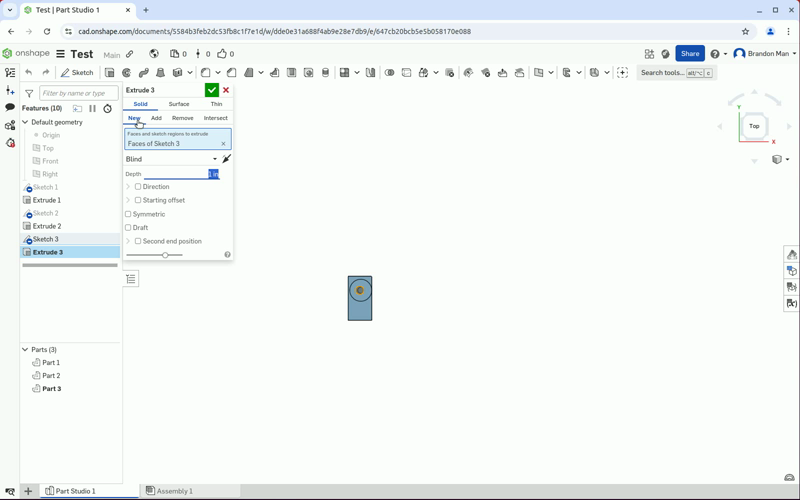
text(8.425)
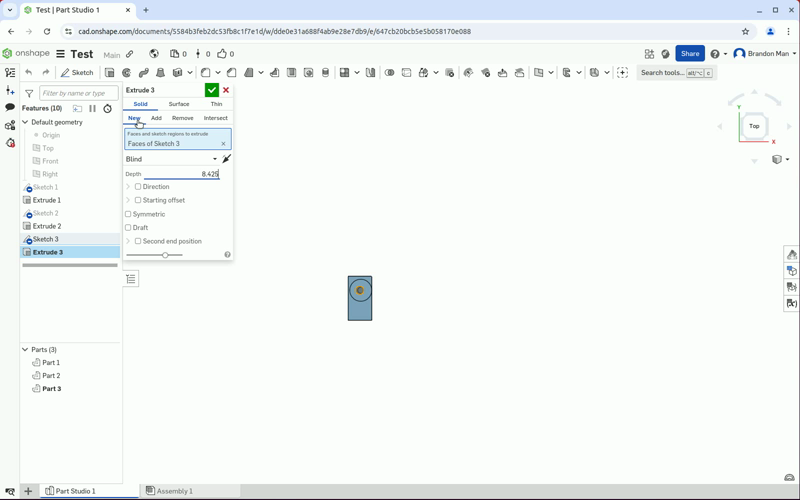
key(enter)
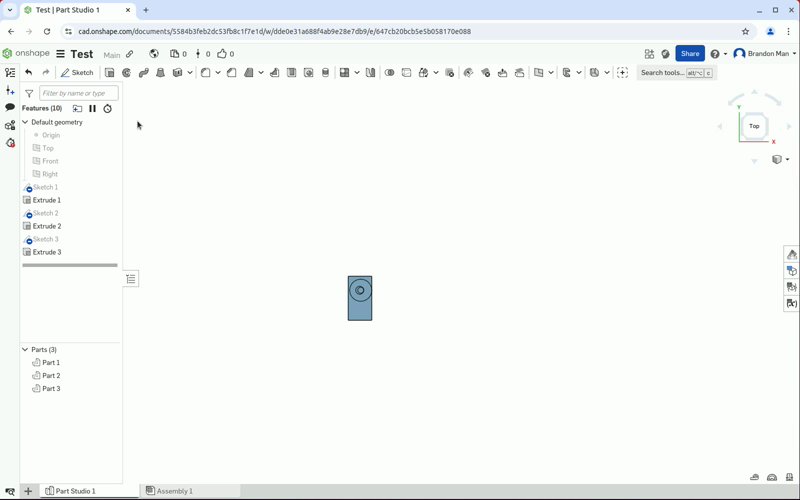
key(shift+h)
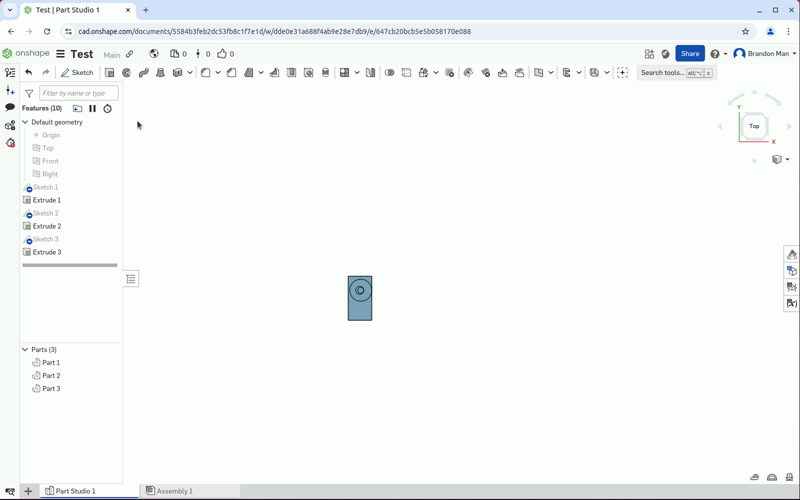
key(shift+h)
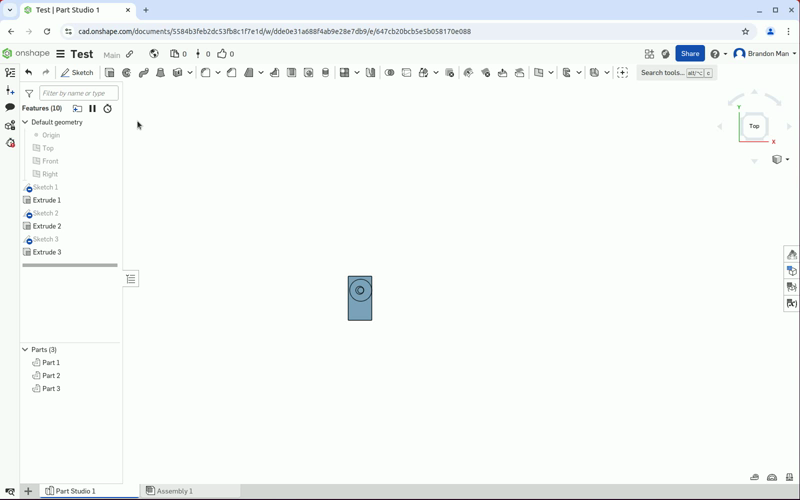
mouse_move(73, 189)
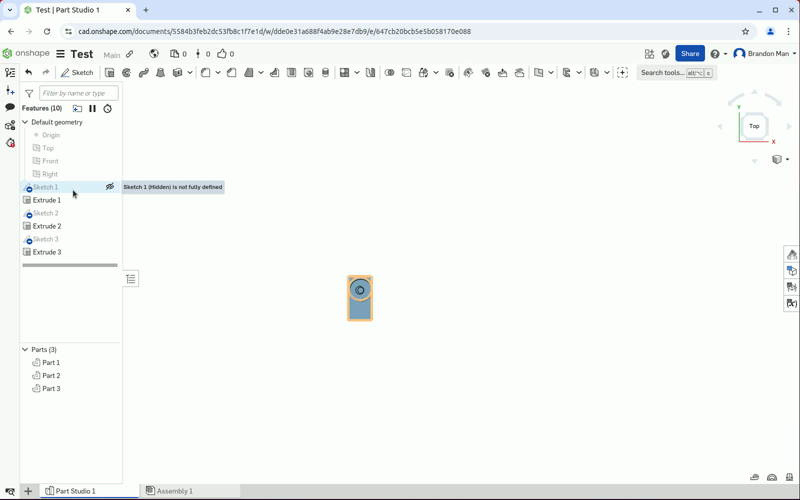
click(73, 189)
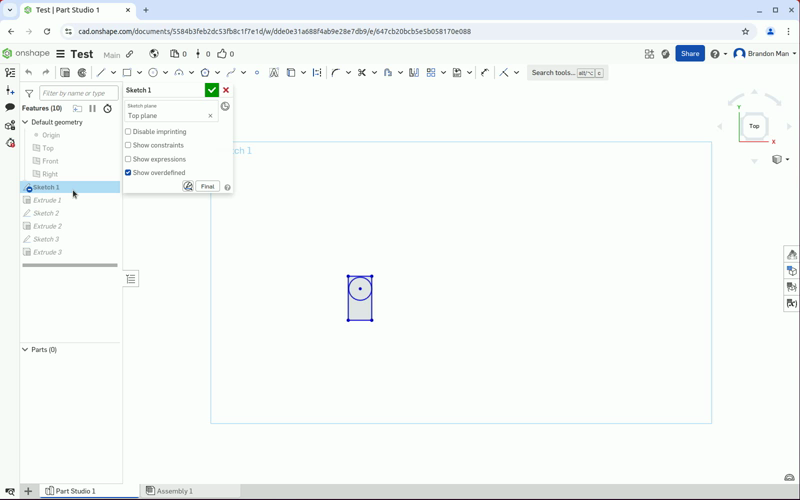
mouse_move(229, 92)
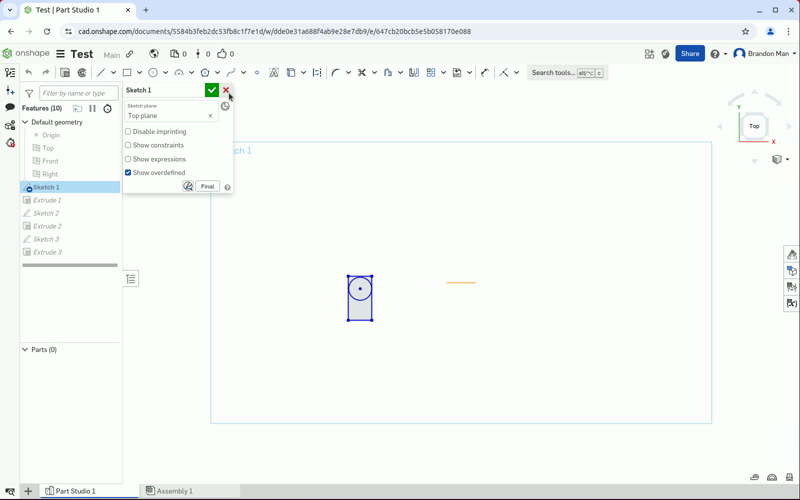
click(229, 92)
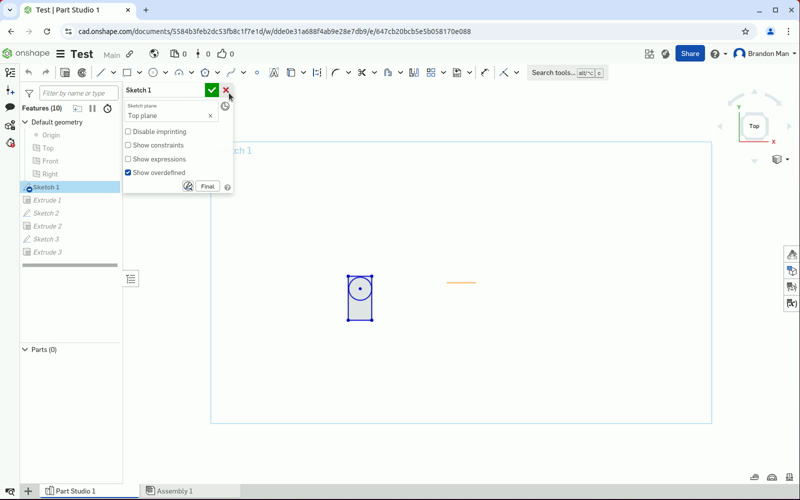
key(shift+s)
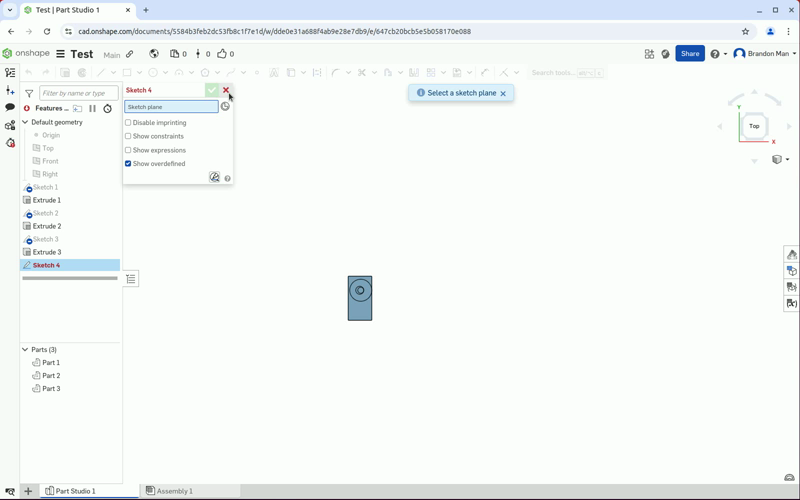
mouse_move(73, 150)
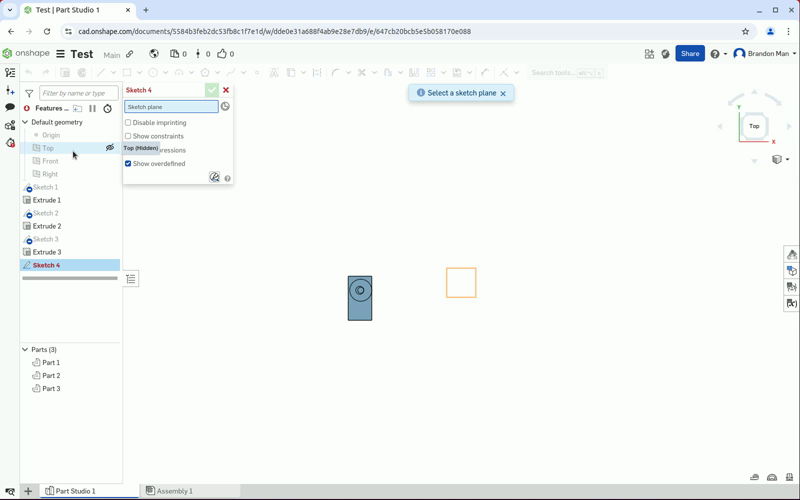
click(73, 150)
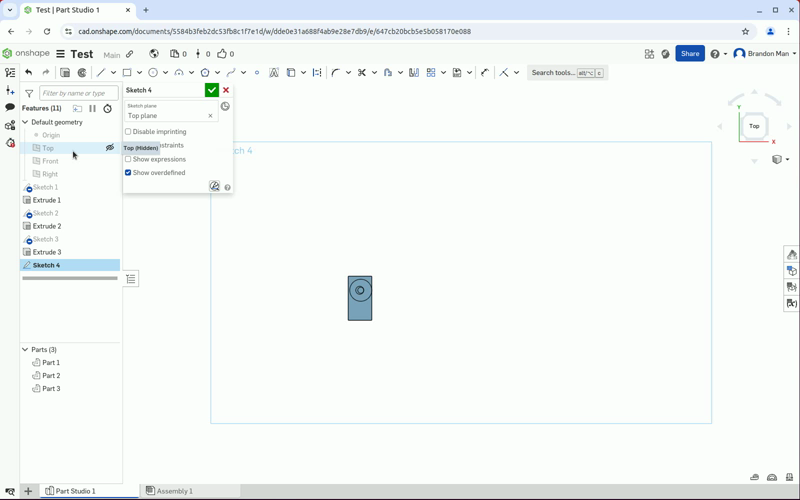
mouse_move(73, 352)
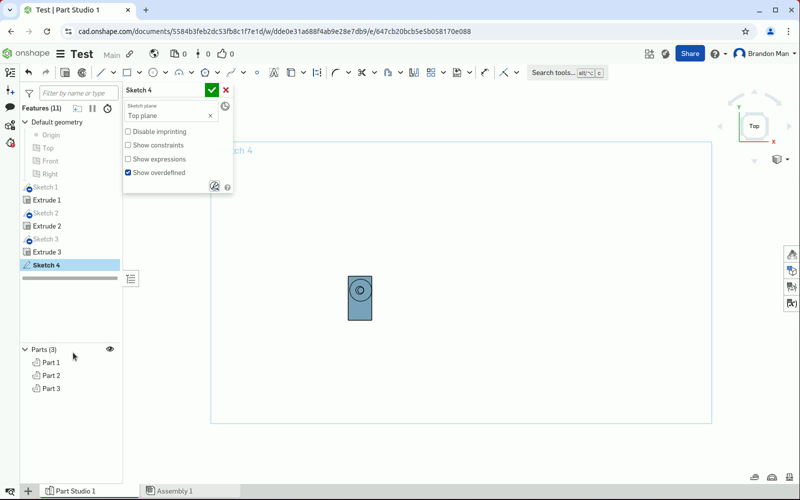
key(y)
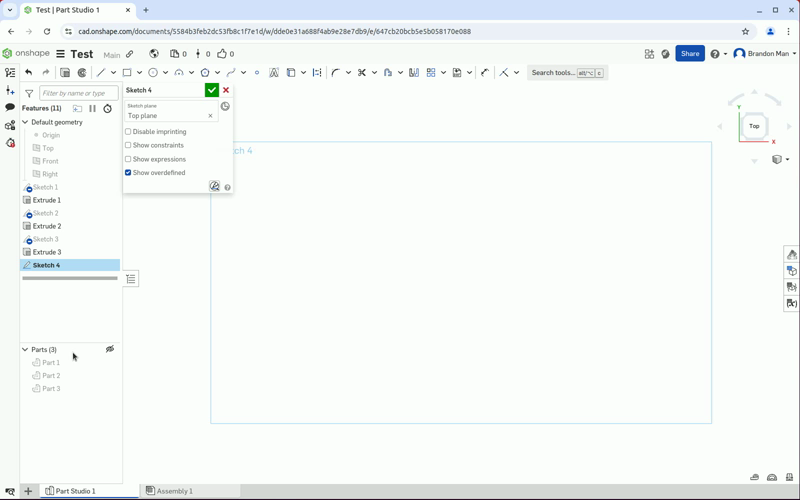
key(c)
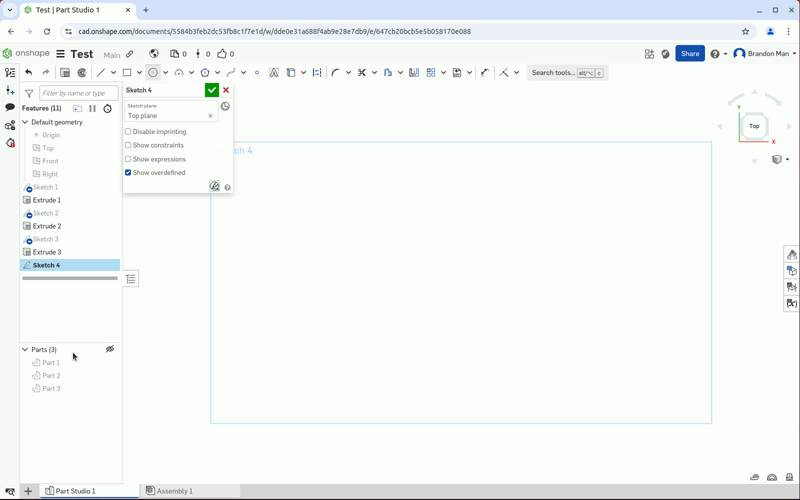
key_down(shift)
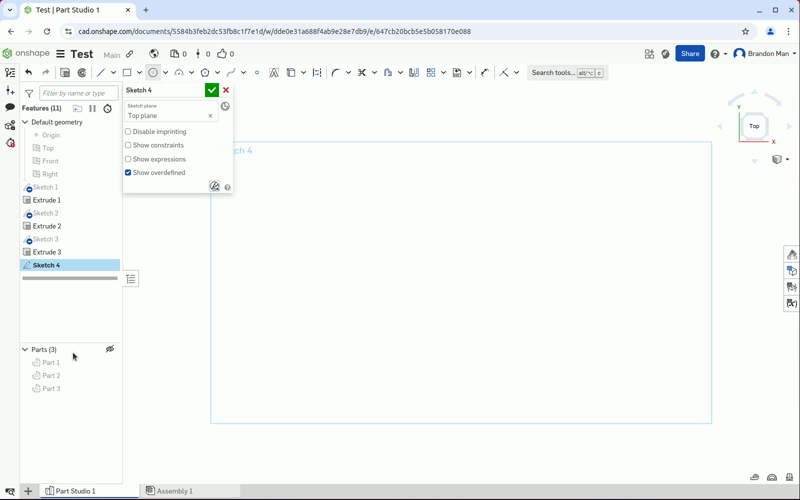
mouse_move(360, 290)
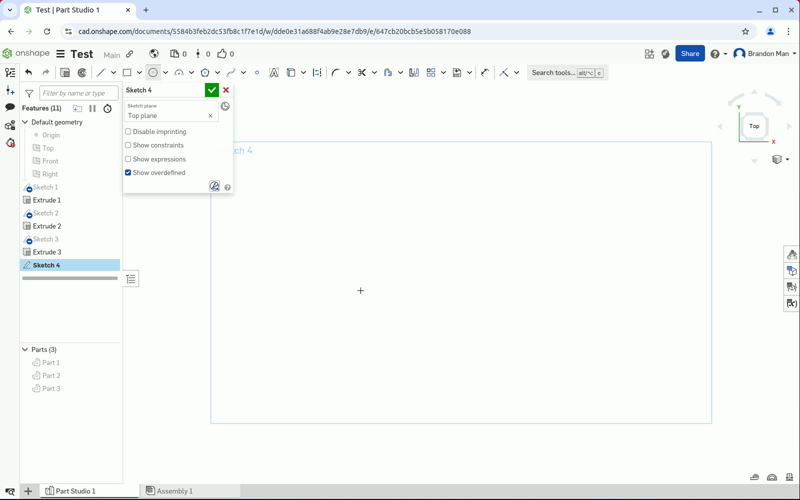
click(360, 290)
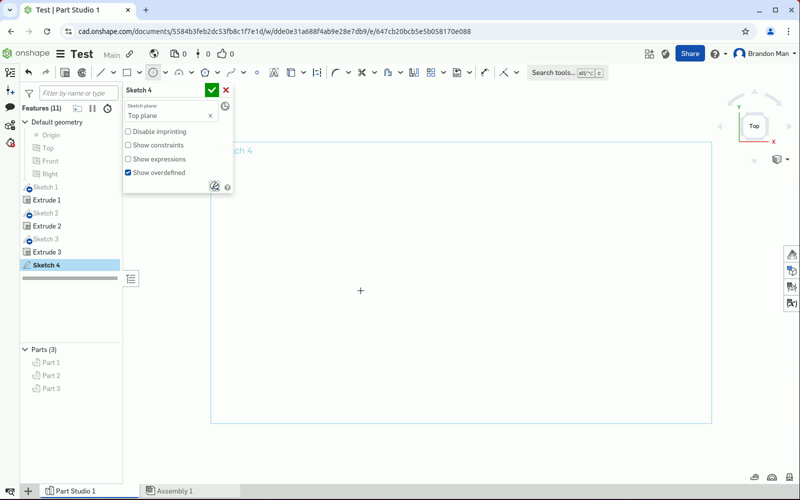
key_up(shift)
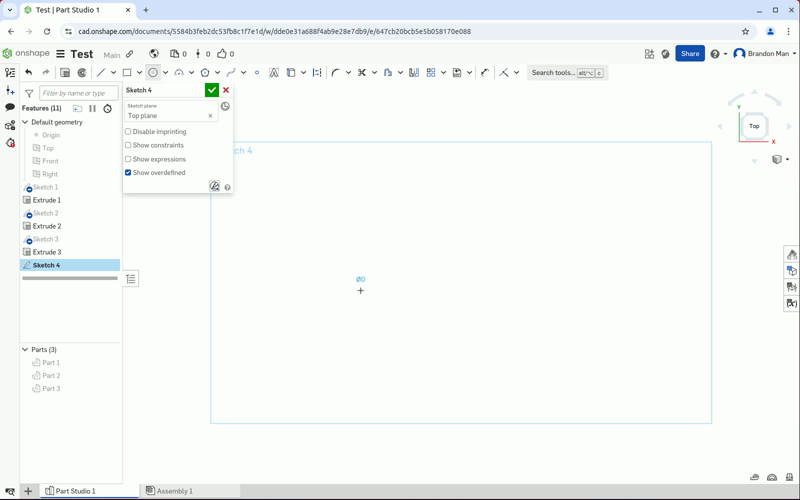
mouse_move(371, 290)
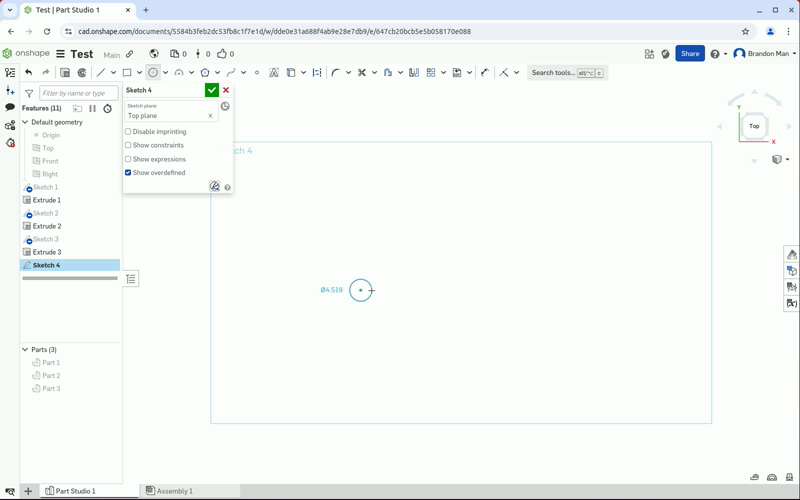
click(371, 290)
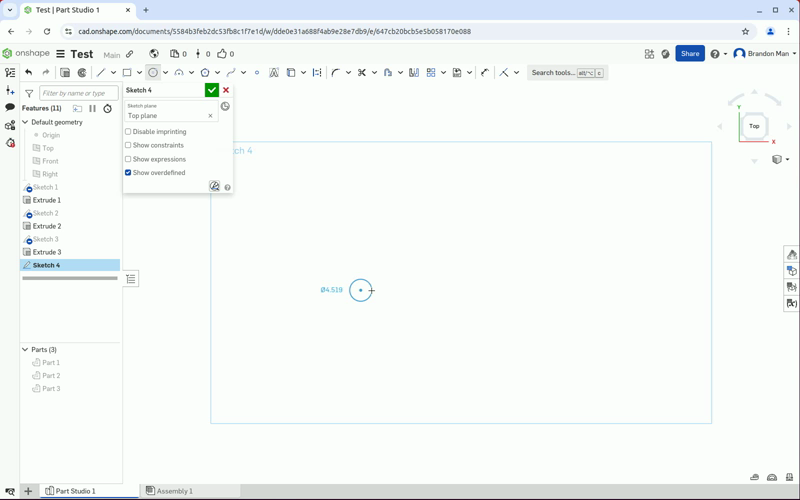
key(esc)
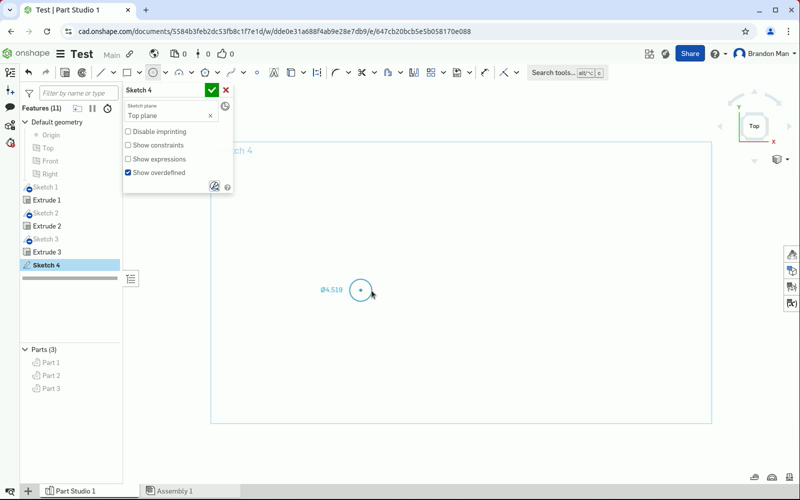
key(c)
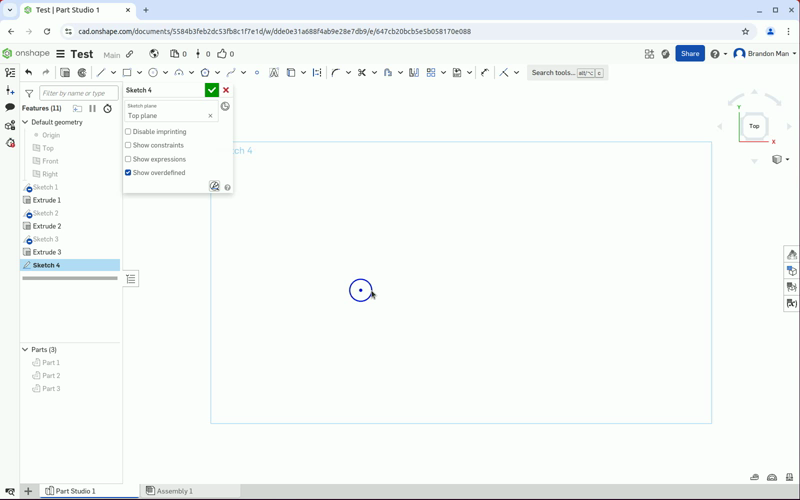
key_down(shift)
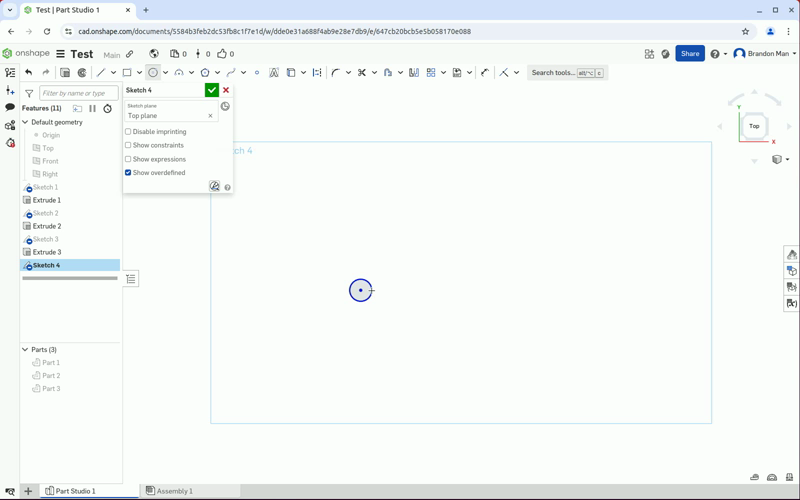
mouse_move(360, 290)
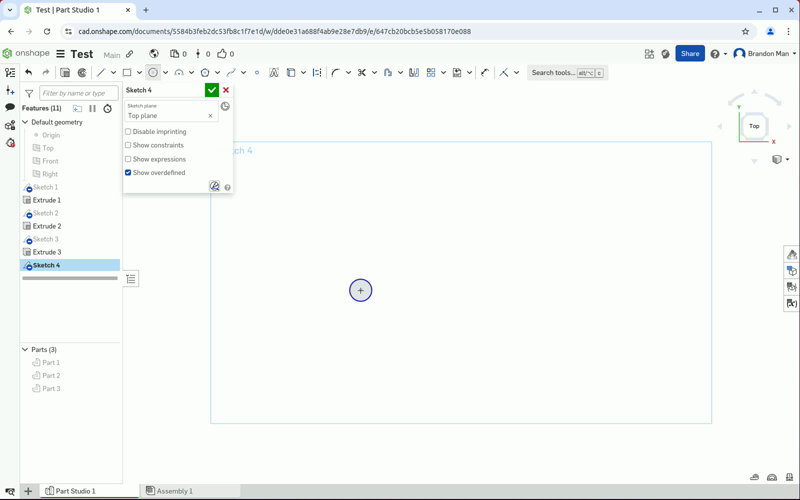
click(360, 290)
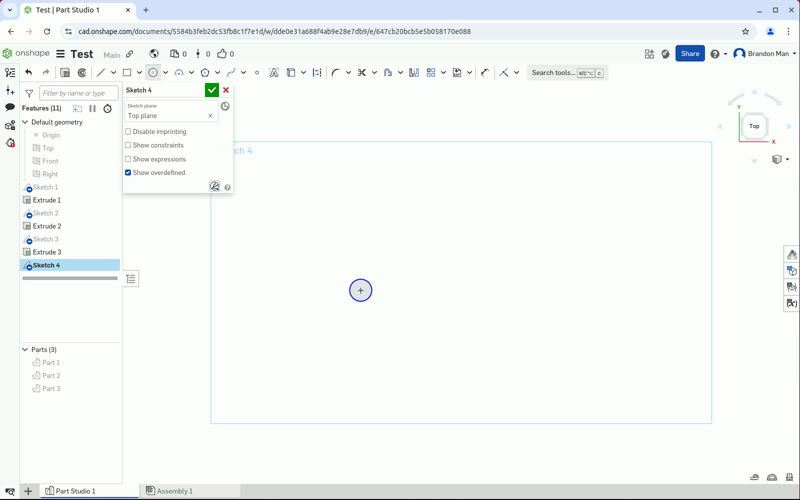
key_up(shift)
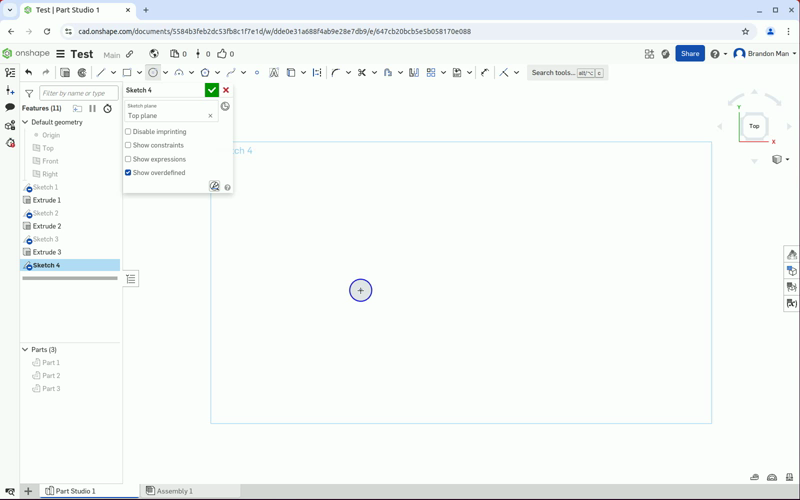
mouse_move(363, 290)
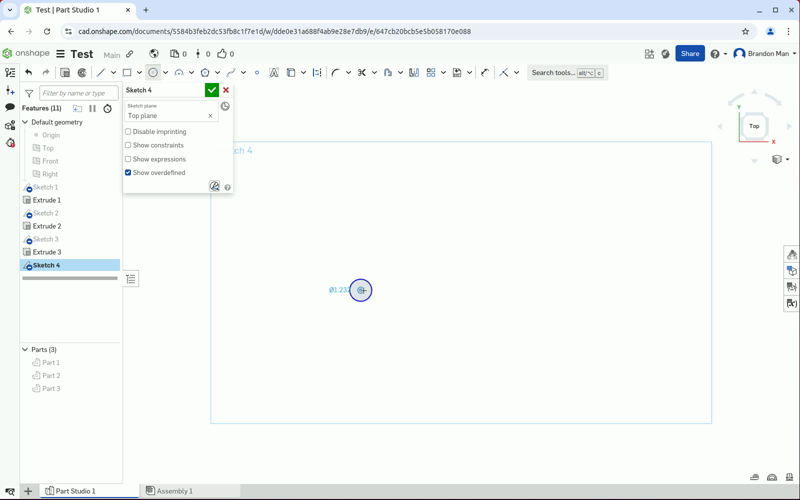
scroll(6)
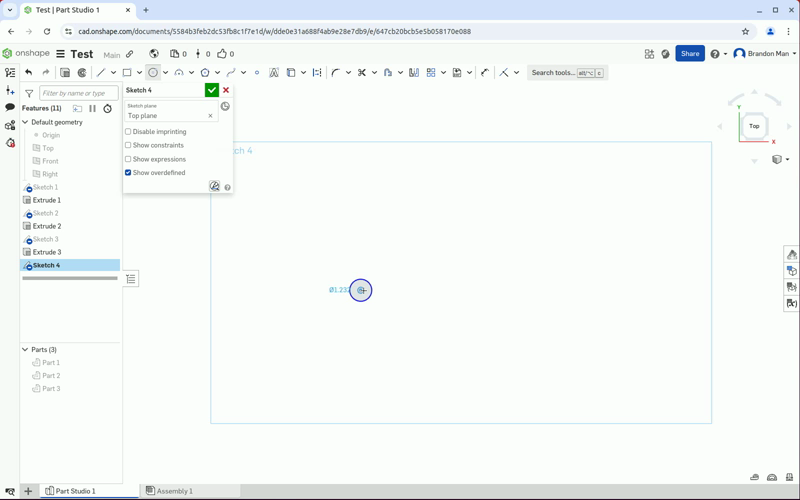
scroll(6)
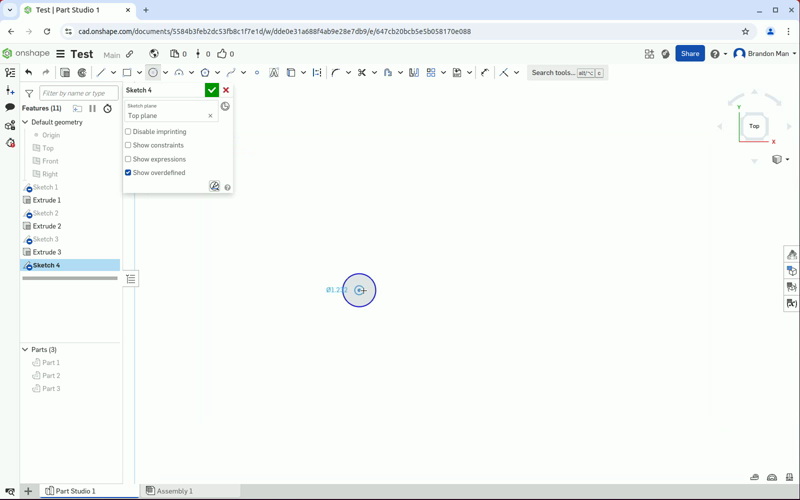
scroll(6)
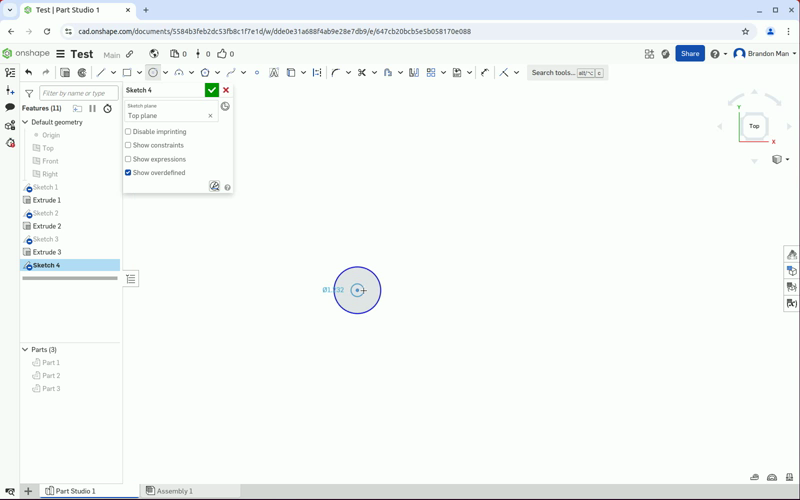
scroll(6)
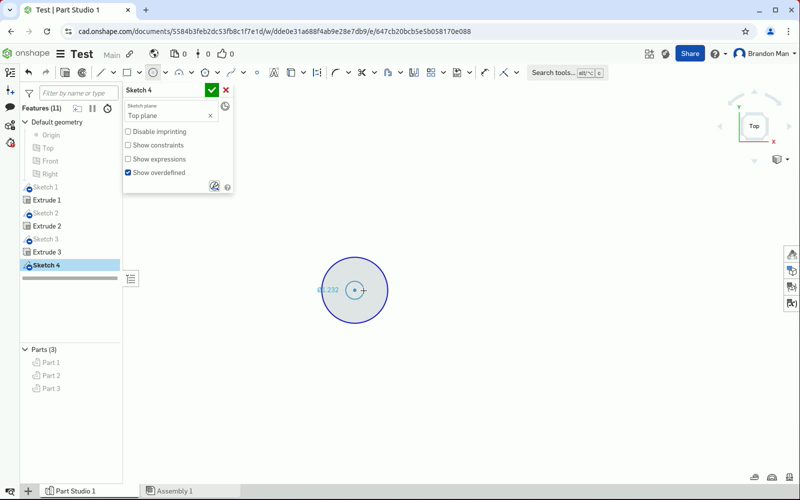
scroll(6)
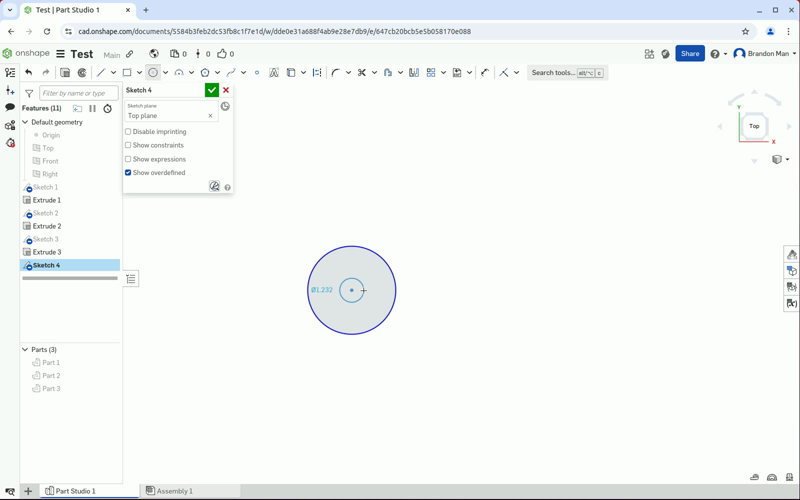
scroll(6)
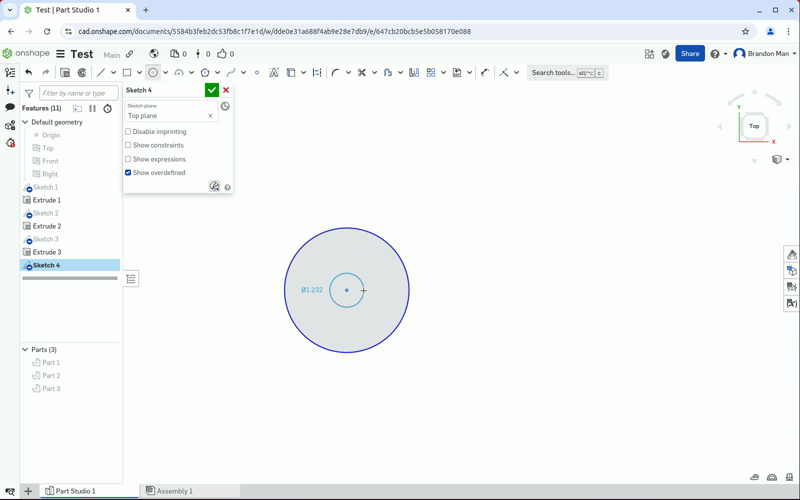
scroll(6)
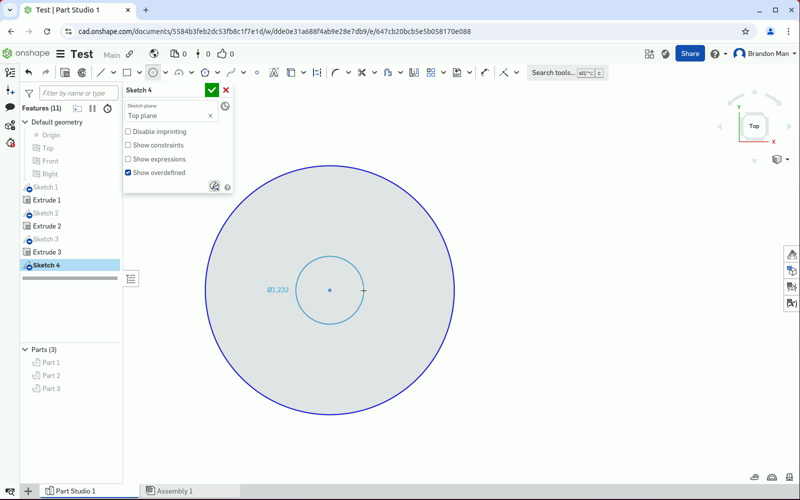
click(363, 290)
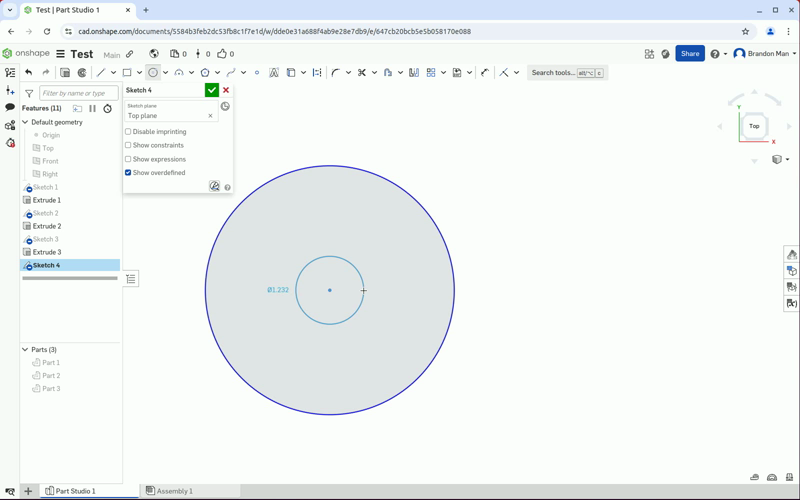
scroll(-6)
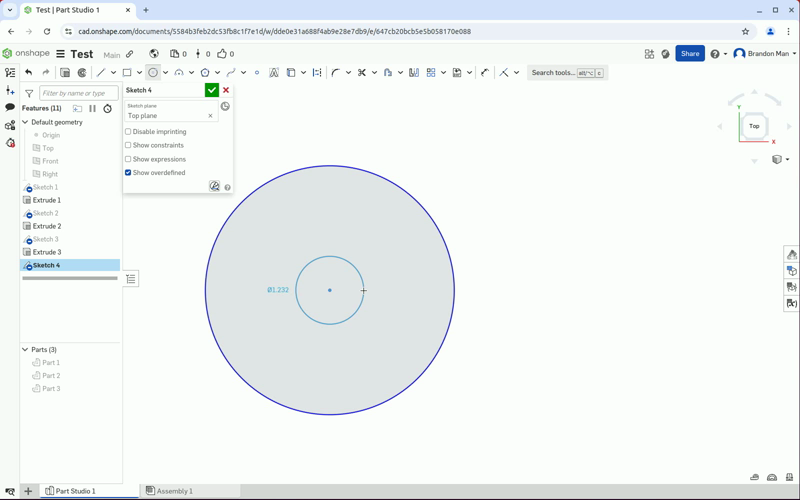
scroll(-6)
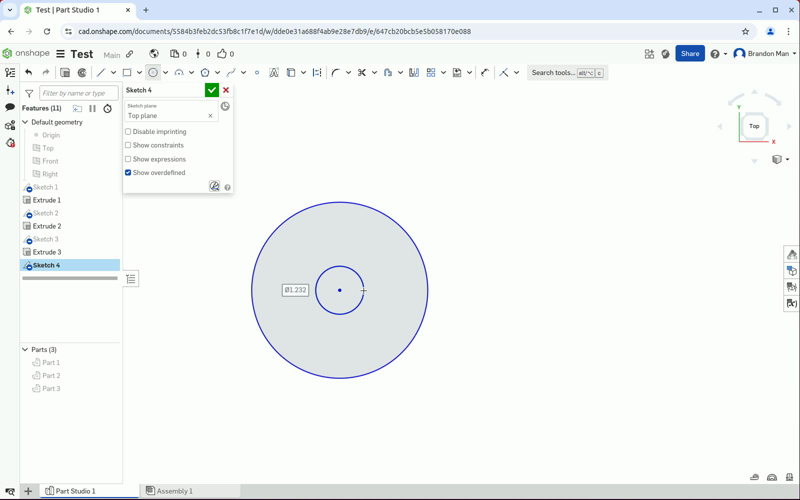
scroll(-6)
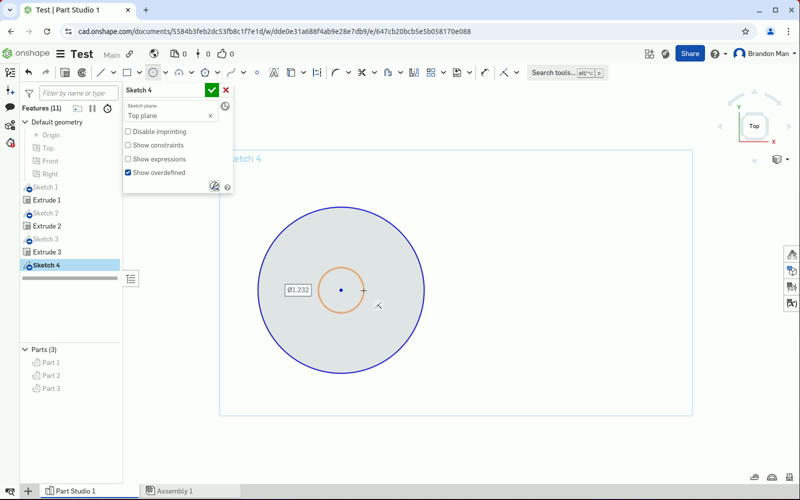
scroll(-6)
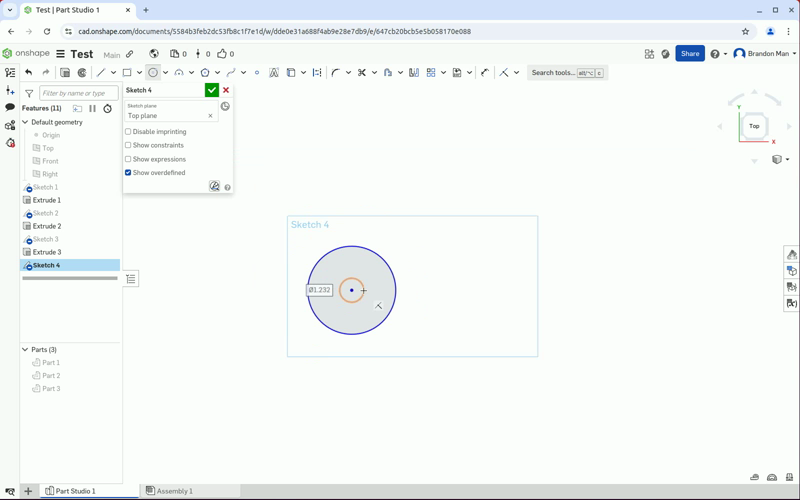
scroll(-6)
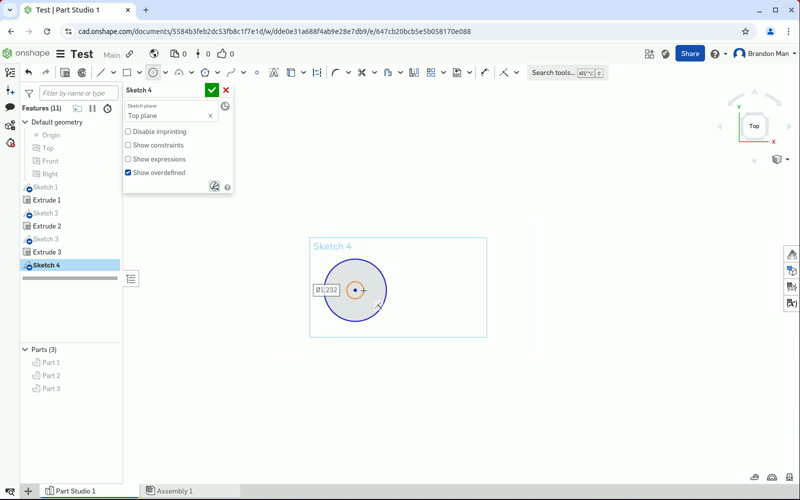
scroll(-6)
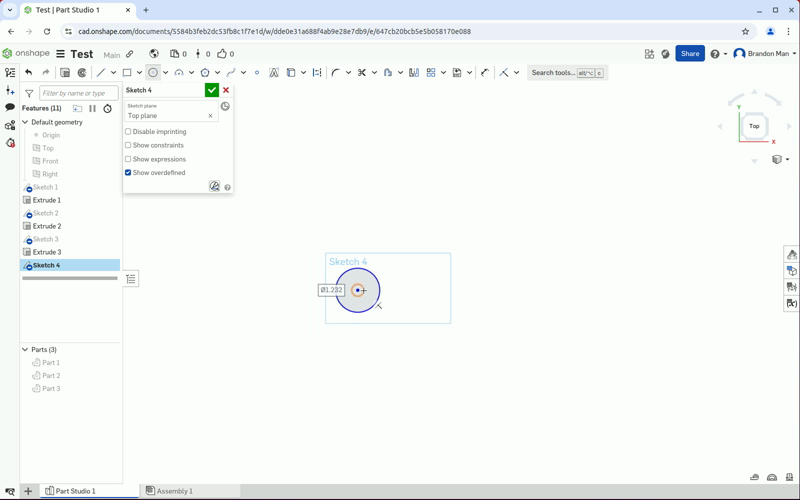
scroll(-6)
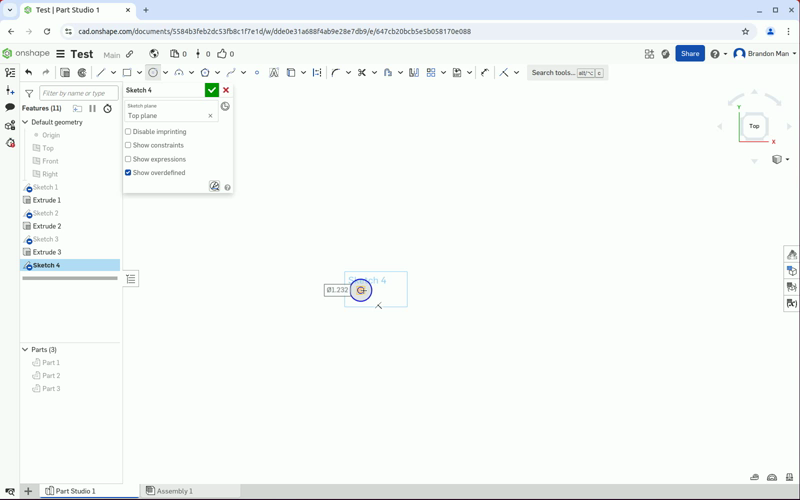
key(esc)
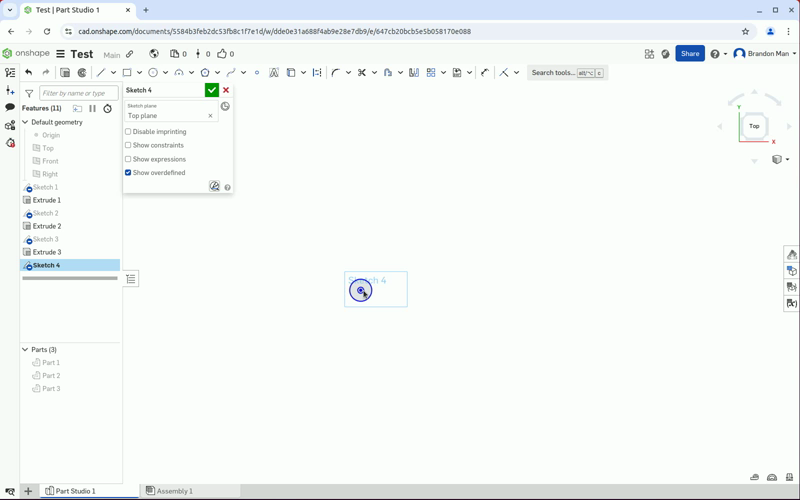
mouse_move(362, 281)
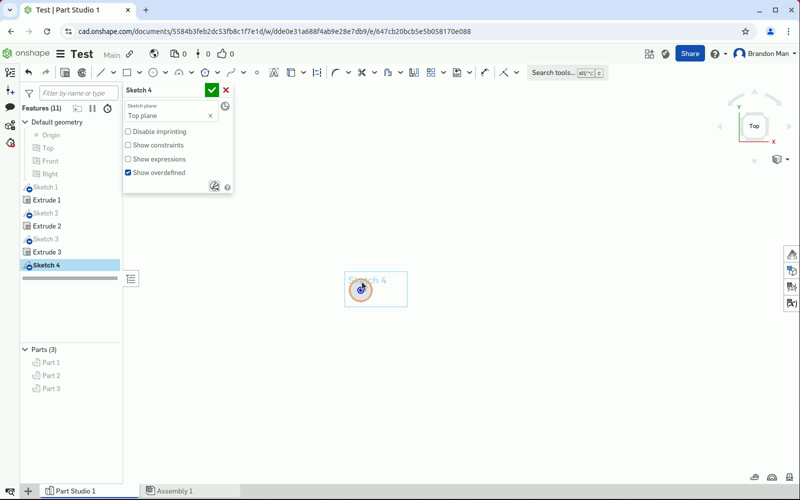
scroll(6)
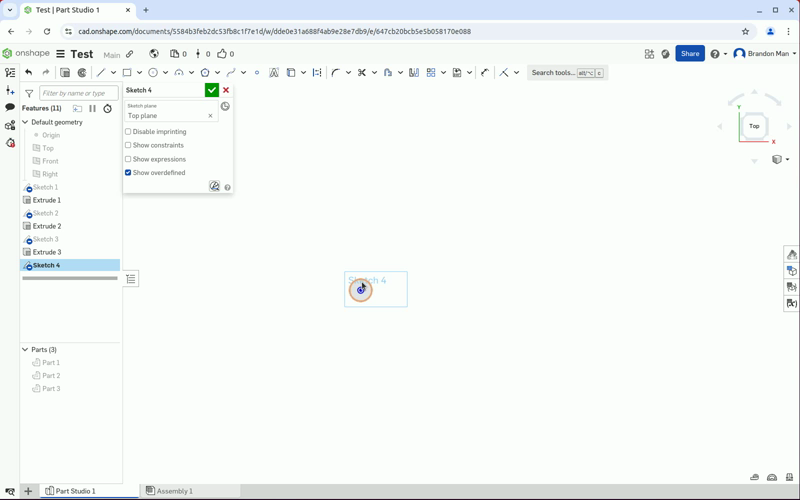
scroll(6)
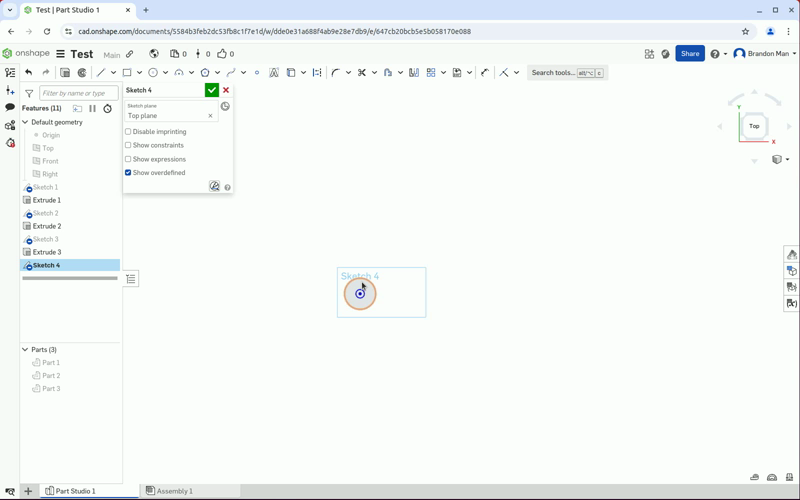
scroll(6)
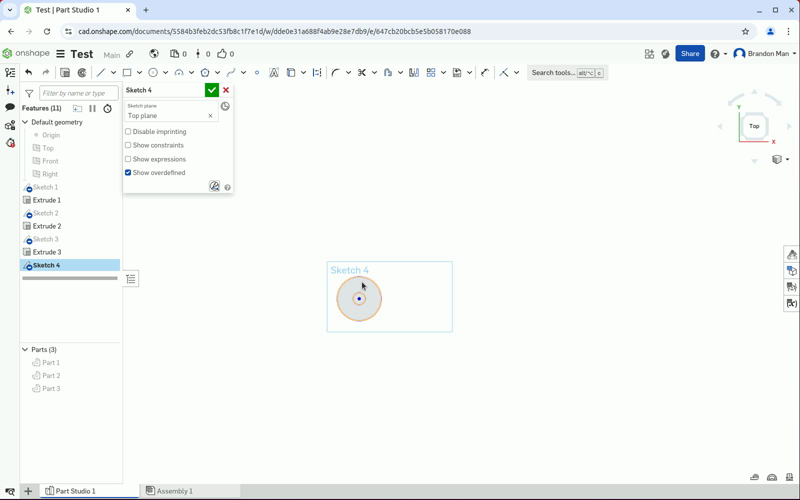
scroll(6)
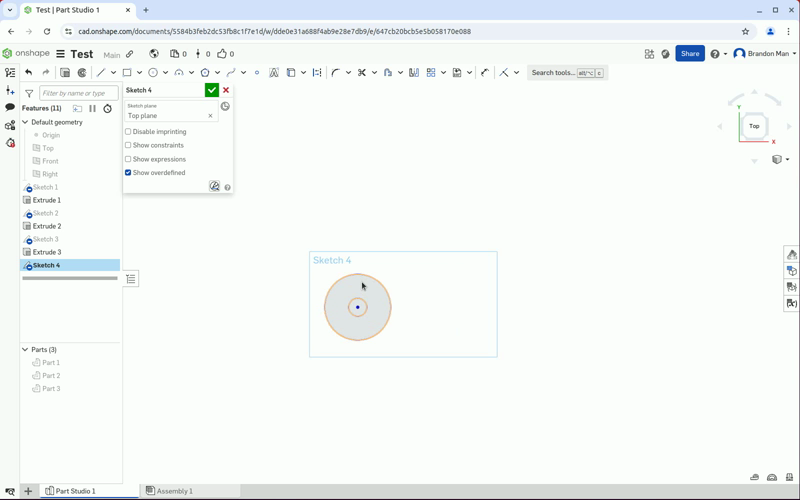
scroll(6)
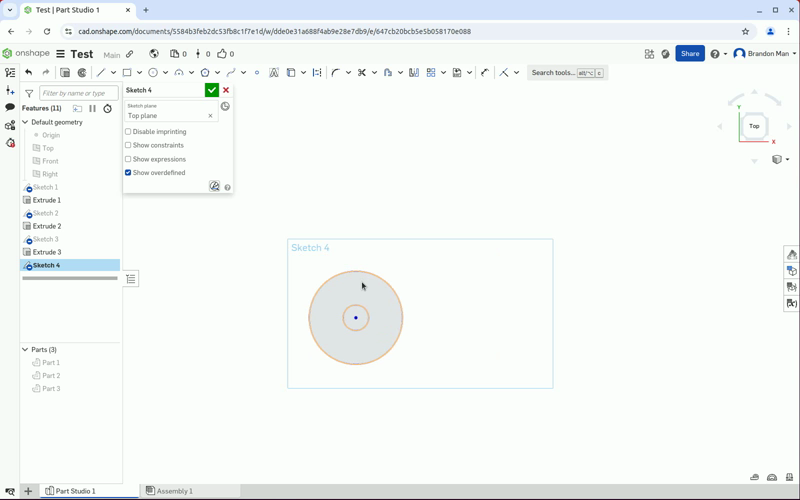
scroll(6)
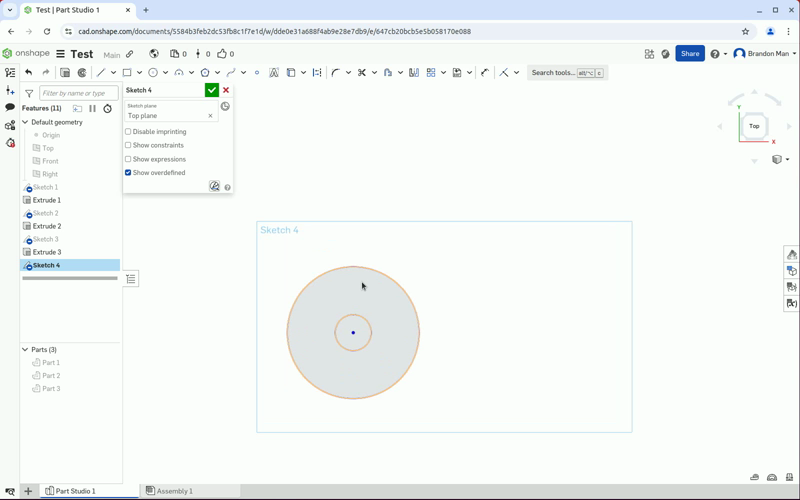
scroll(6)
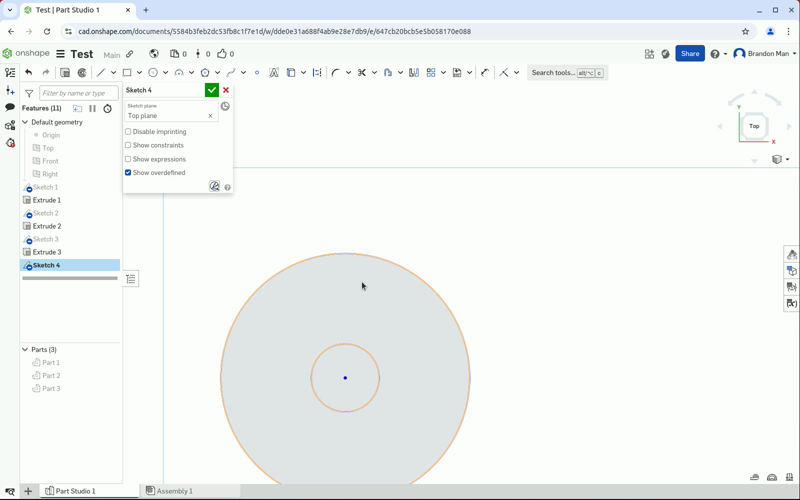
click(362, 281)
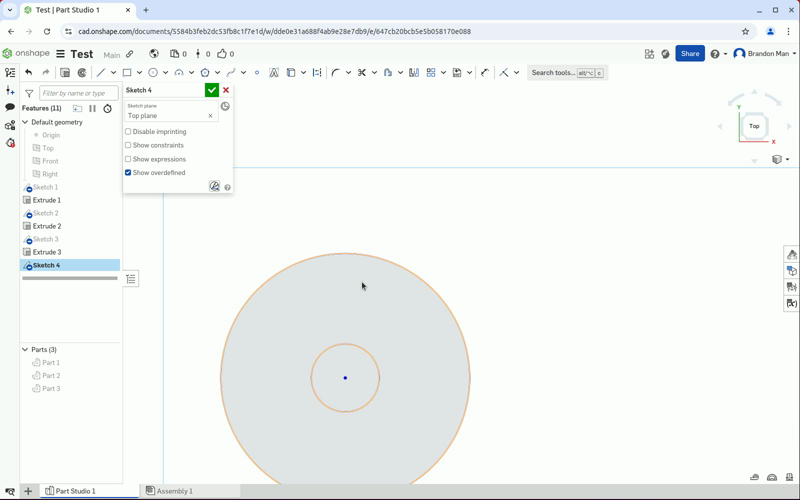
scroll(-6)
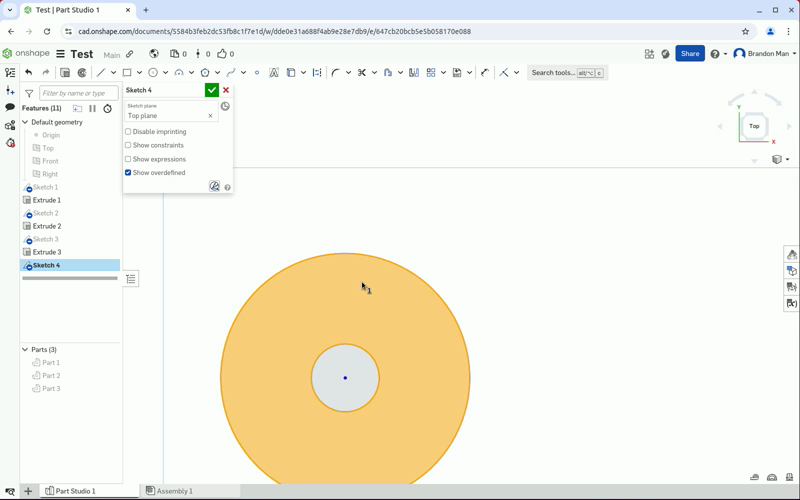
scroll(-6)
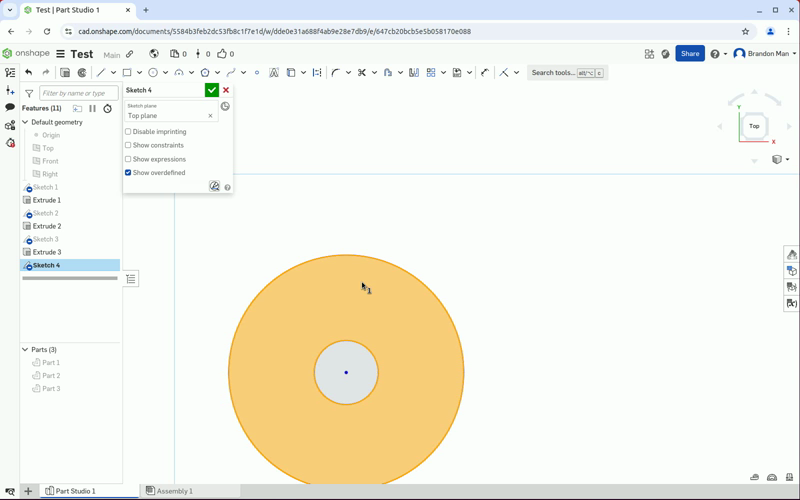
scroll(-6)
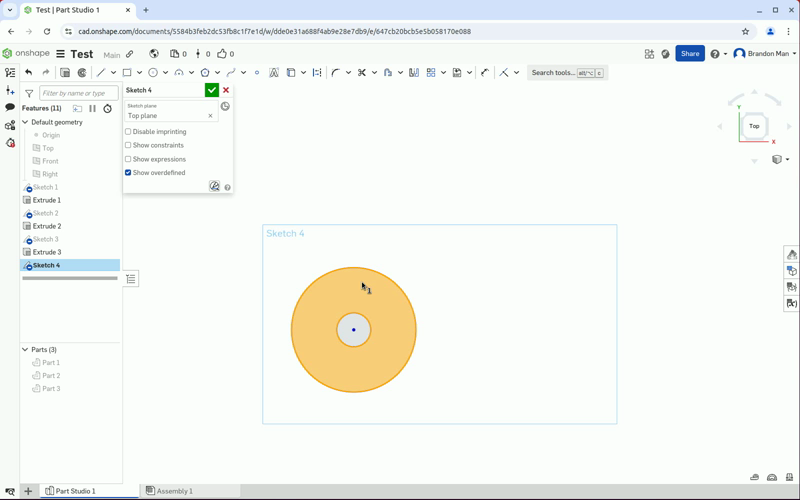
scroll(-6)
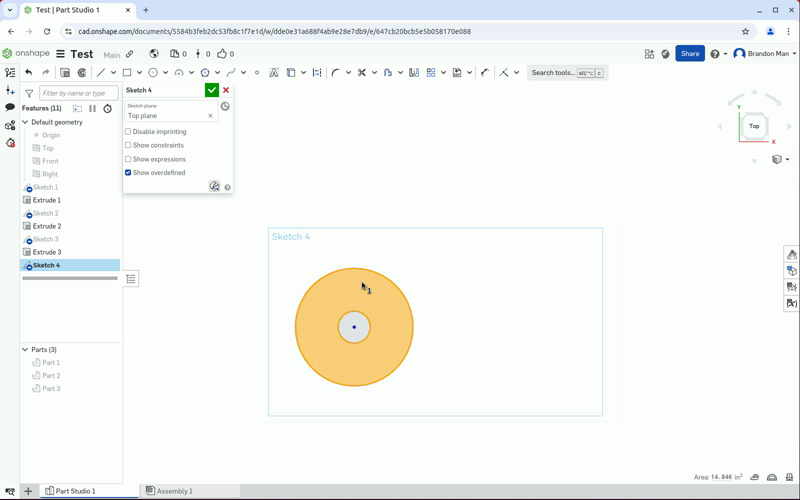
scroll(-6)
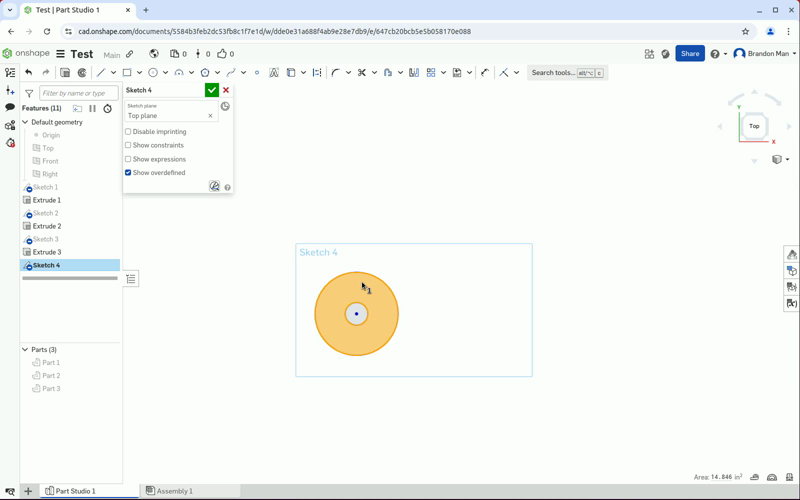
scroll(-6)
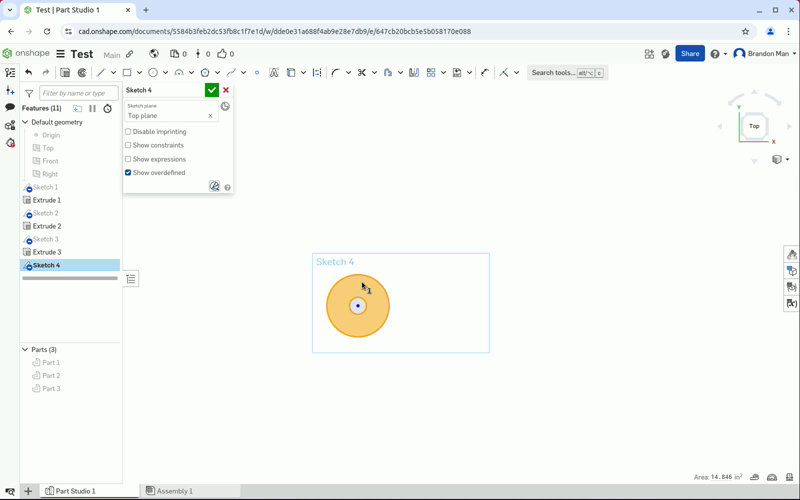
scroll(-6)
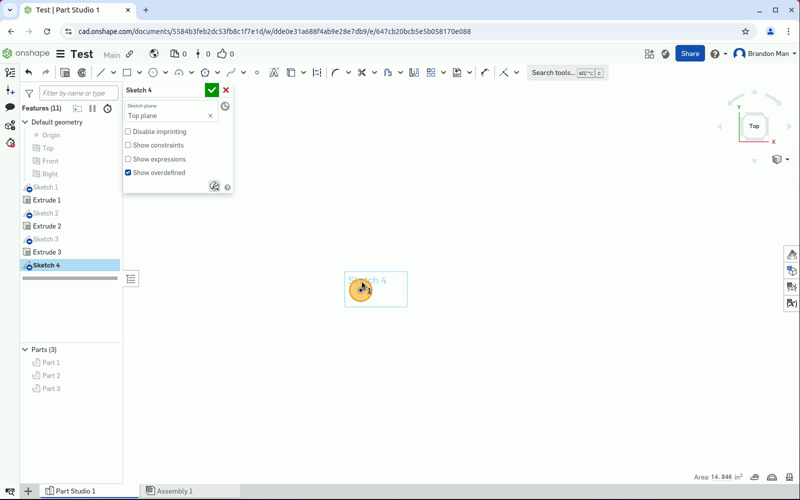
mouse_move(73, 352)
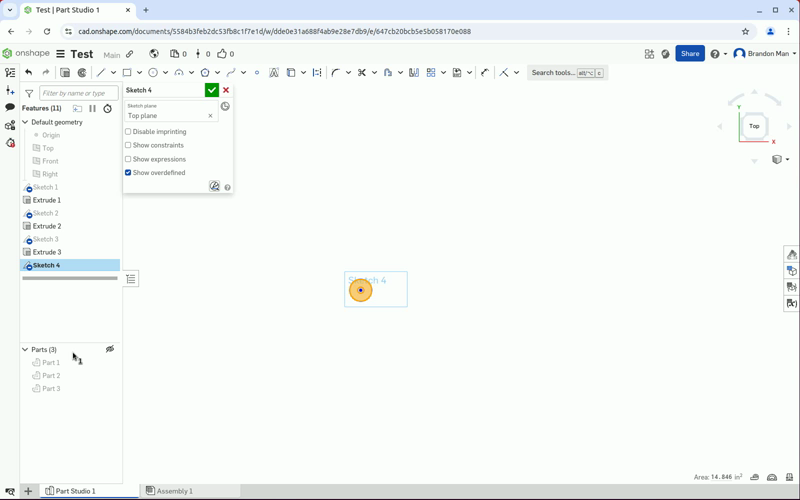
key(shift+y)
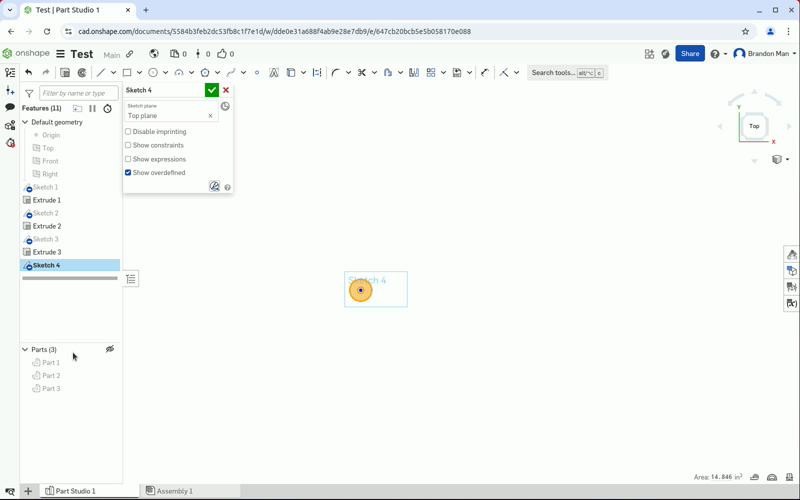
key(shift+e)
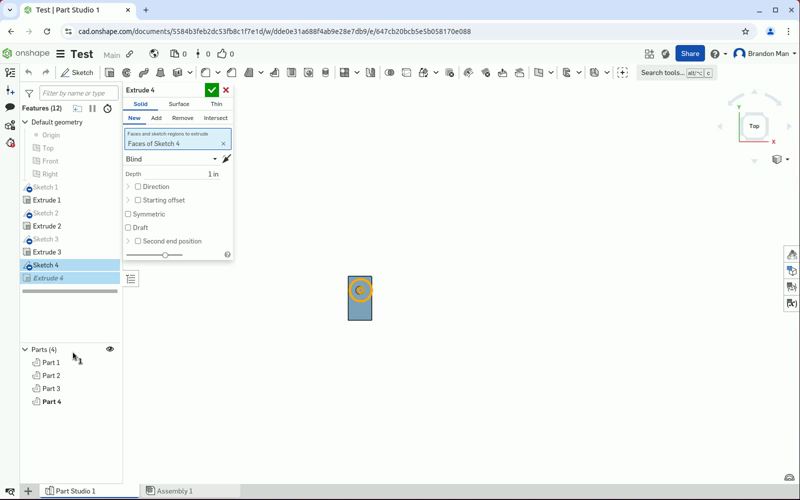
mouse_move(143, 106)
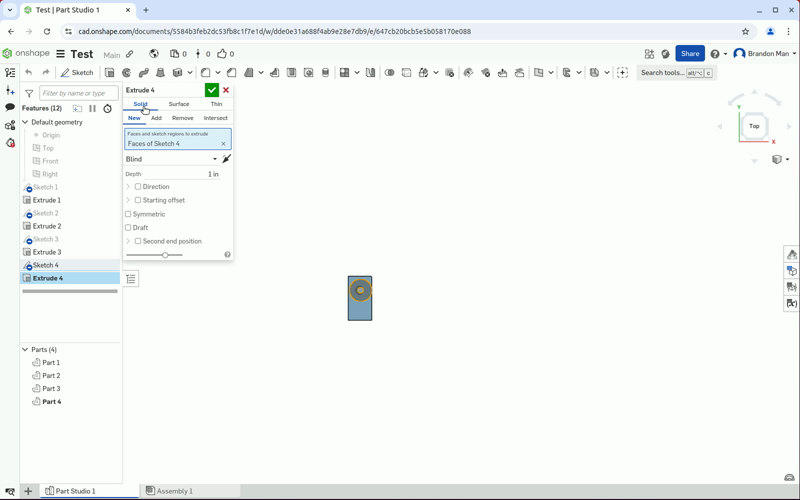
click(143, 106)
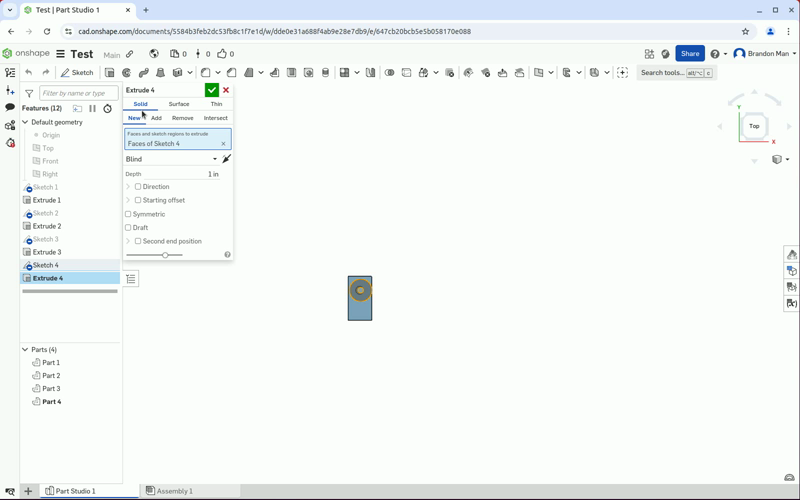
mouse_move(137, 120)
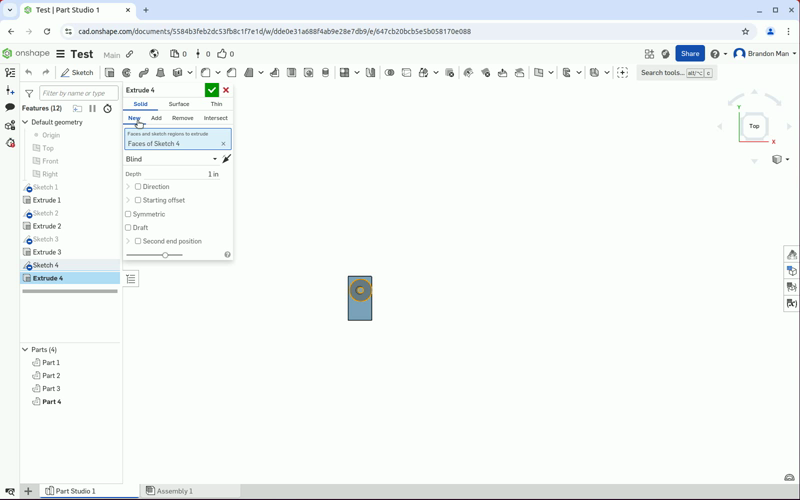
click(137, 120)
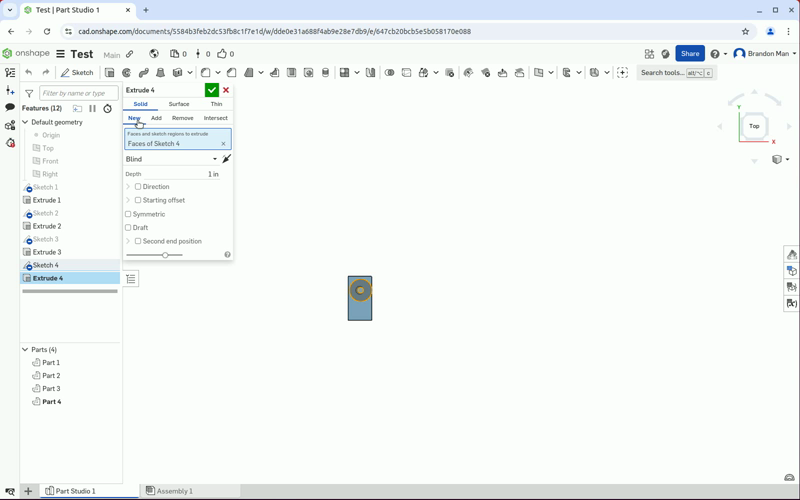
key(tab, 4)
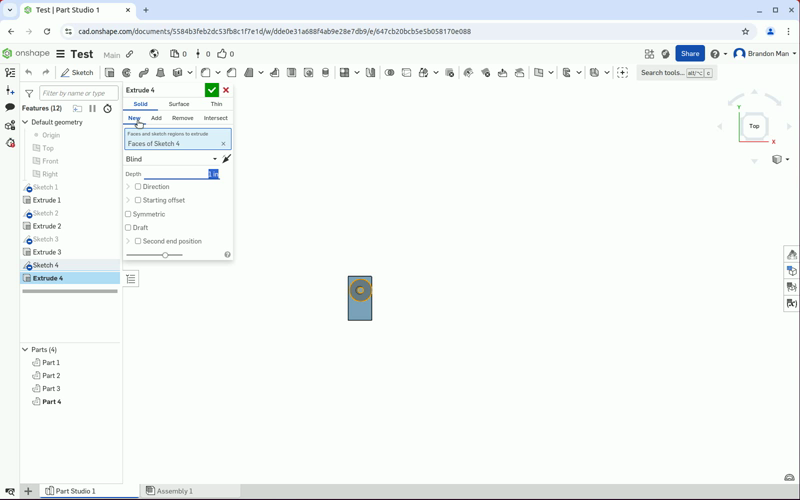
text(10.11)
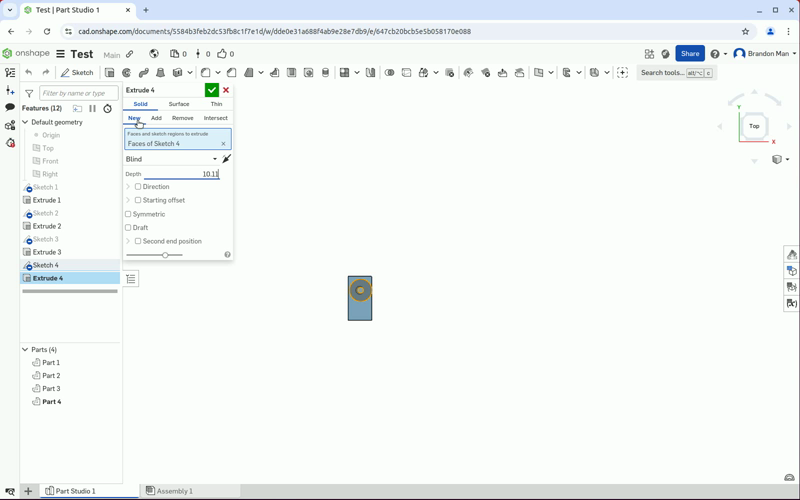
key(enter)
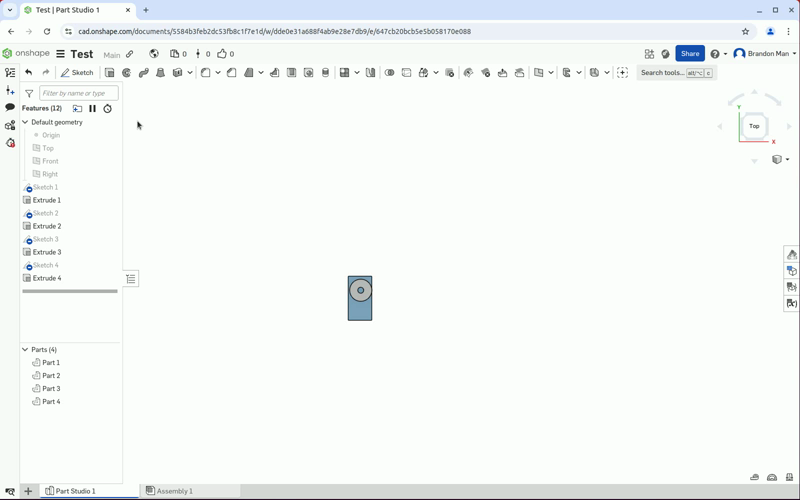
key(shift+h)
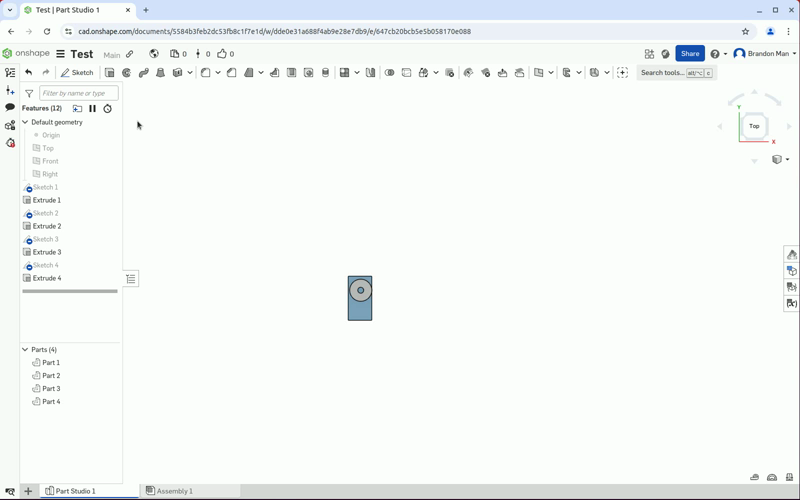
key(shift+h)
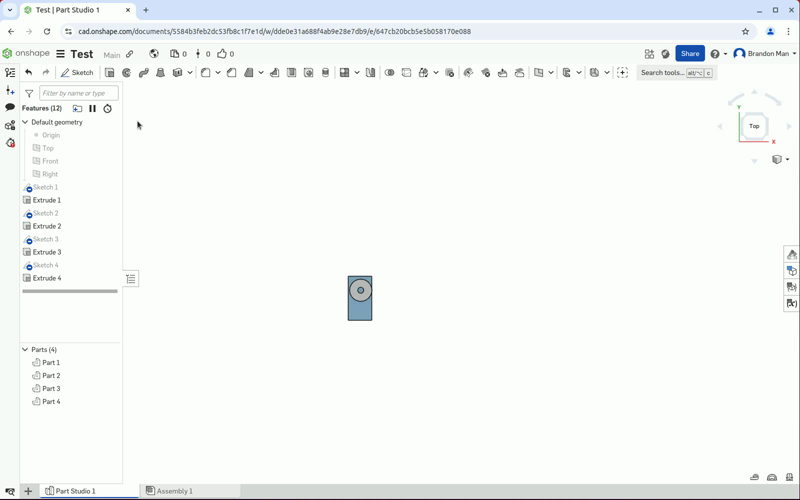
mouse_move(73, 189)
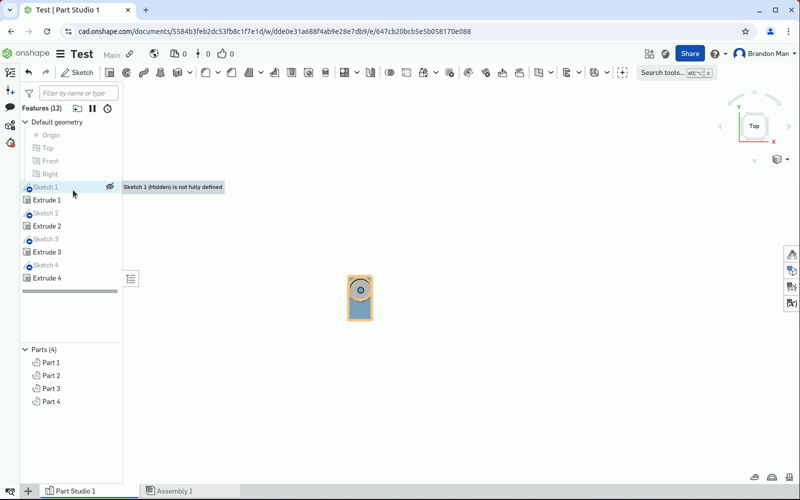
click(73, 189)
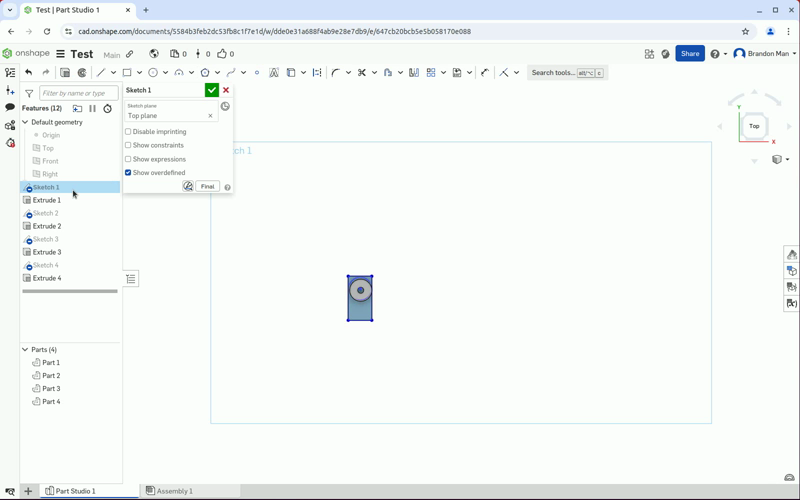
mouse_move(229, 92)
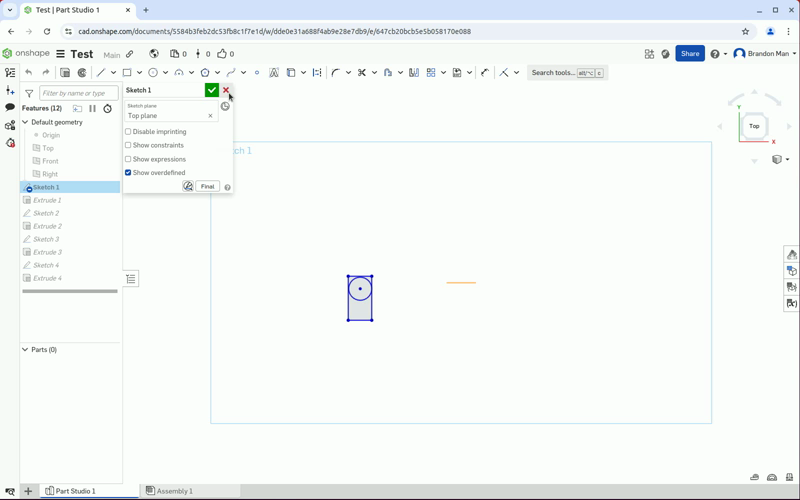
click(229, 92)
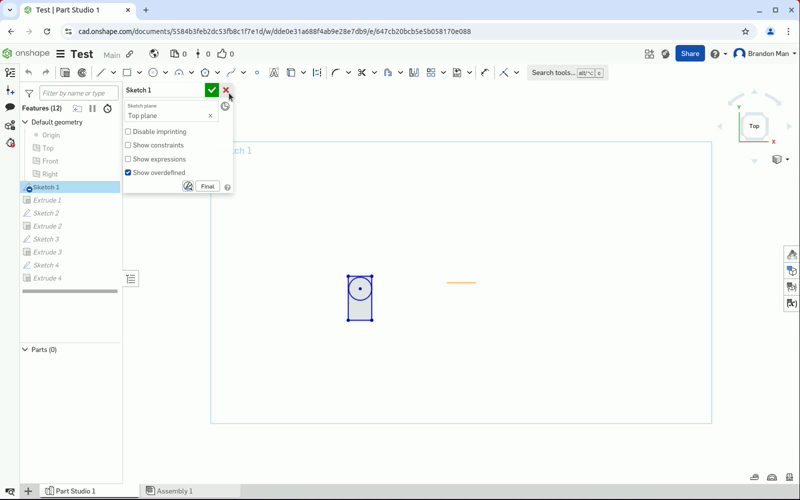
key(shift+s)
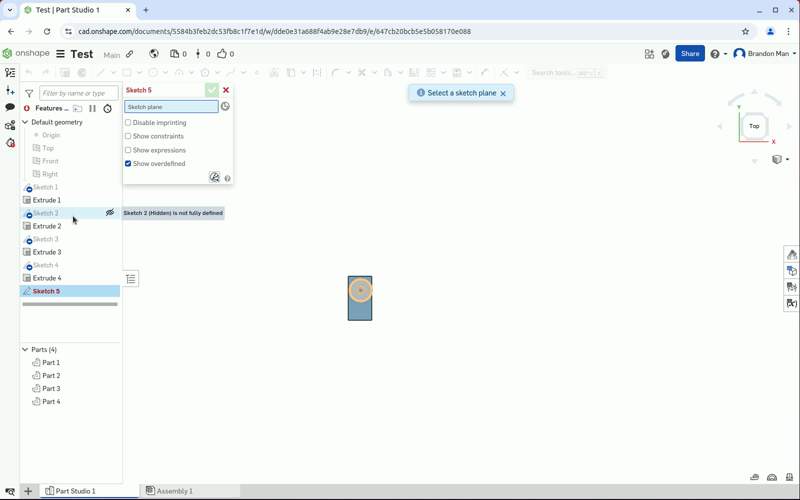
scroll(3)
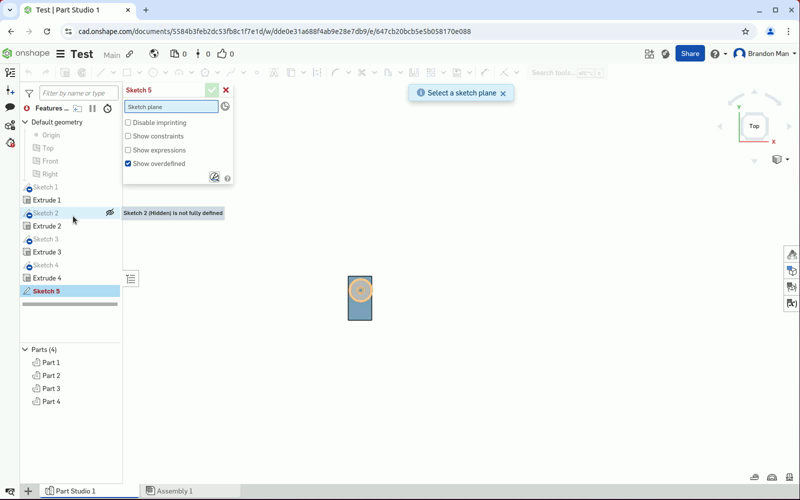
mouse_move(73, 150)
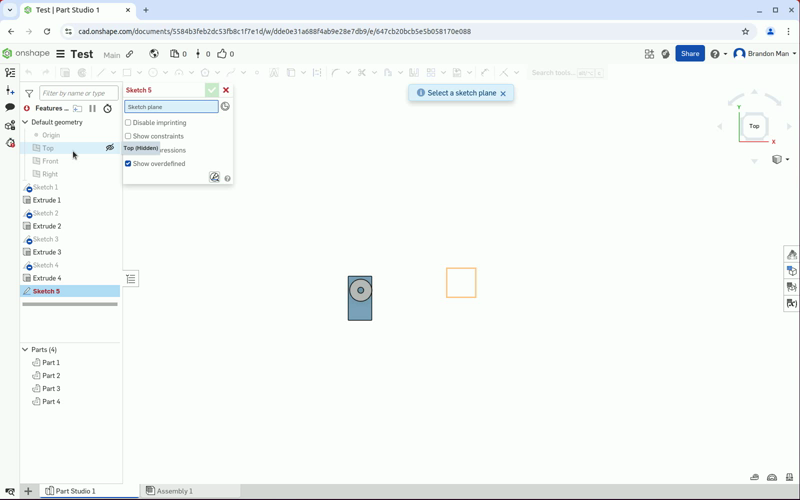
click(73, 150)
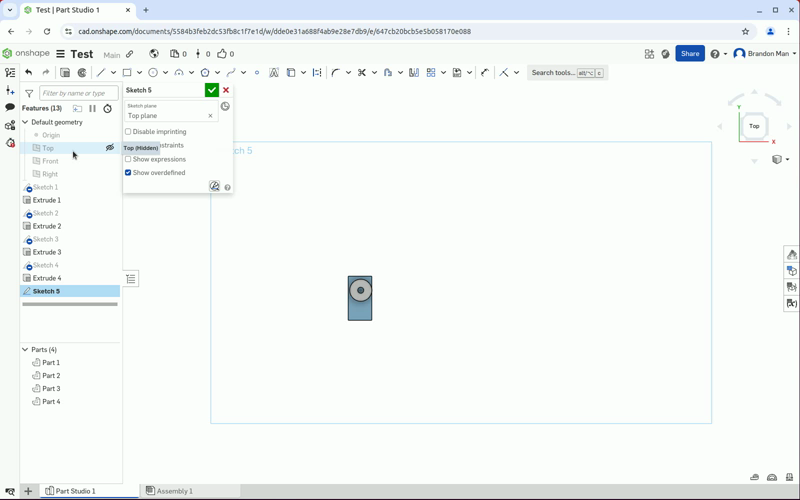
mouse_move(73, 352)
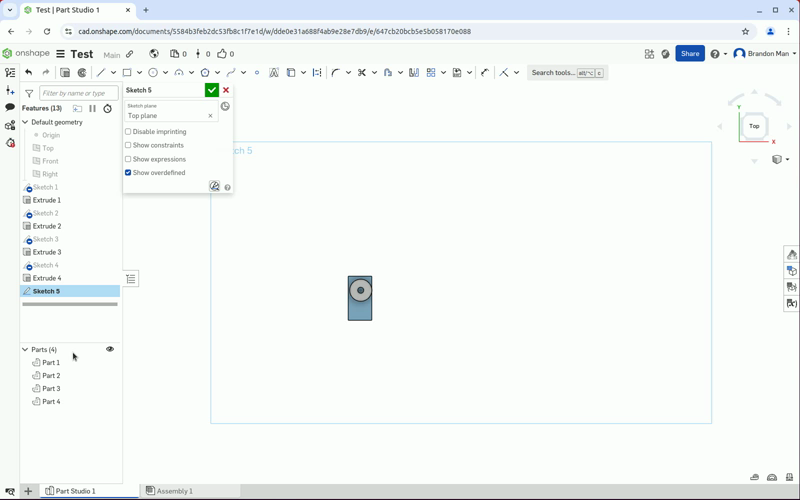
key(y)
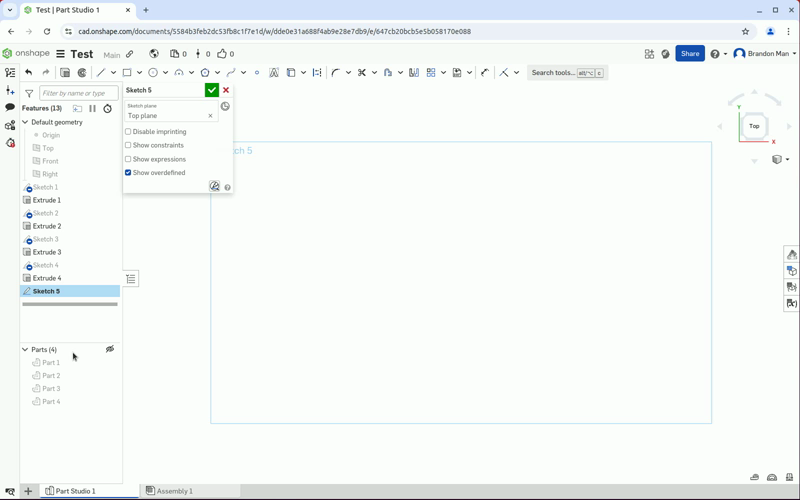
key(c)
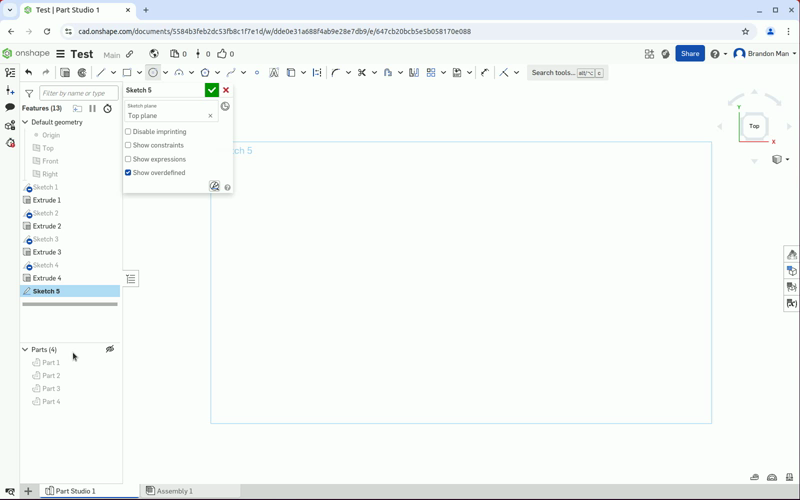
key_down(shift)
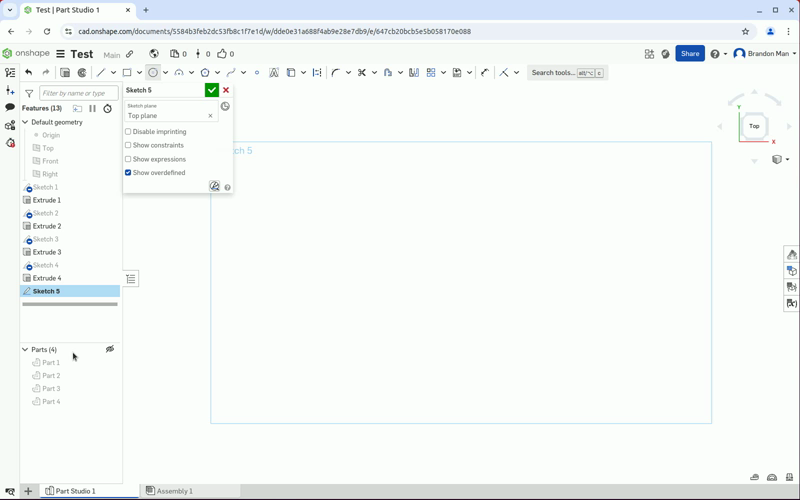
mouse_move(359, 290)
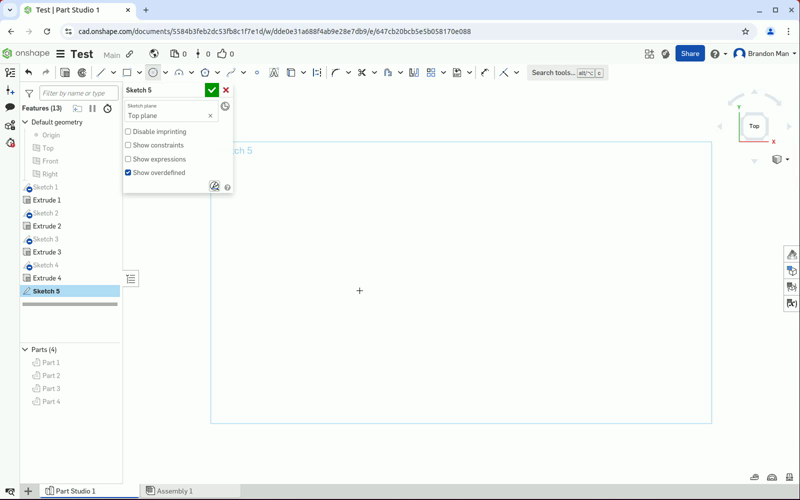
click(359, 290)
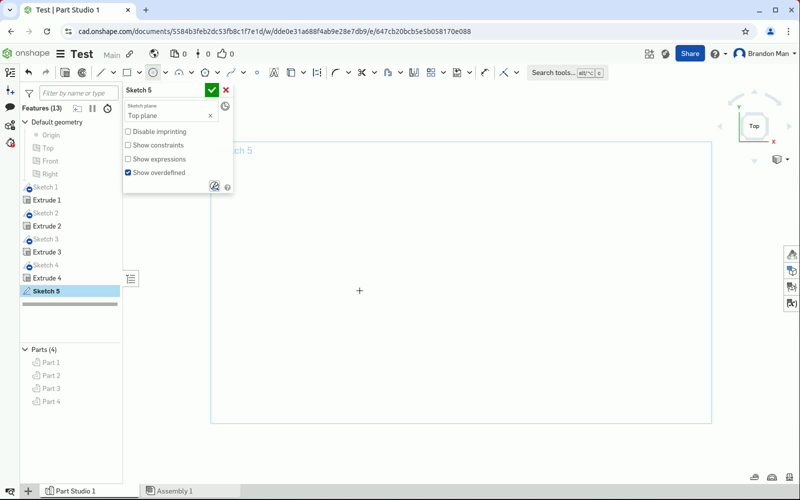
key_up(shift)
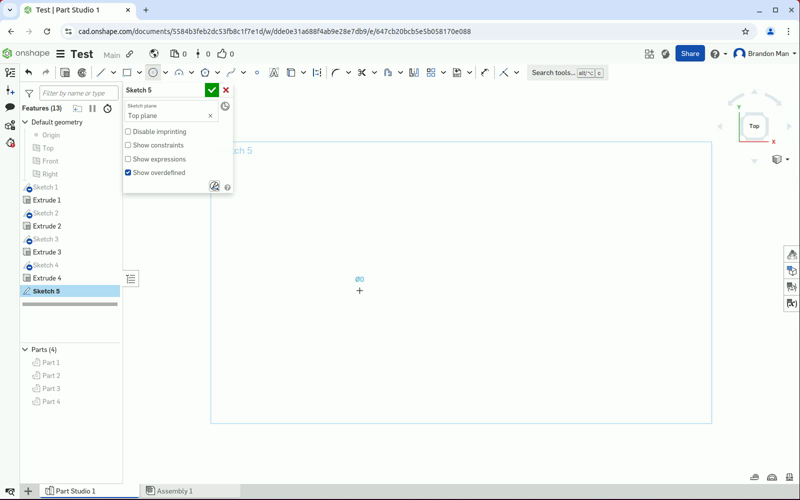
mouse_move(363, 290)
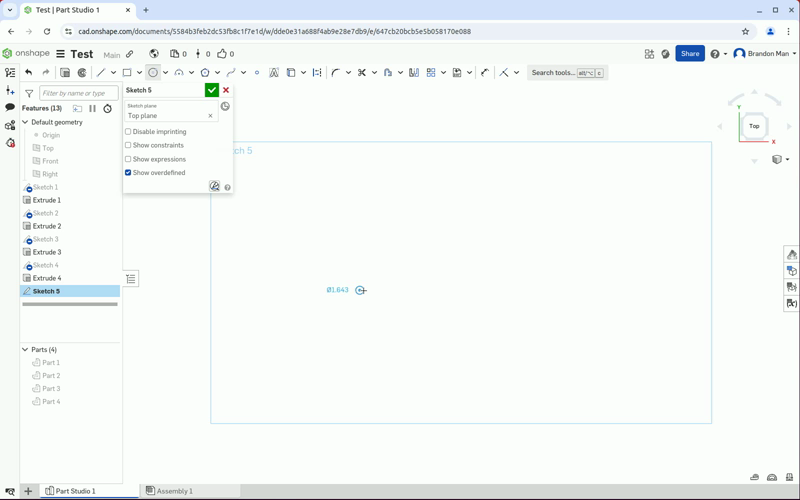
click(363, 290)
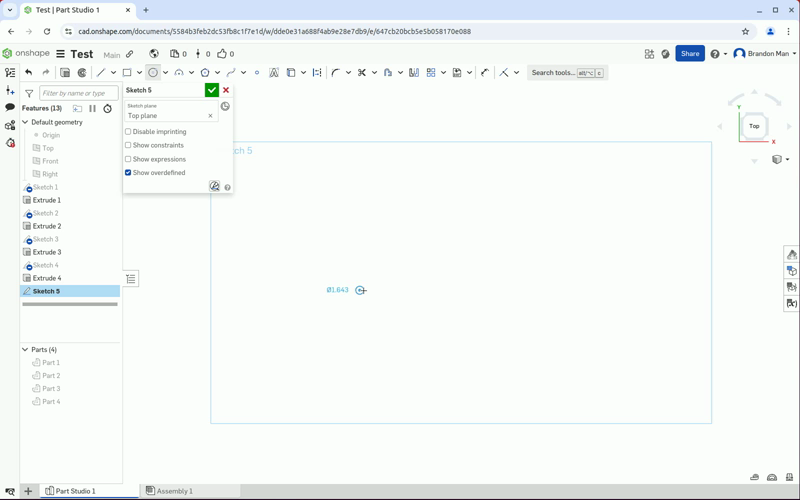
key(esc)
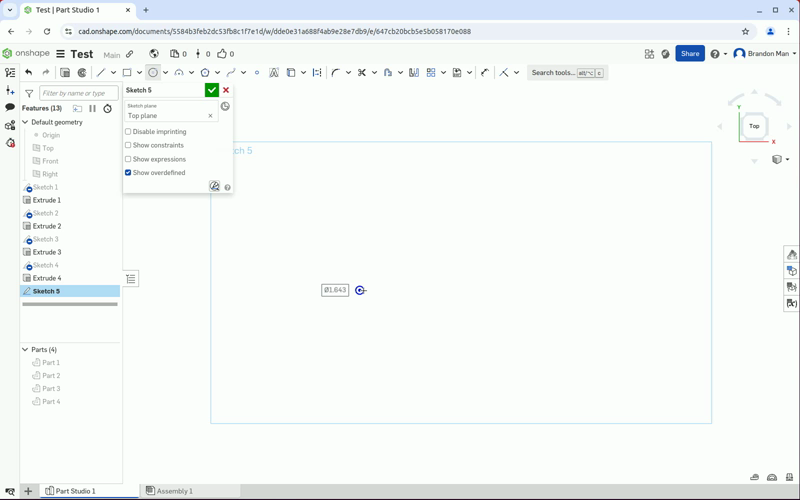
mouse_move(357, 288)
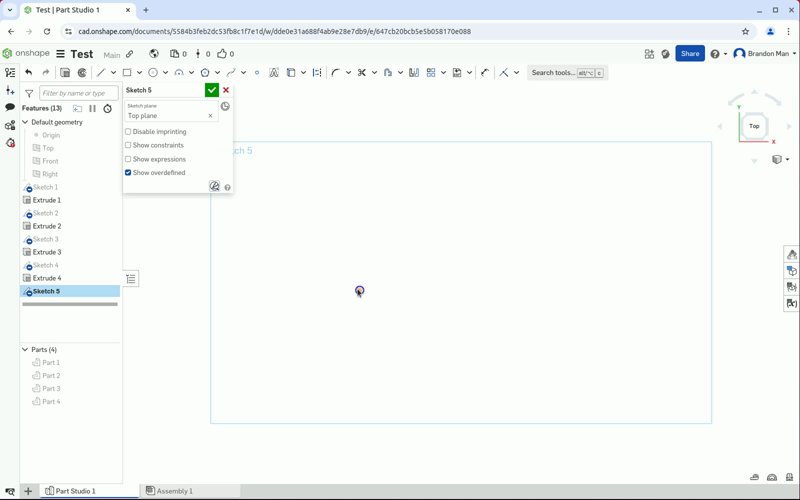
scroll(6)
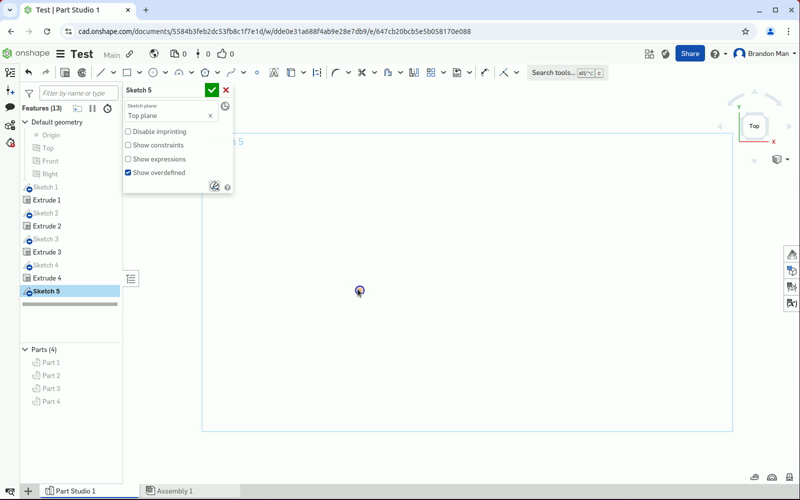
scroll(6)
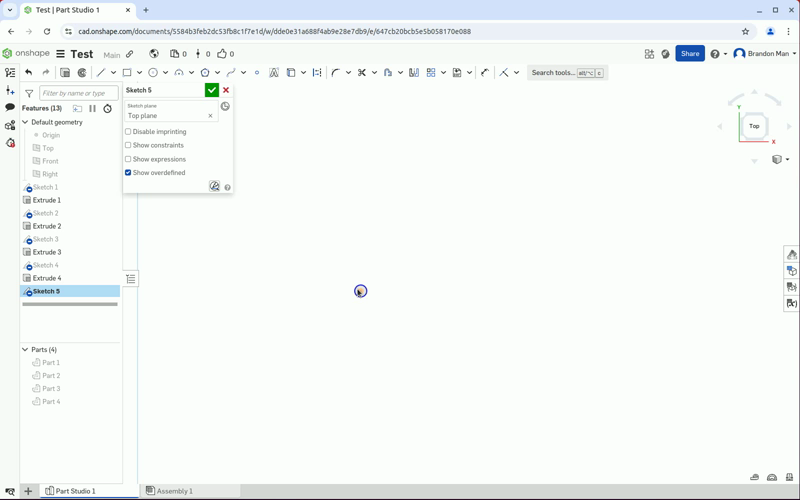
scroll(6)
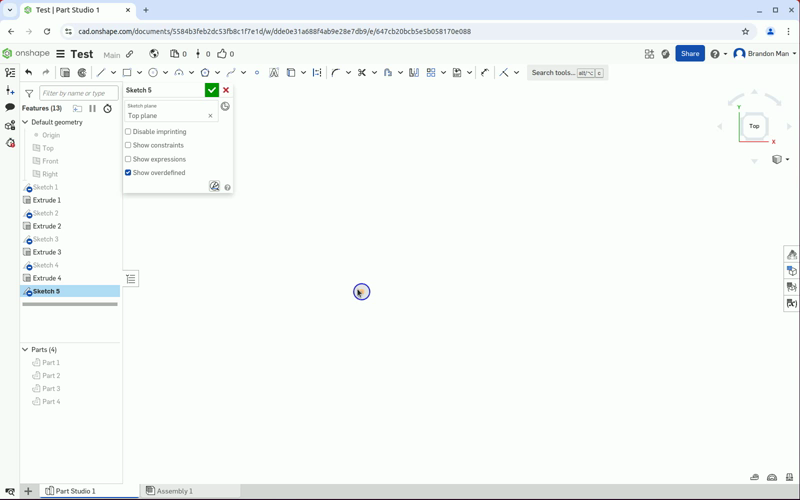
scroll(6)
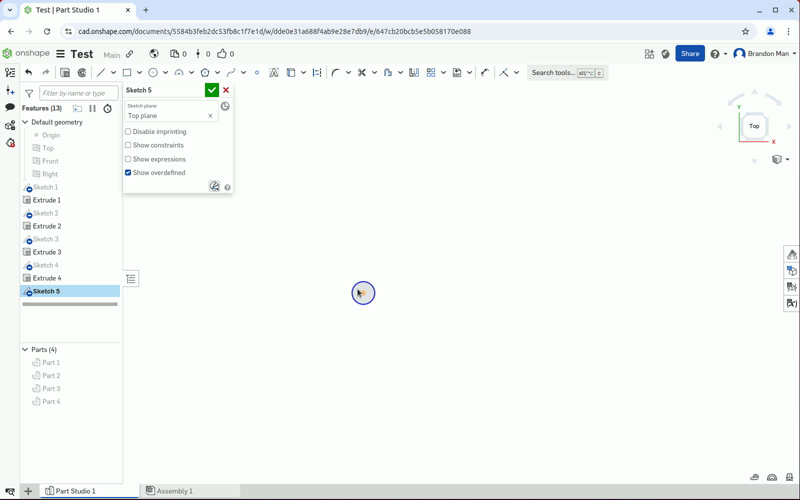
scroll(6)
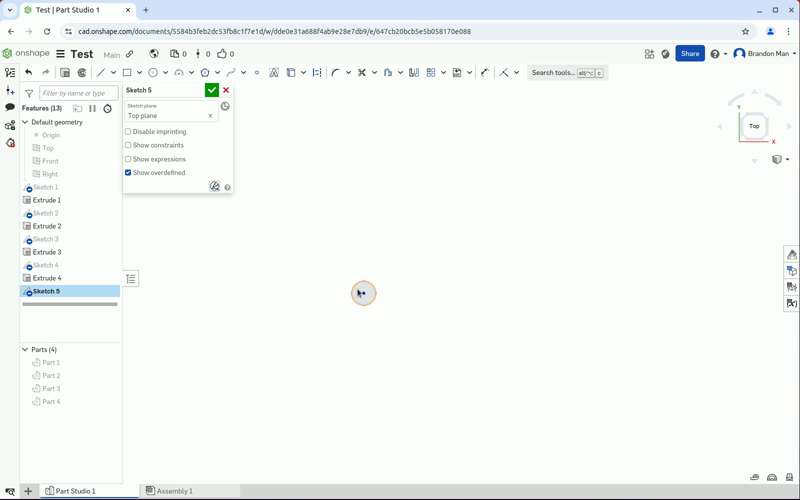
scroll(6)
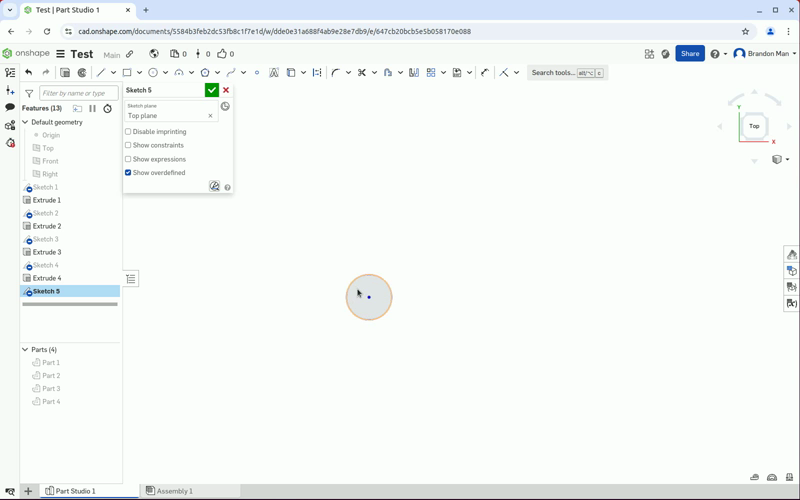
scroll(6)
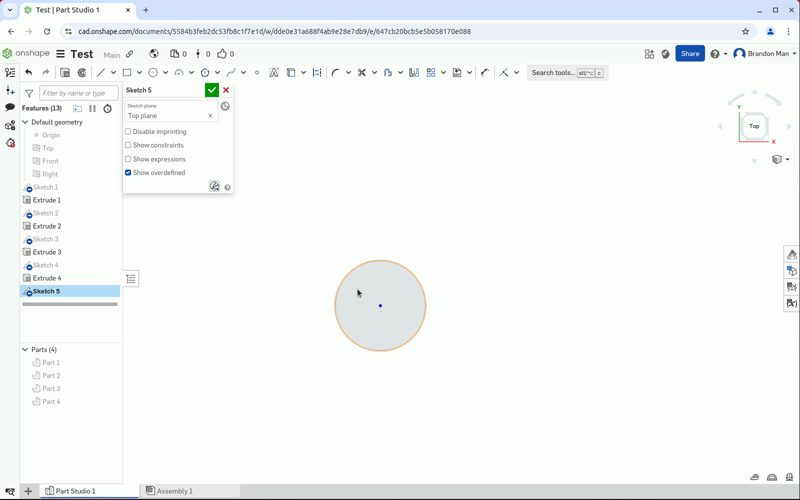
click(357, 288)
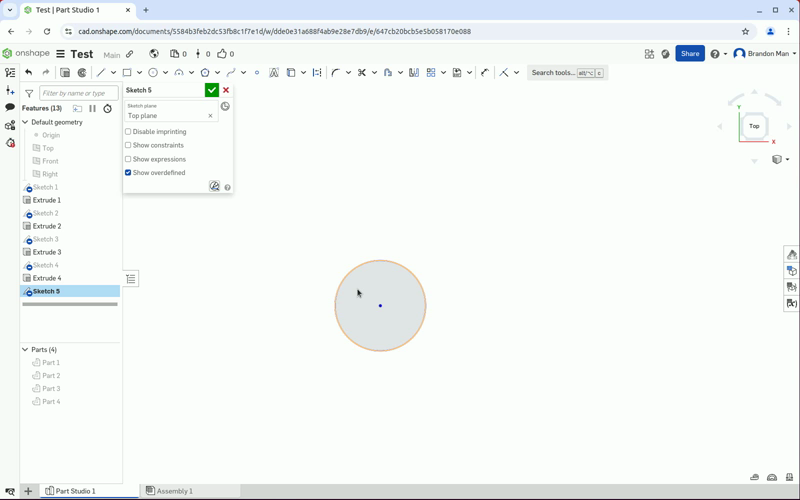
scroll(-6)
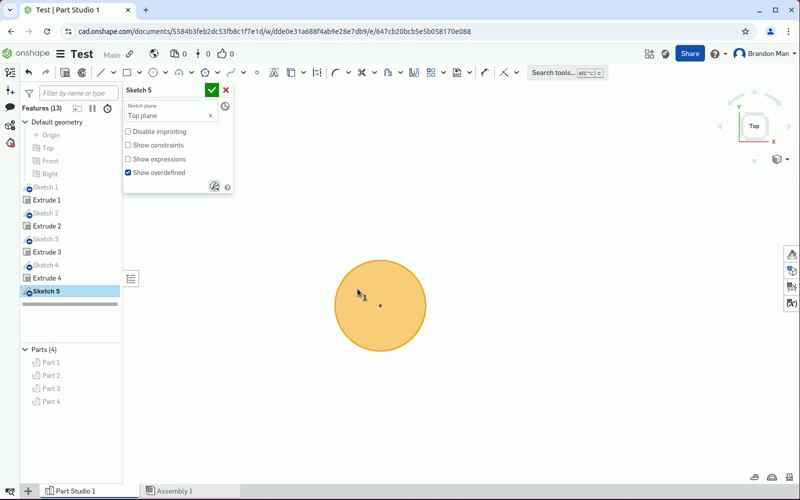
scroll(-6)
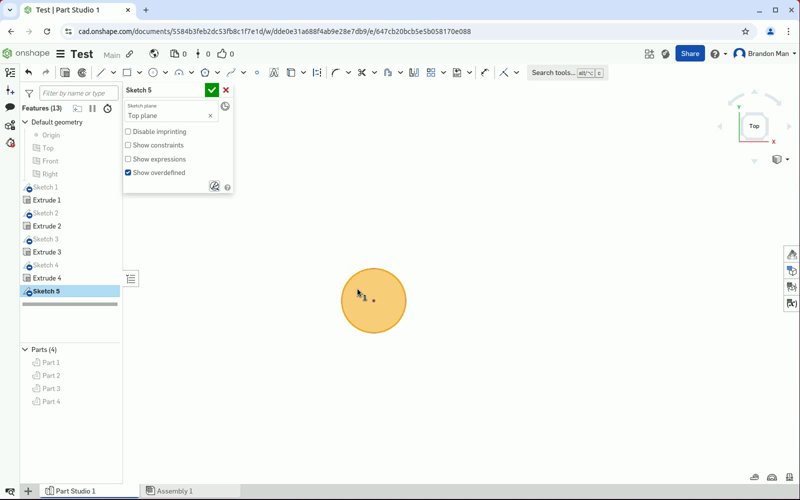
scroll(-6)
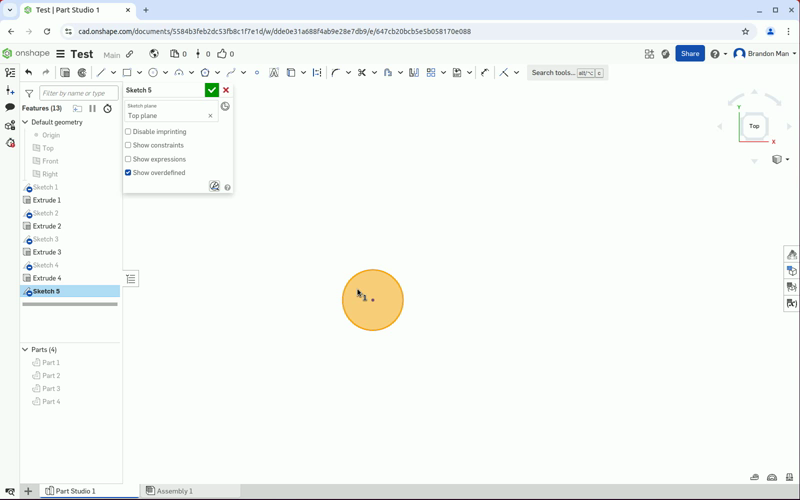
scroll(-6)
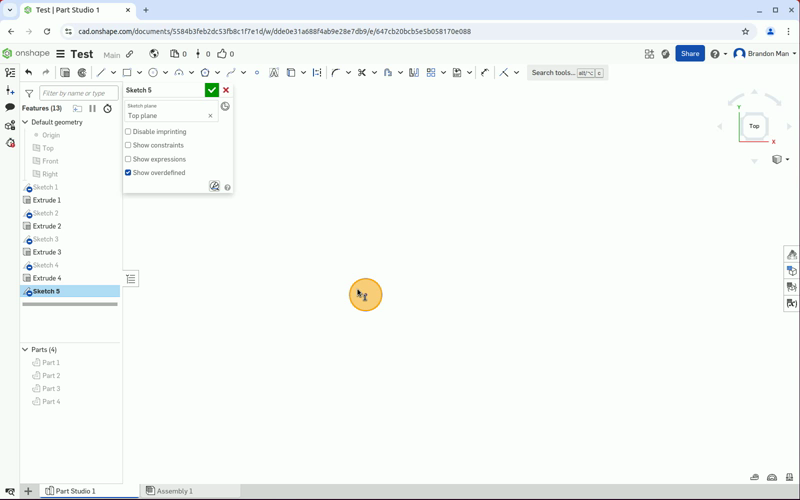
scroll(-6)
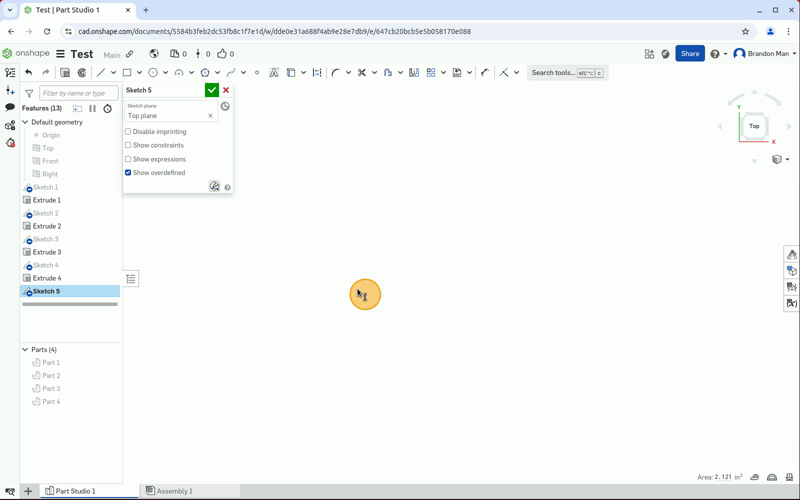
scroll(-6)
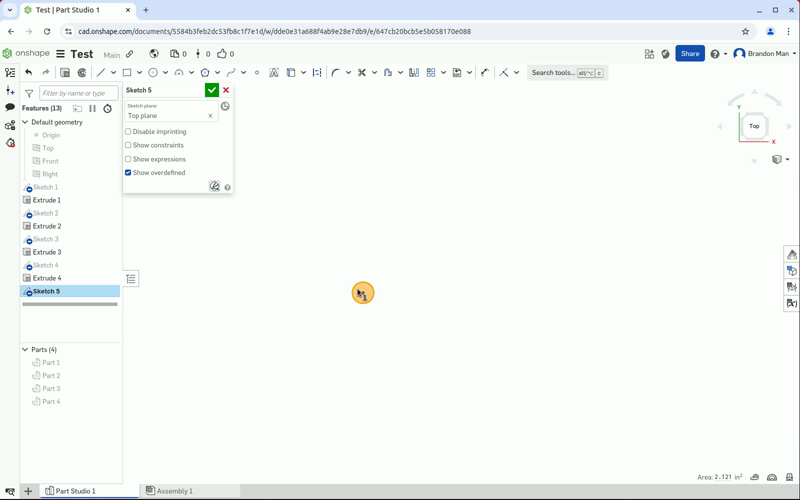
scroll(-6)
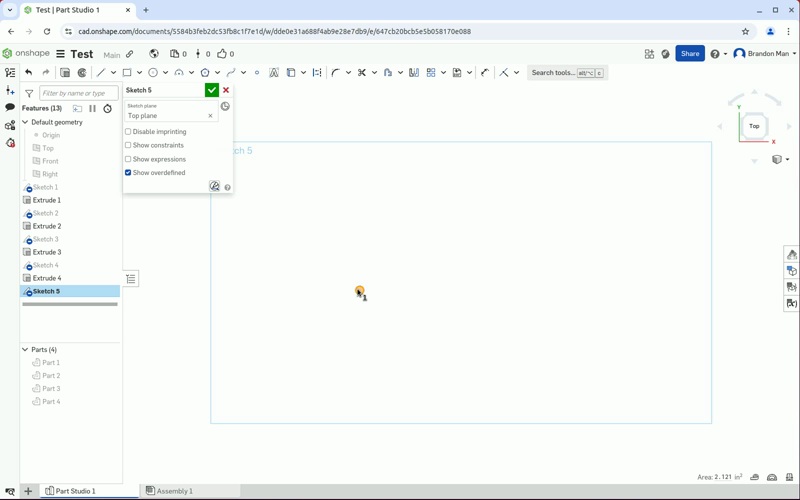
mouse_move(73, 352)
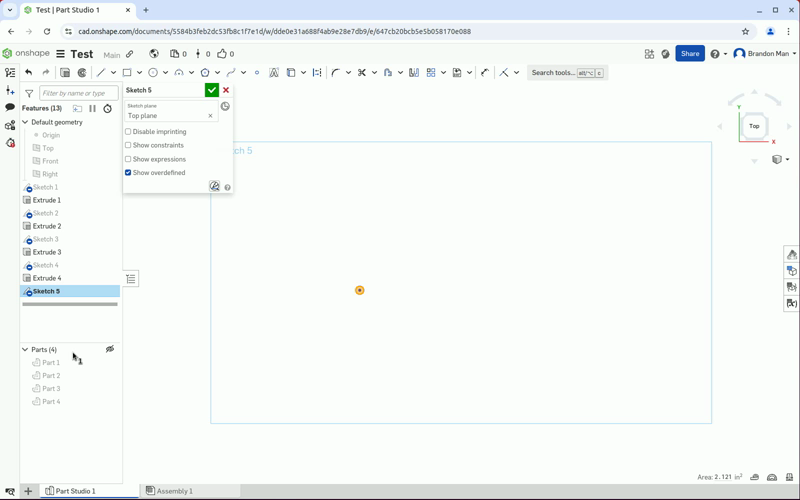
key(shift+y)
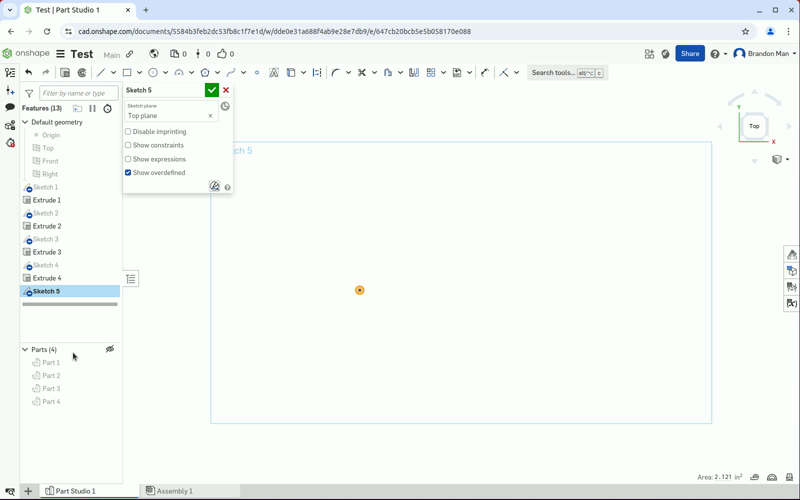
key(shift+e)
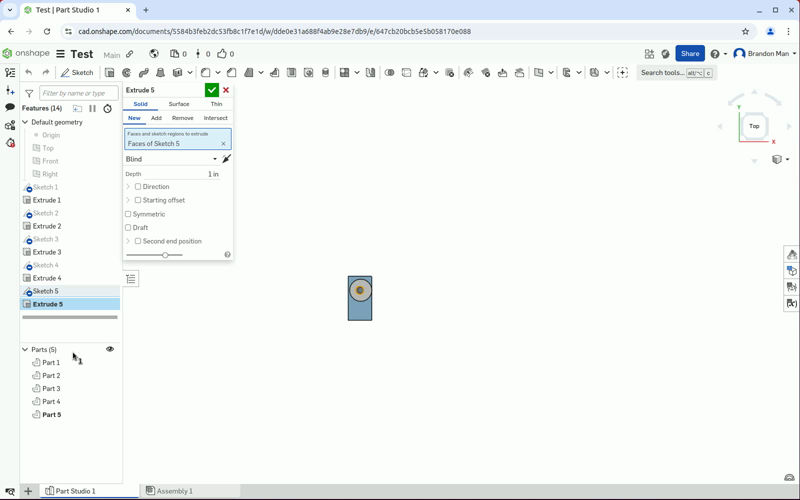
mouse_move(143, 106)
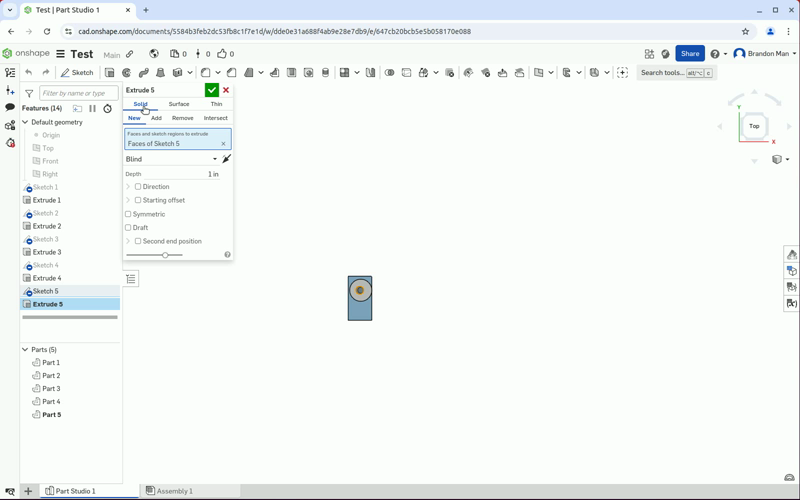
click(143, 106)
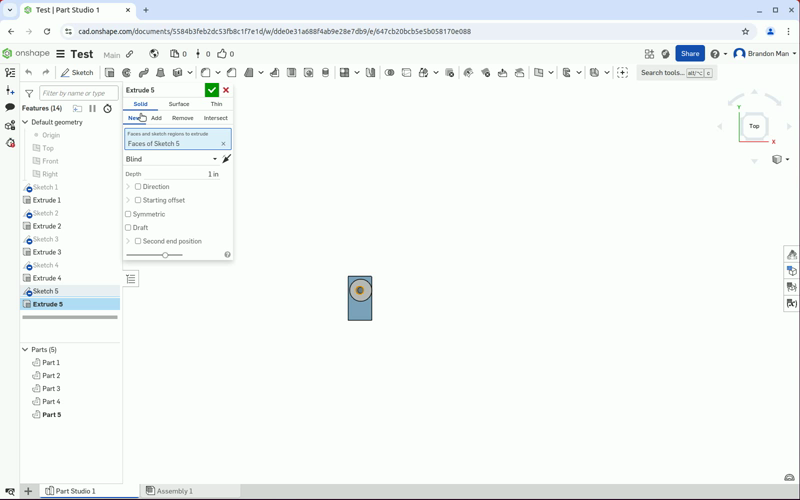
mouse_move(137, 120)
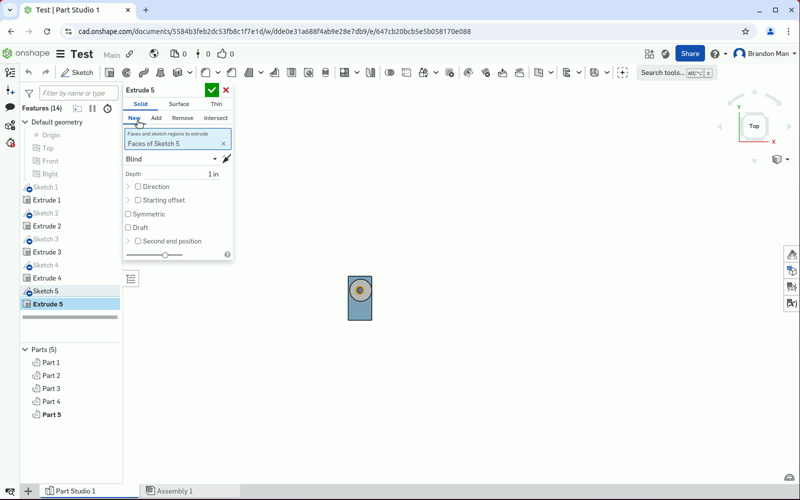
click(137, 120)
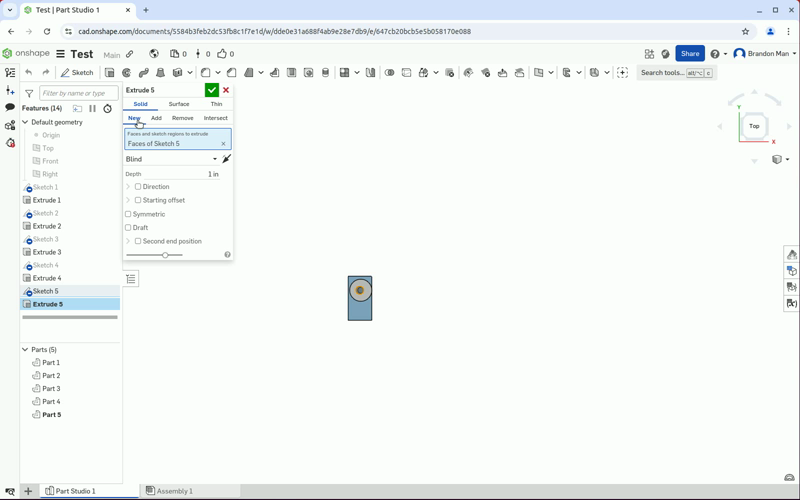
key(tab, 4)
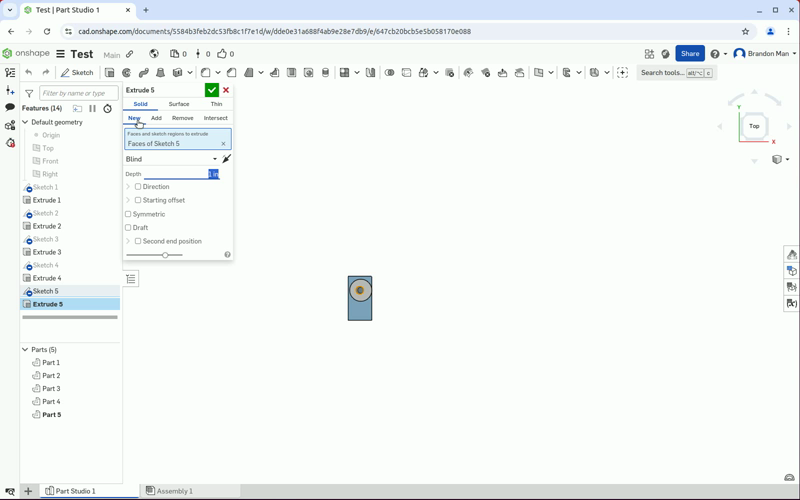
text(10.11)
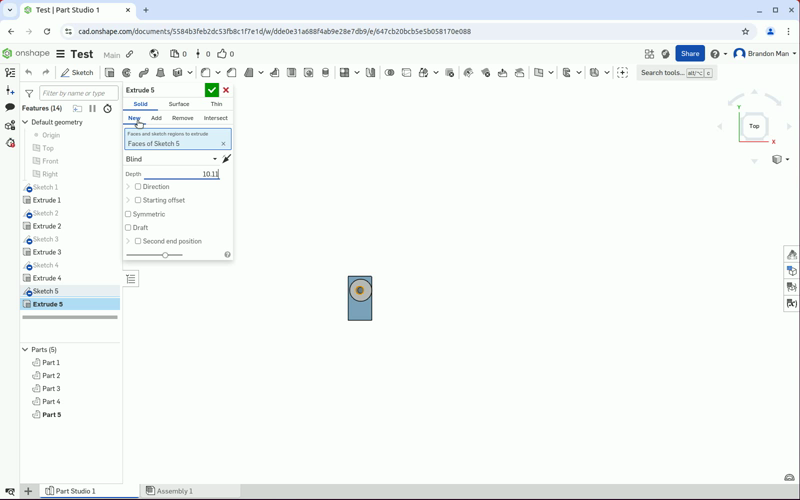
key(enter)
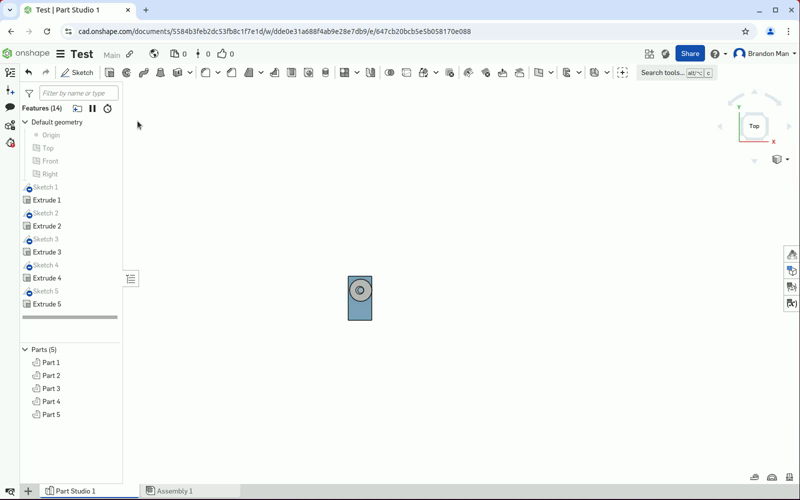
key(shift+h)
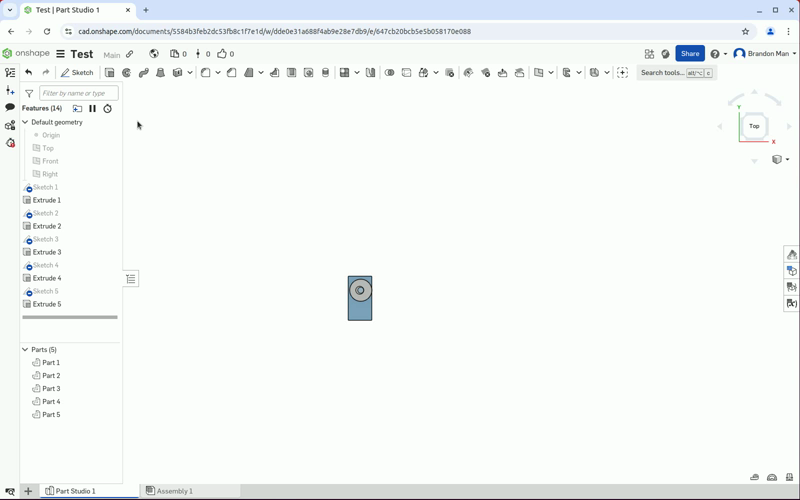
key(shift+h)
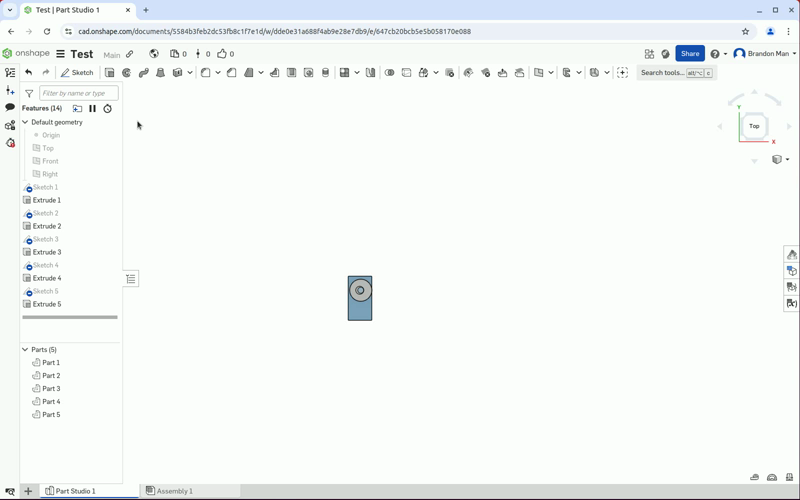
mouse_move(73, 189)
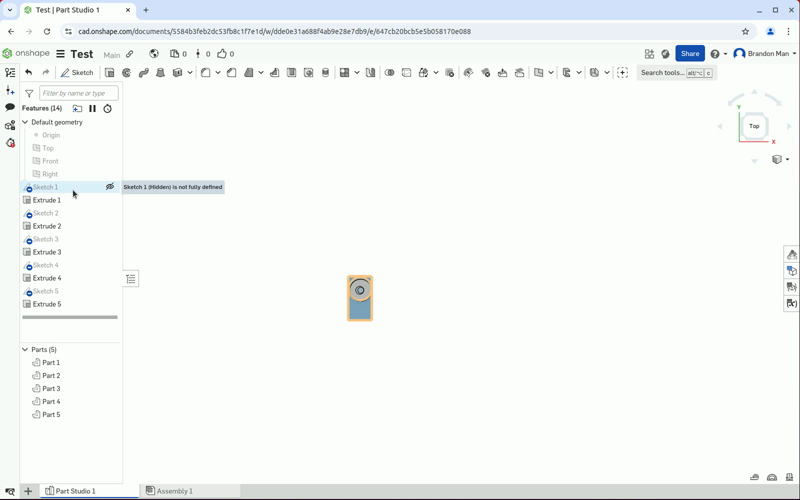
click(73, 189)
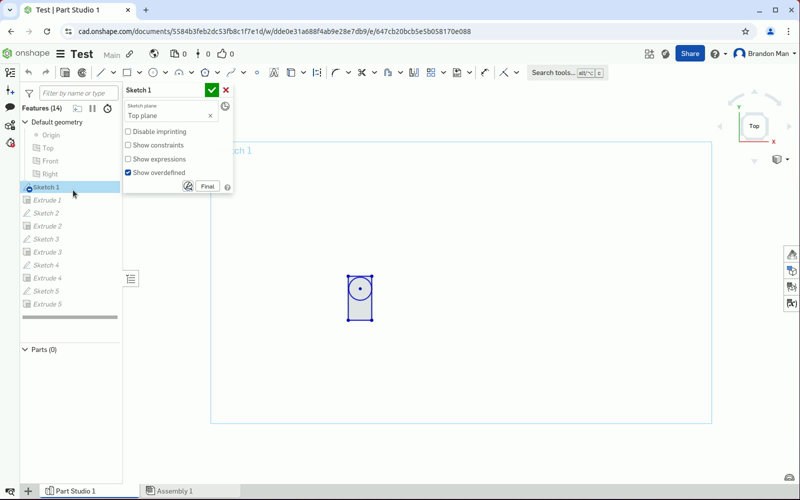
mouse_move(229, 92)
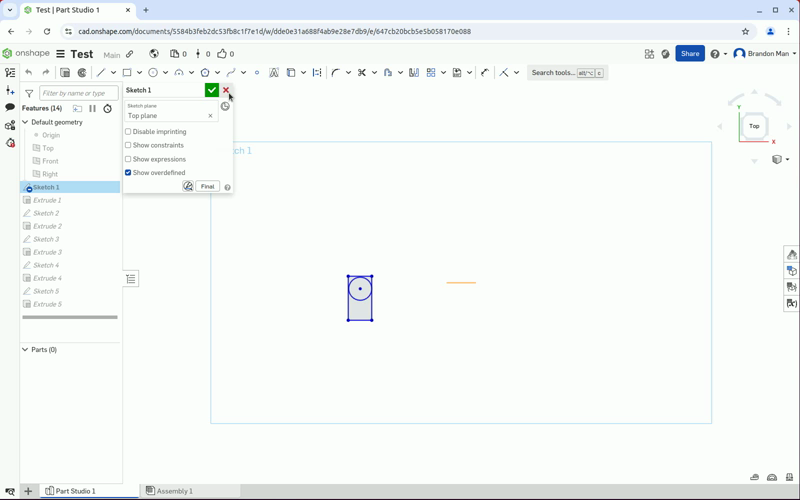
click(229, 92)
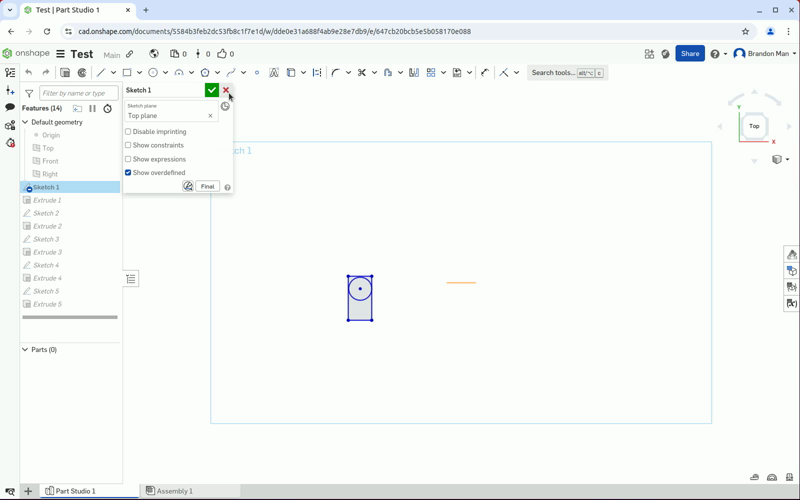
key(shift+s)
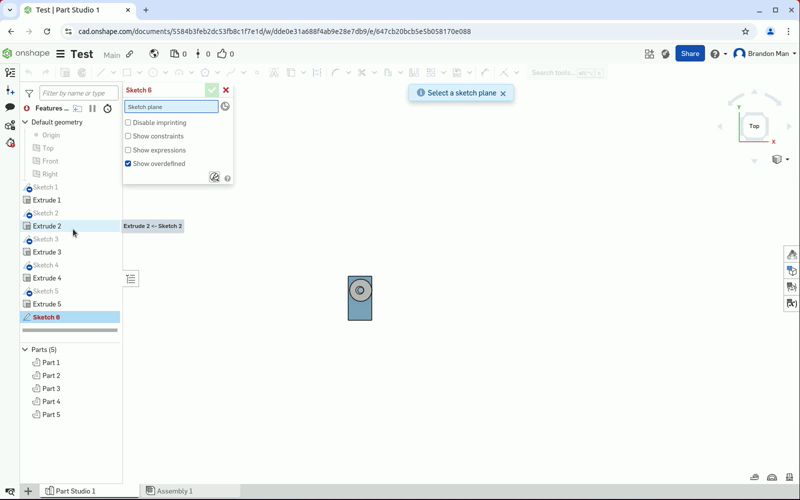
scroll(3)
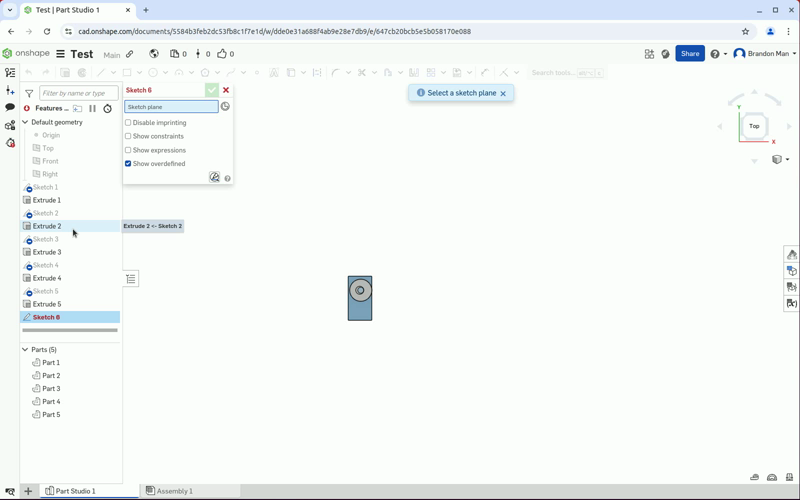
mouse_move(73, 150)
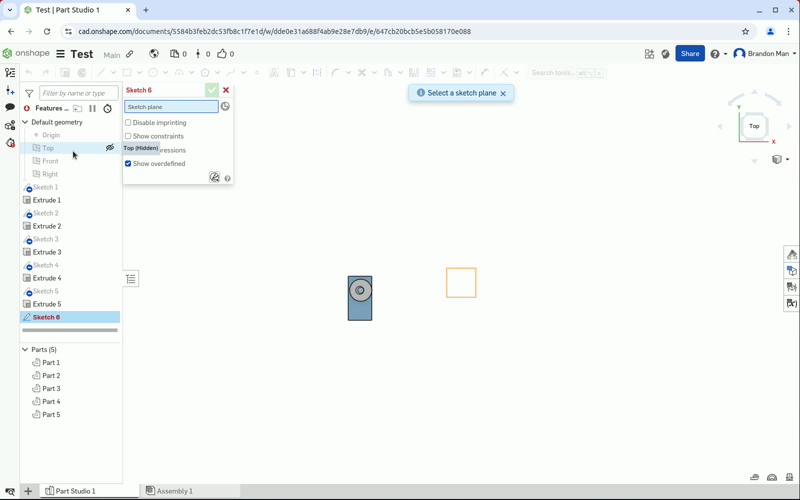
click(73, 150)
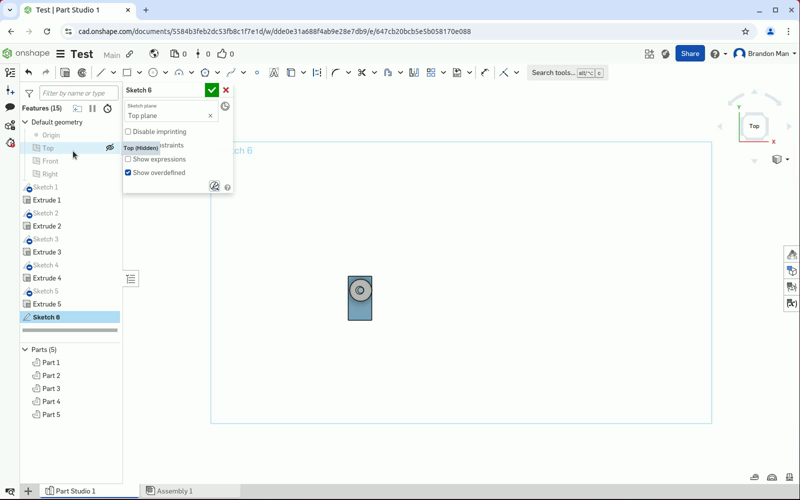
mouse_move(73, 352)
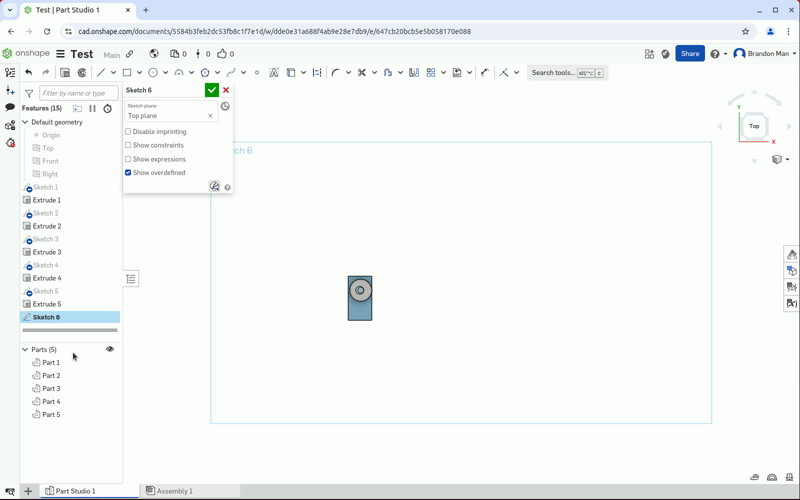
key(y)
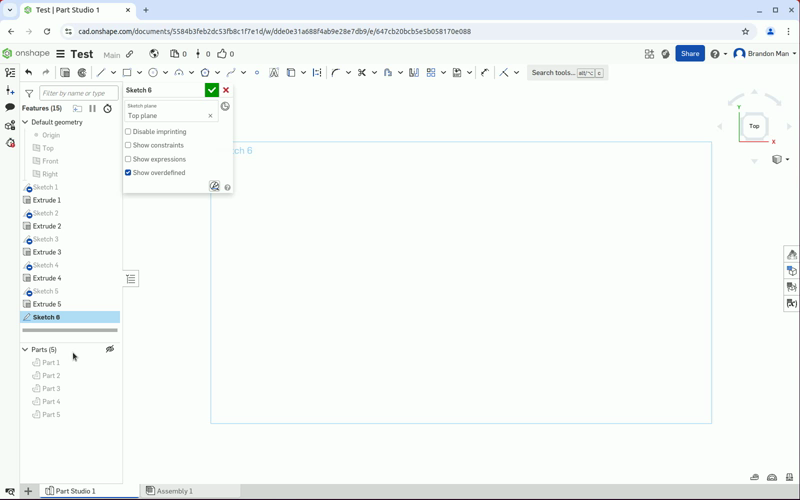
key(c)
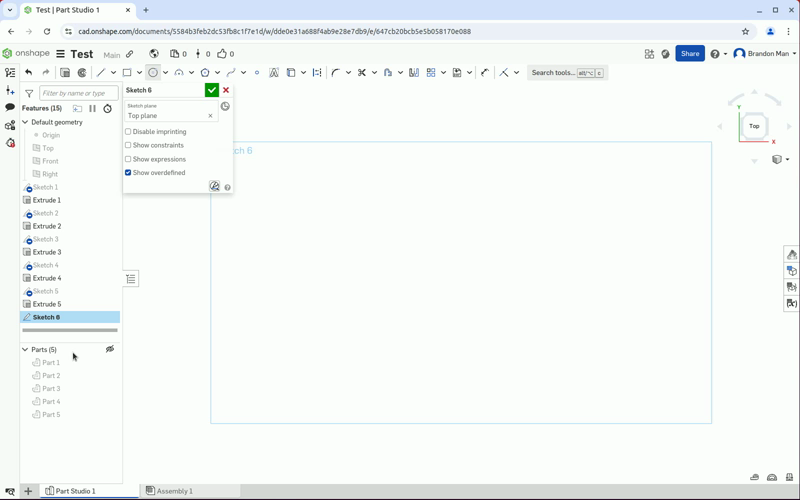
key_down(shift)
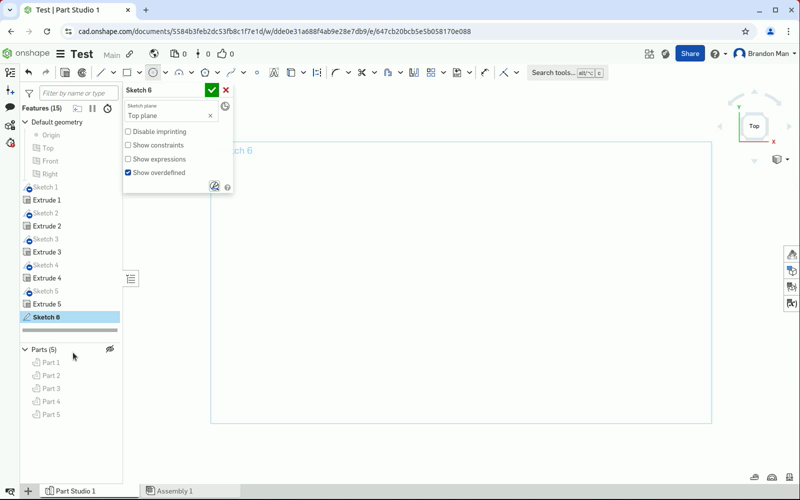
mouse_move(359, 290)
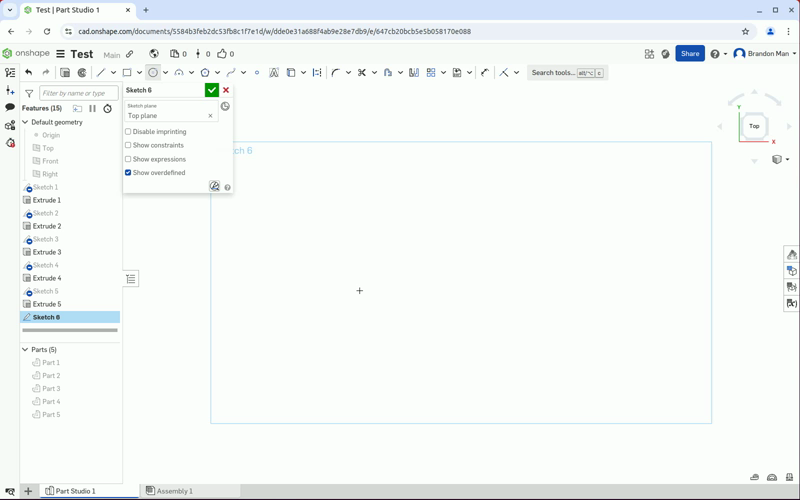
click(359, 290)
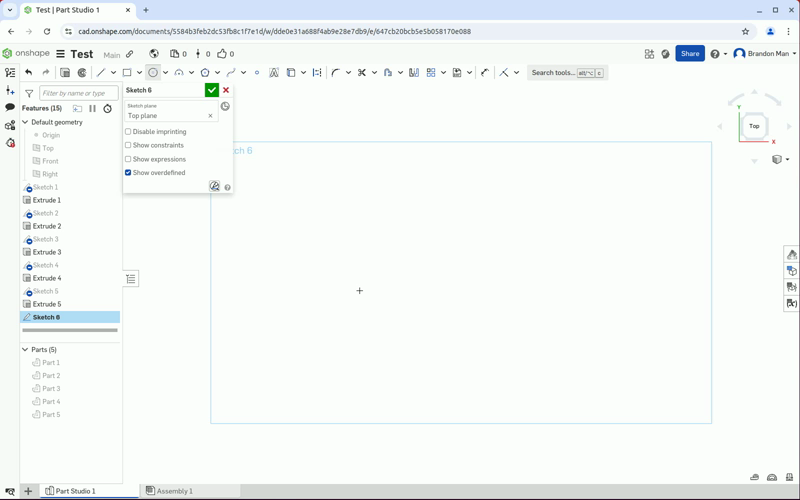
key_up(shift)
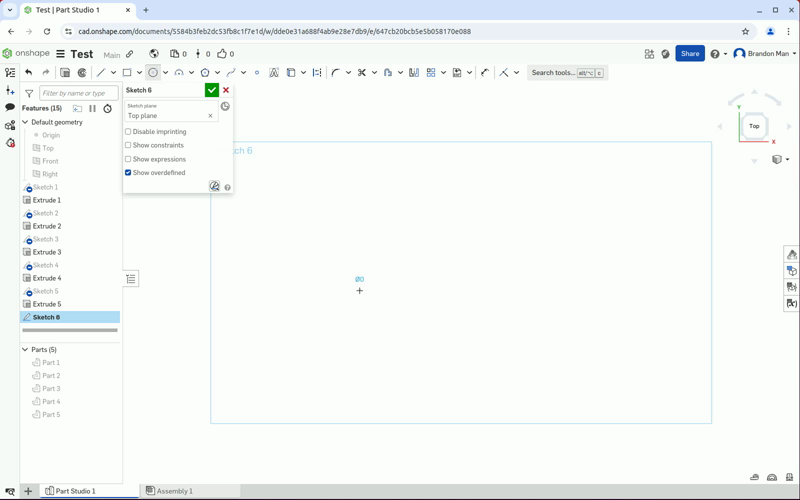
mouse_move(363, 290)
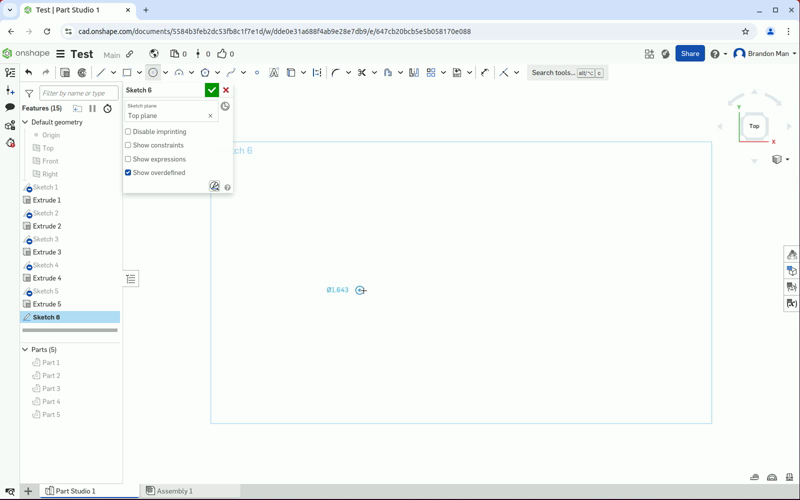
click(363, 290)
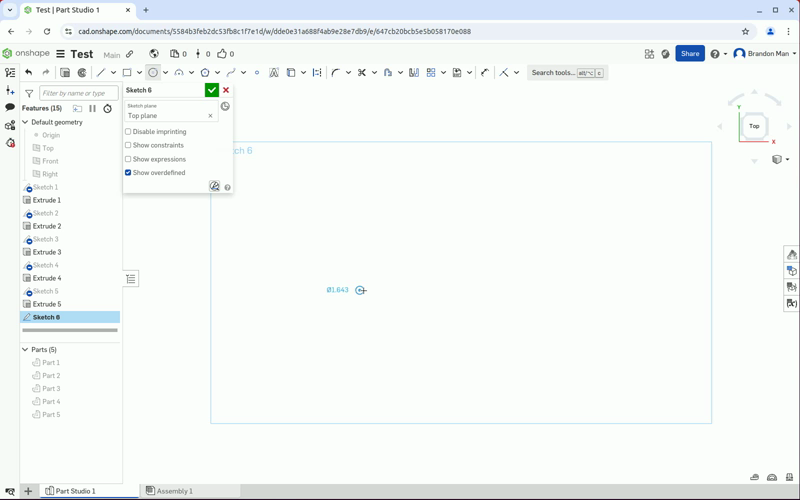
key(esc)
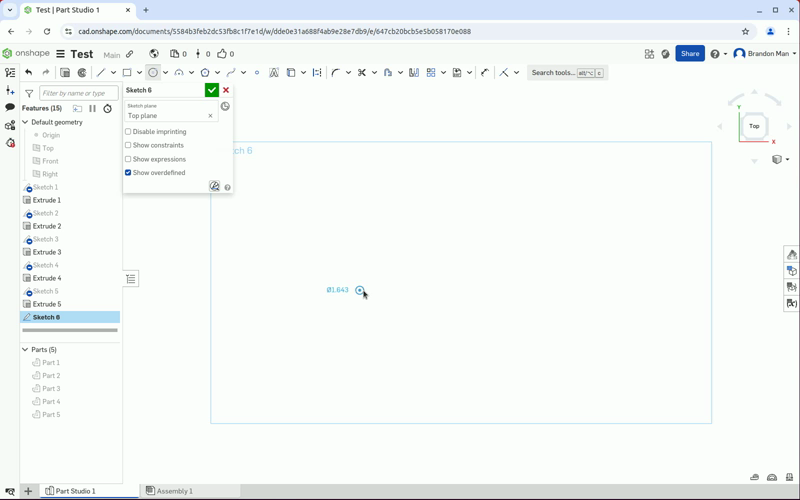
mouse_move(363, 289)
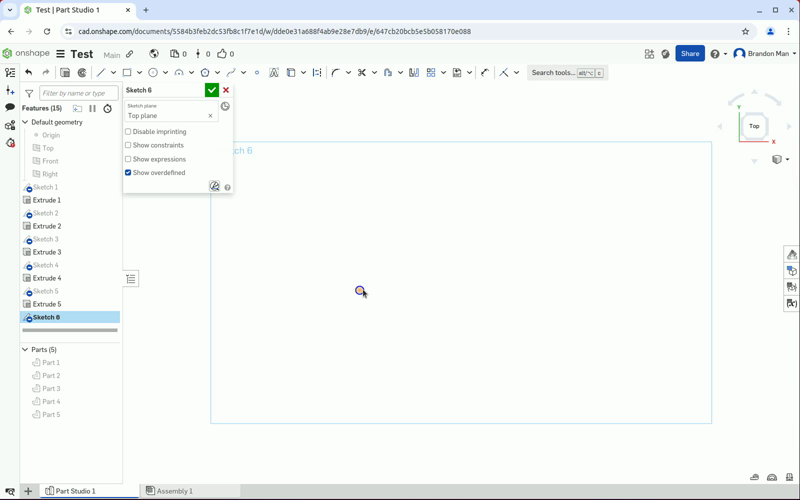
scroll(6)
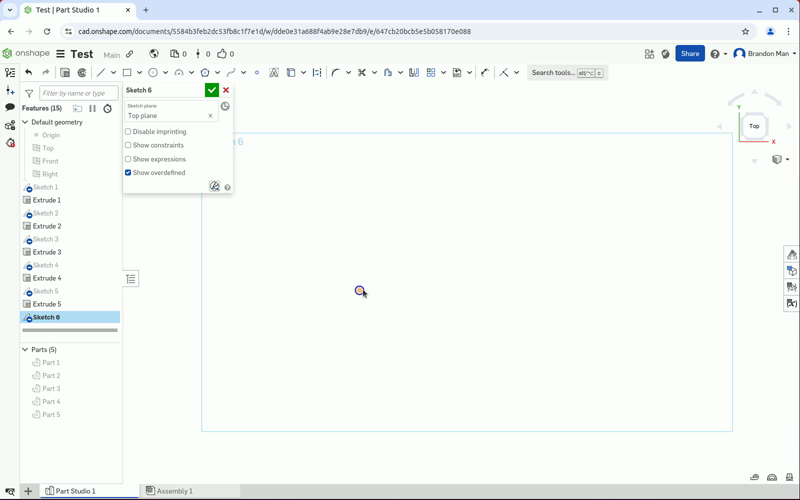
scroll(6)
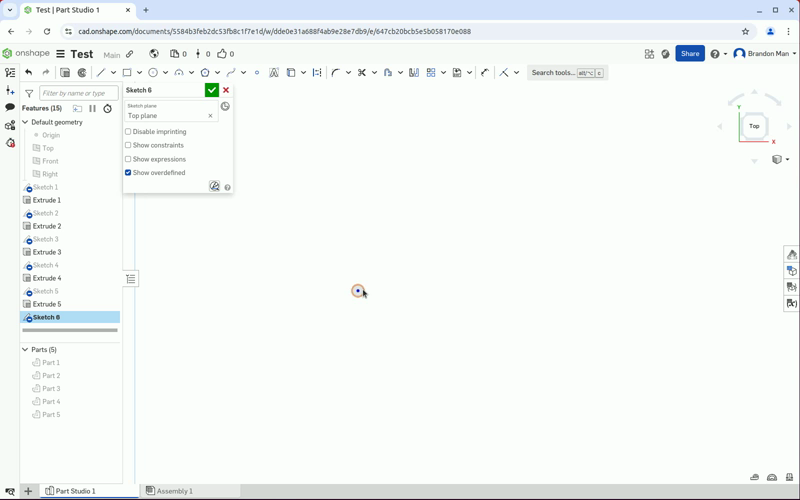
scroll(6)
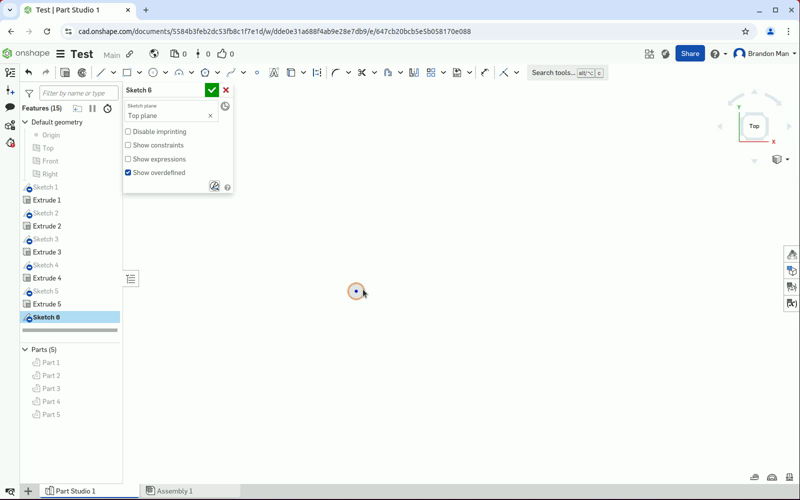
scroll(6)
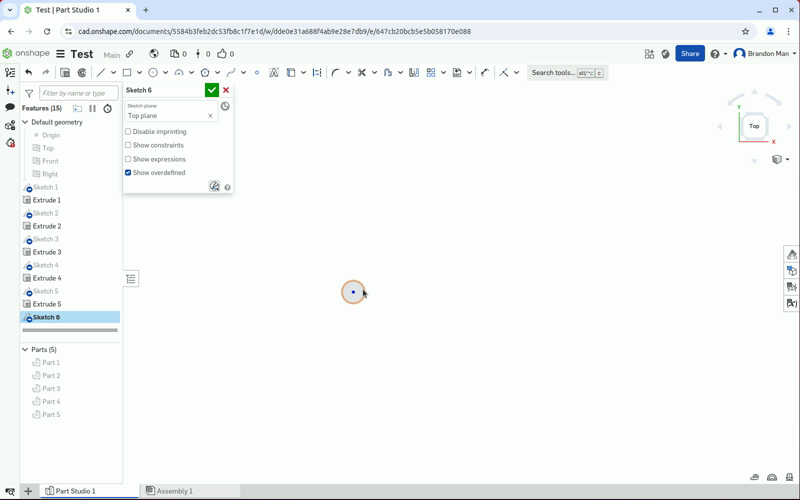
scroll(6)
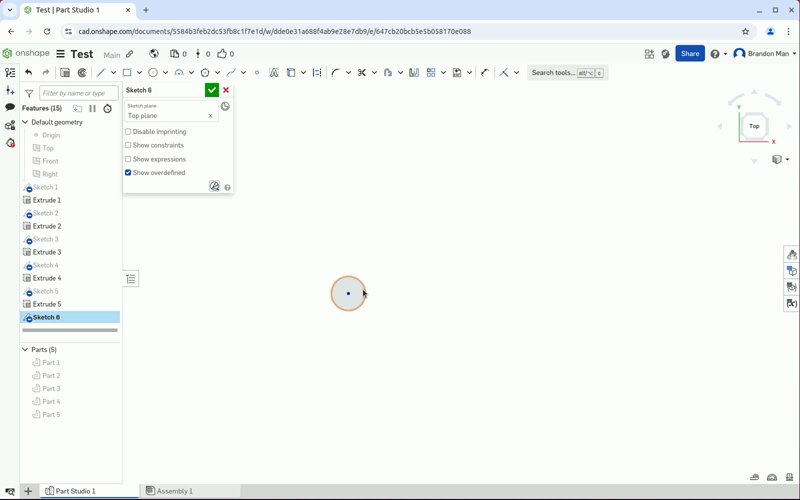
scroll(6)
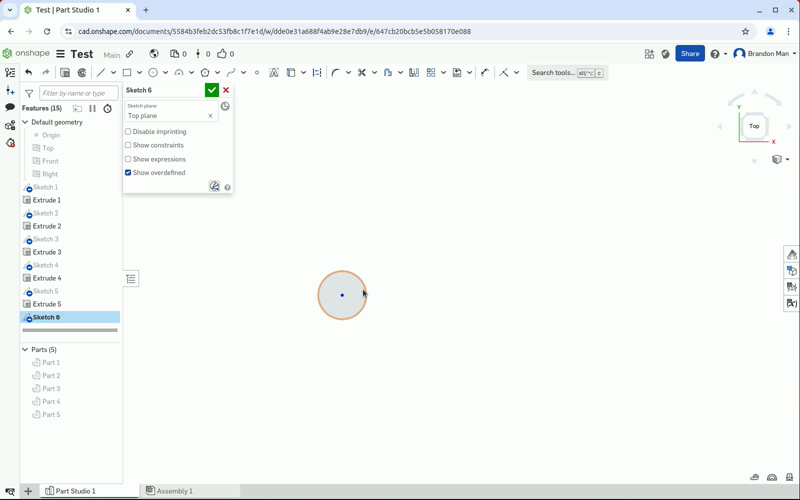
scroll(6)
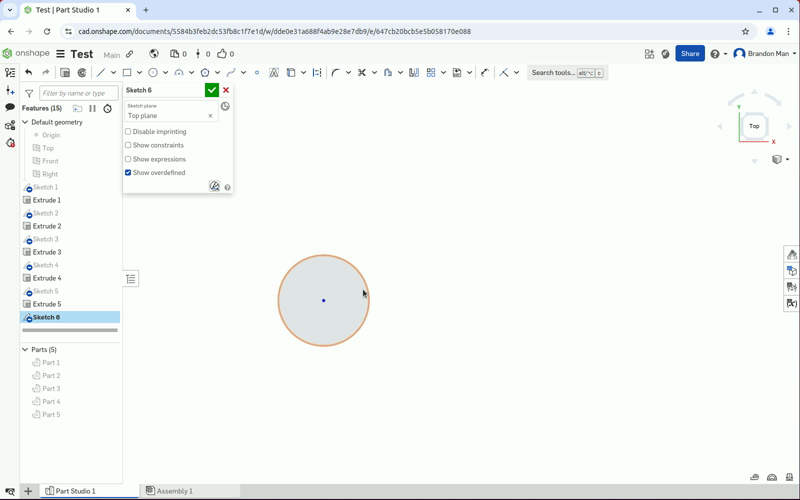
click(363, 289)
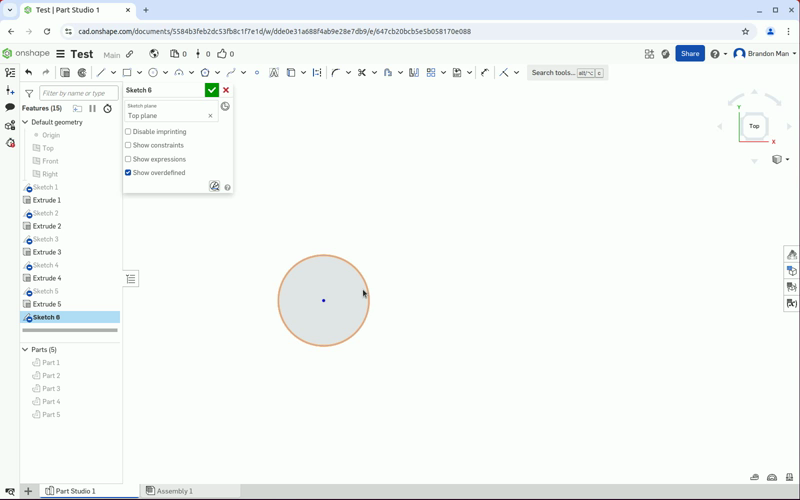
scroll(-6)
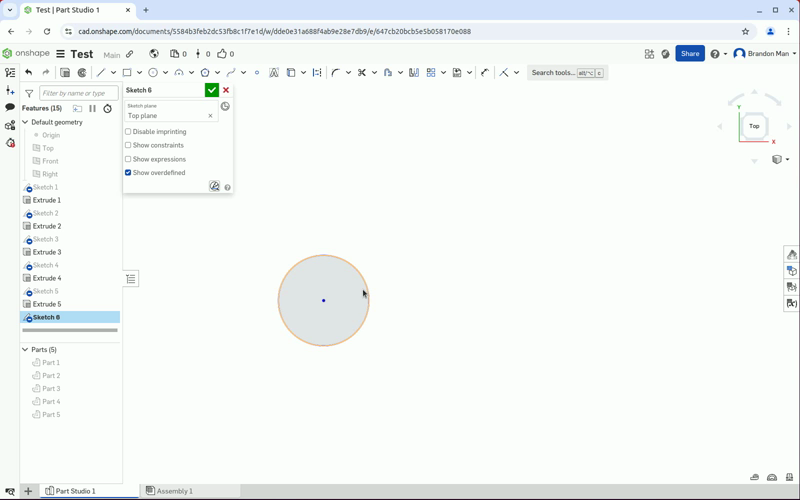
scroll(-6)
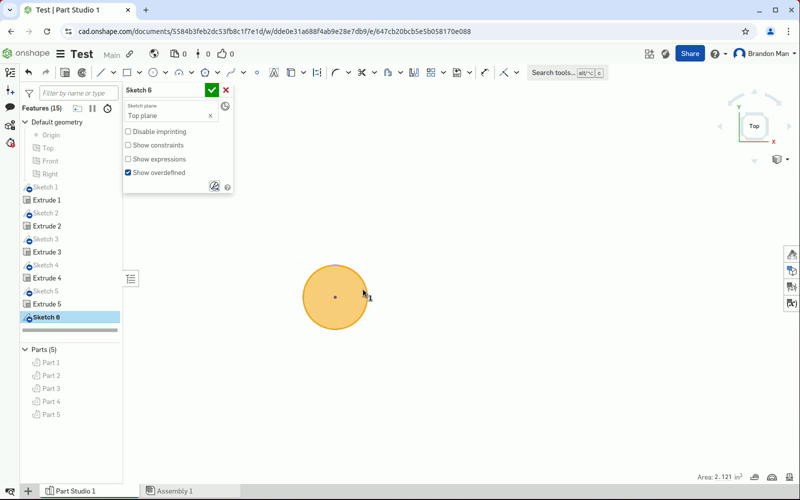
scroll(-6)
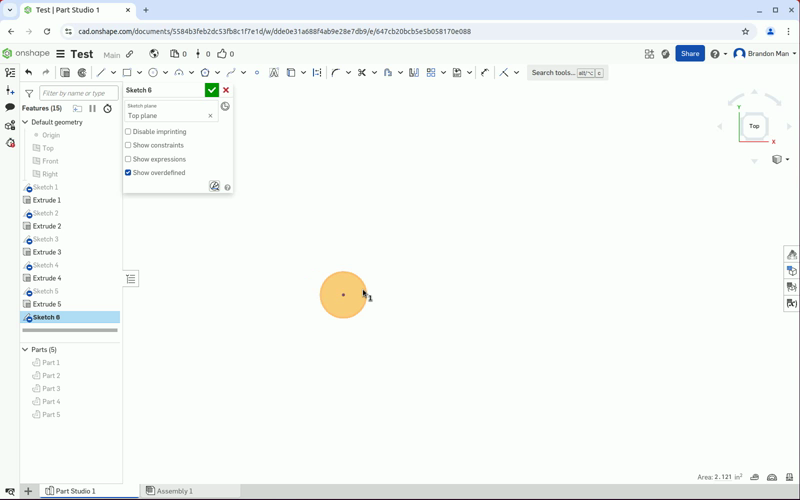
scroll(-6)
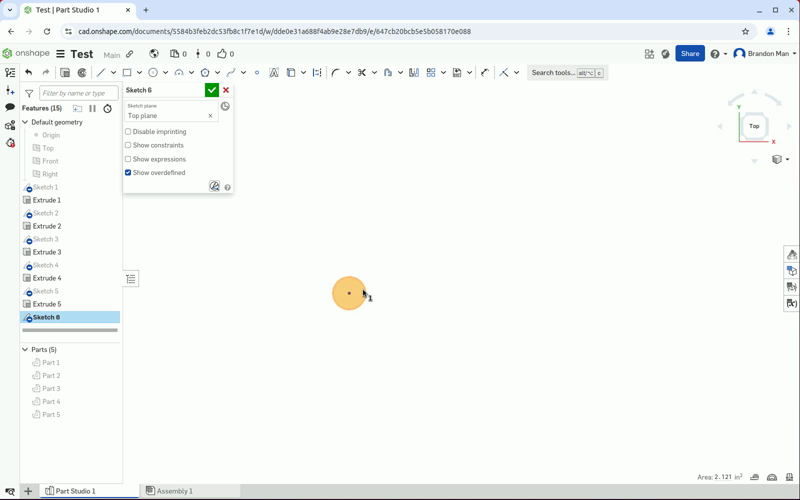
scroll(-6)
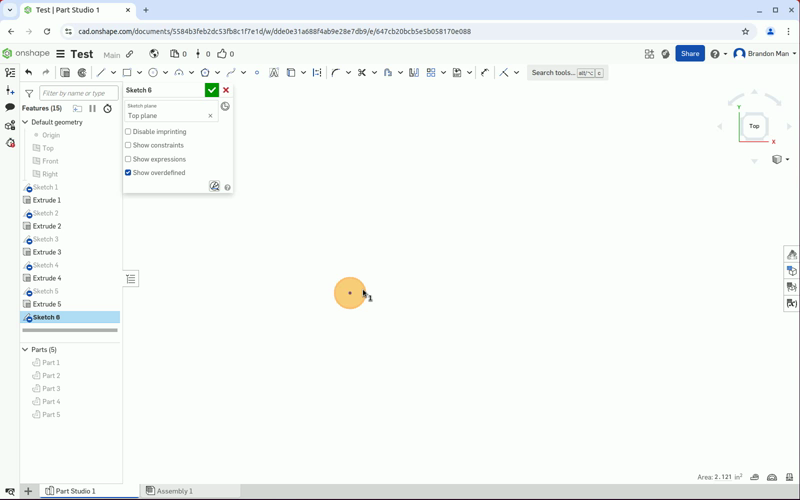
scroll(-6)
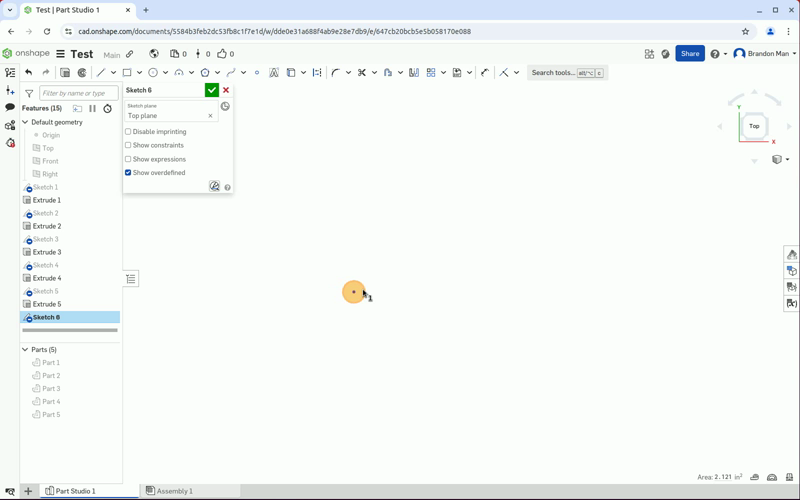
scroll(-6)
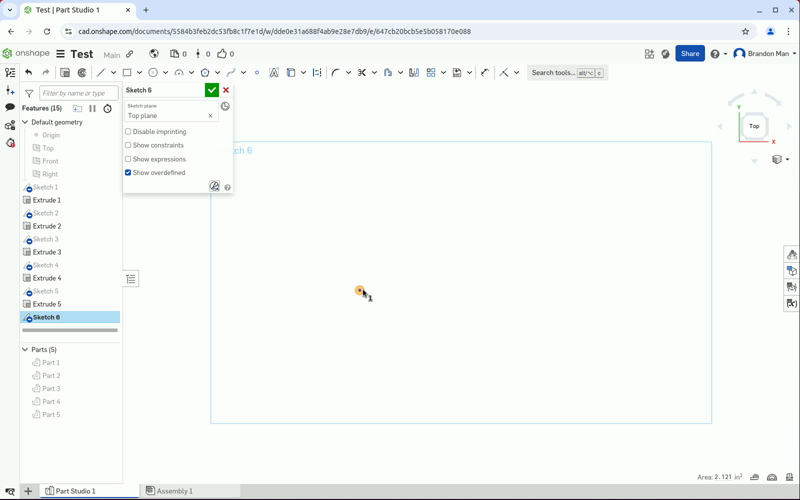
mouse_move(73, 352)
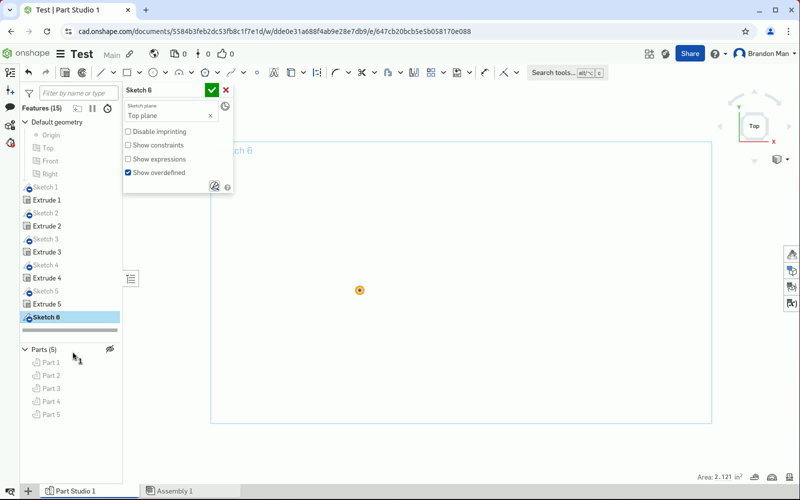
key(shift+y)
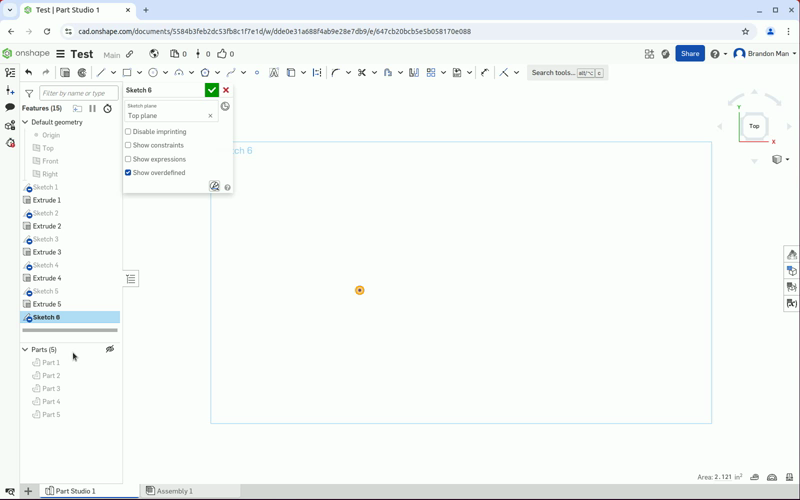
key(shift+e)
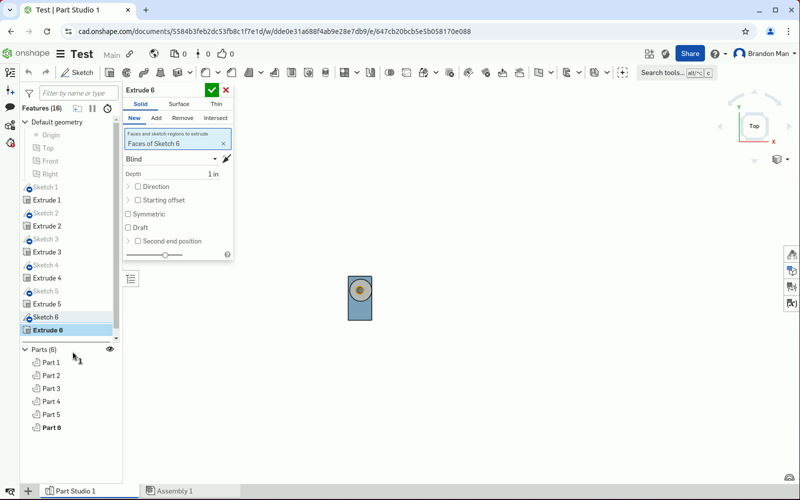
mouse_move(143, 106)
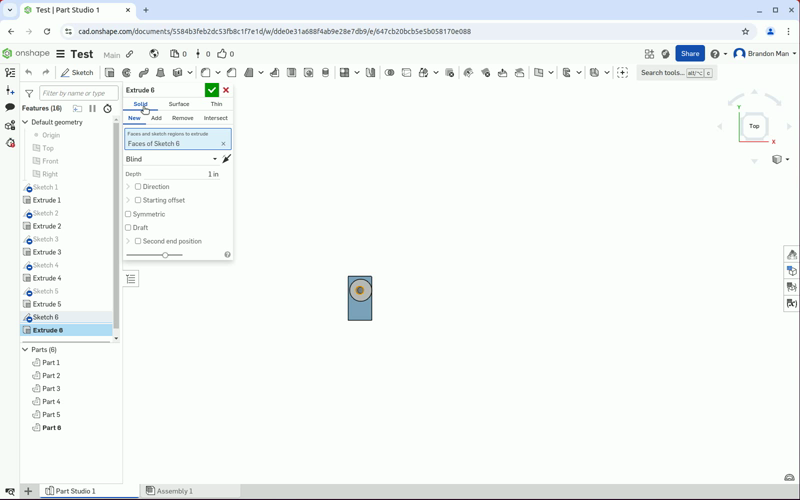
click(143, 106)
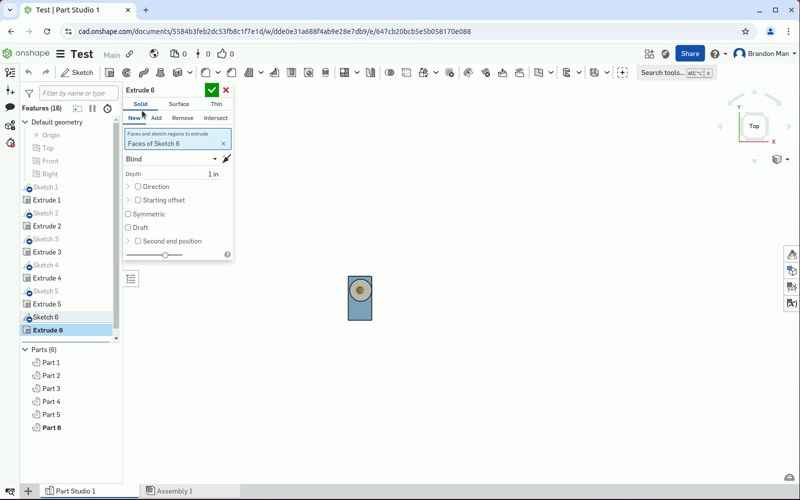
mouse_move(137, 120)
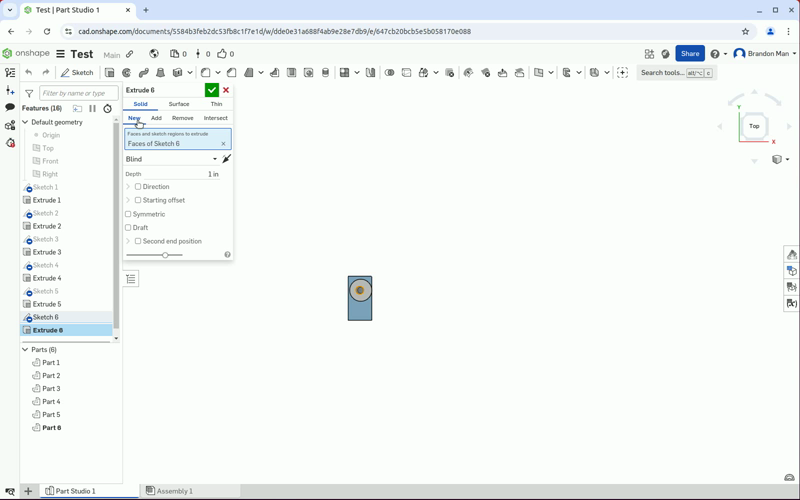
click(137, 120)
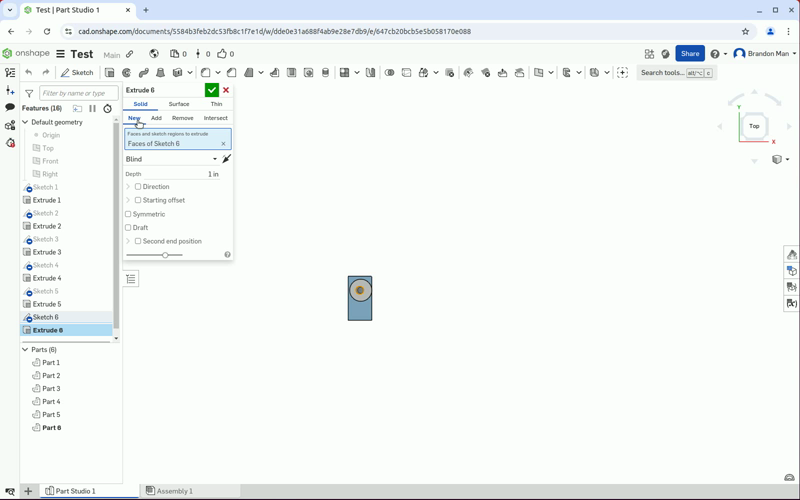
key(tab, 4)
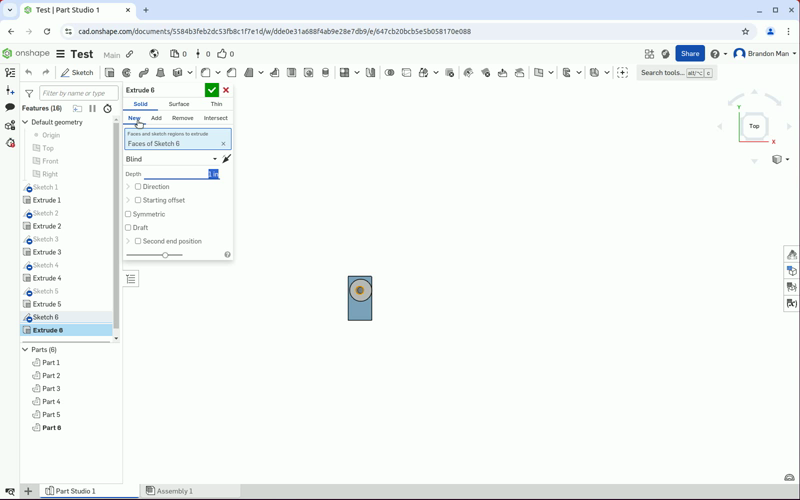
text(11.073)
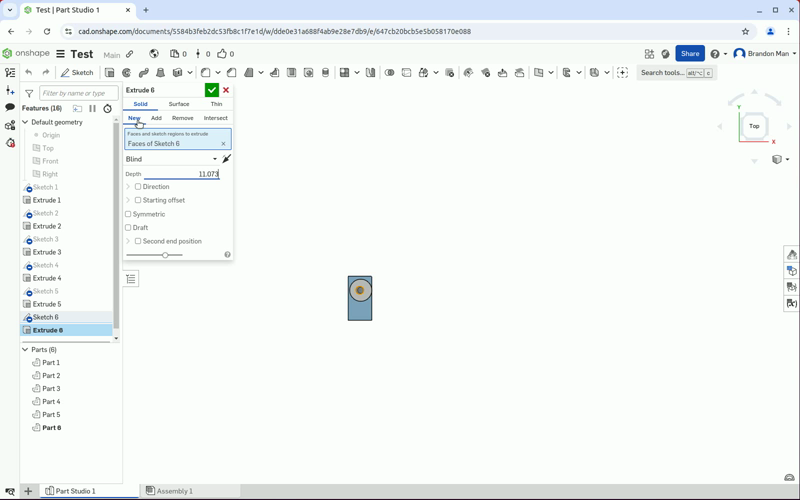
key(enter)
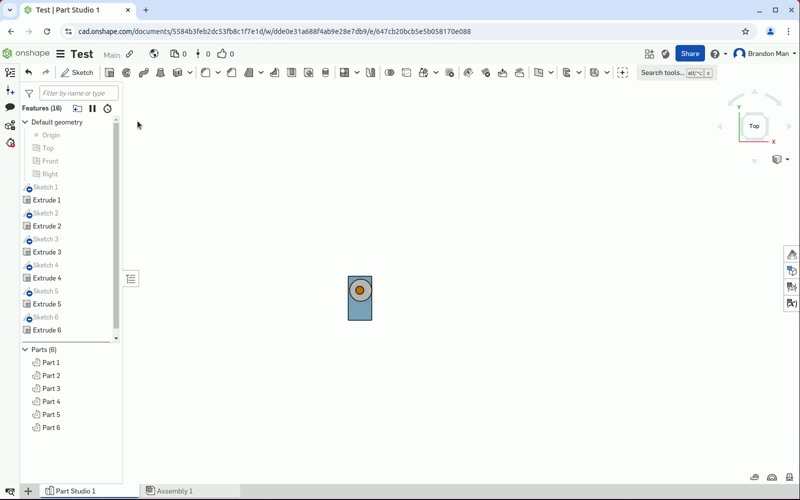
key(shift+h)
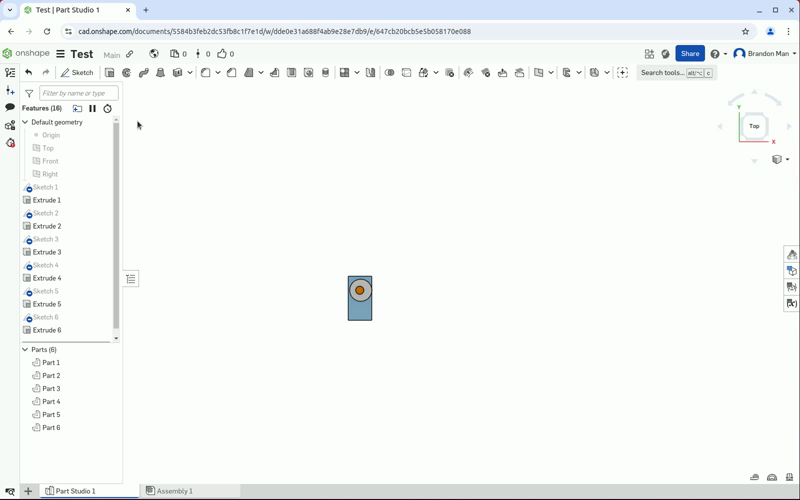
key(shift+h)
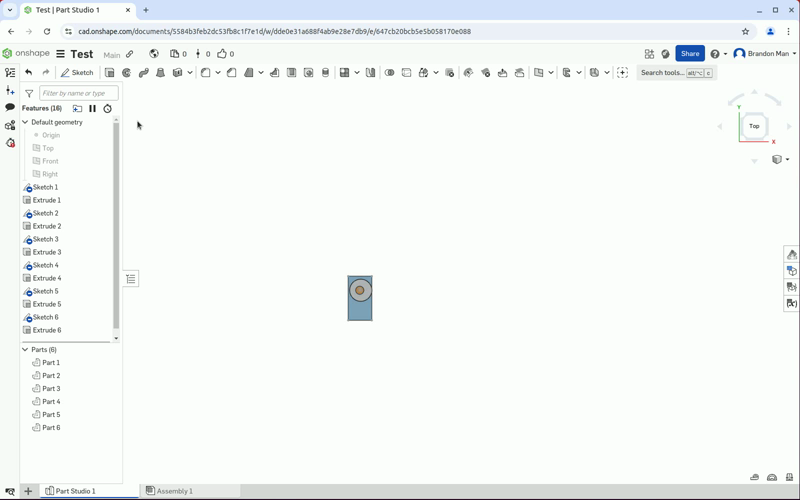
key(shift+7)
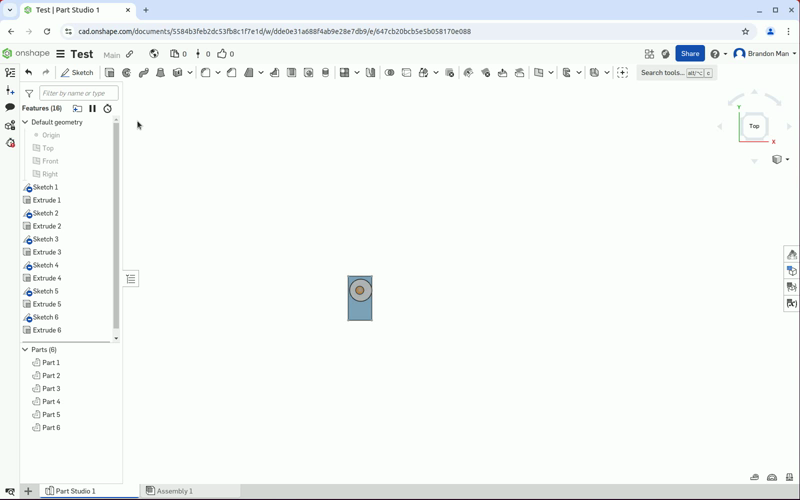
key(up, 3)
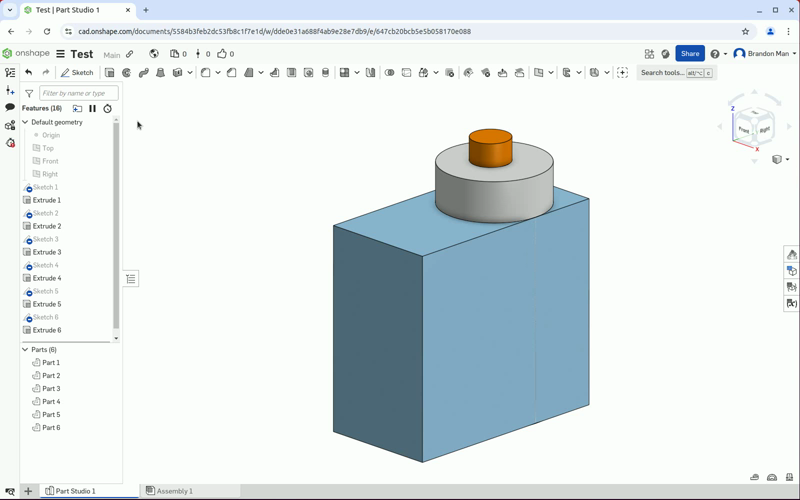
key(left, 3)
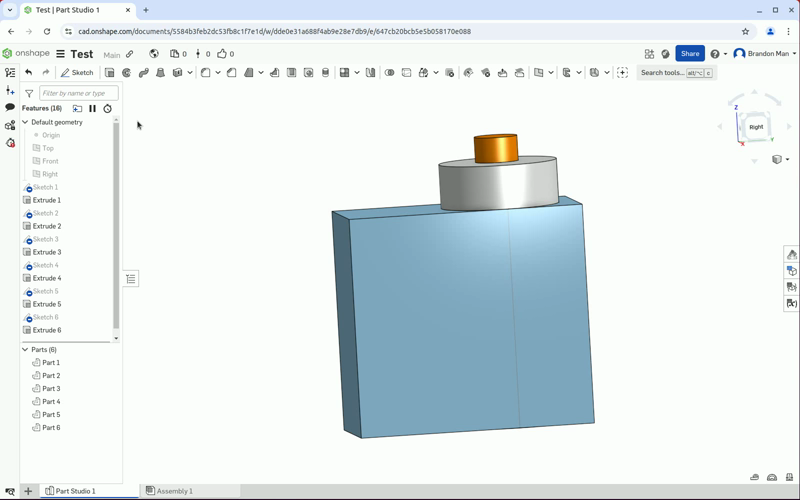
key(right, 3)
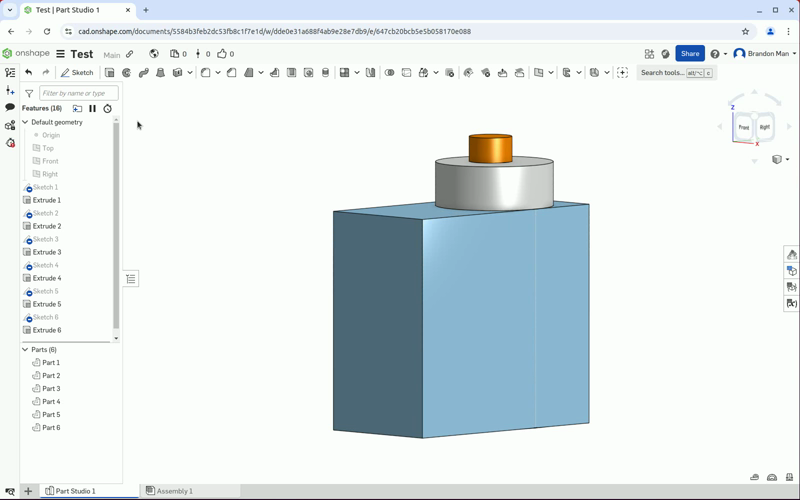
key(down, 3)
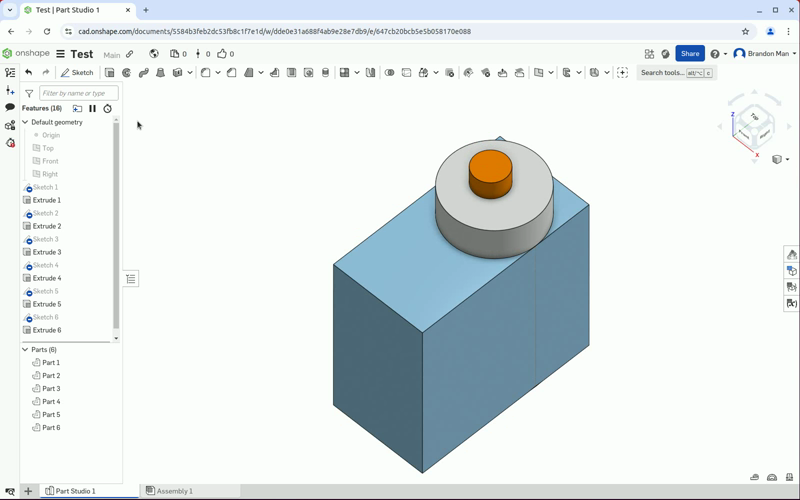
mouse_move(69, 189)
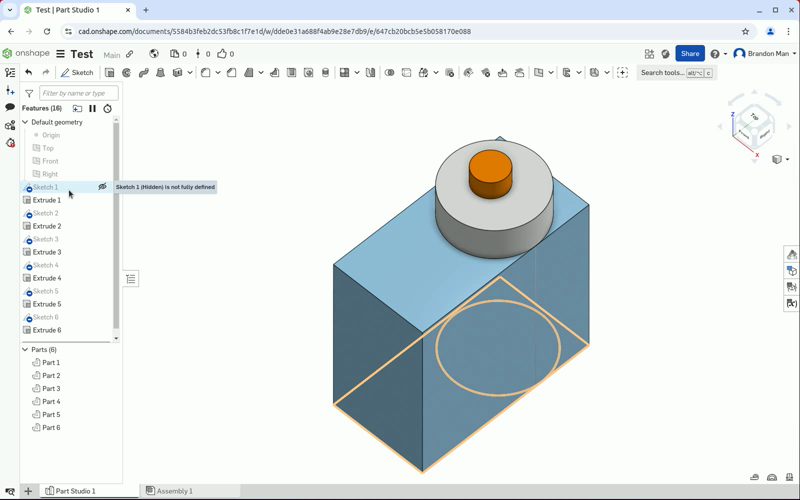
click(69, 189)